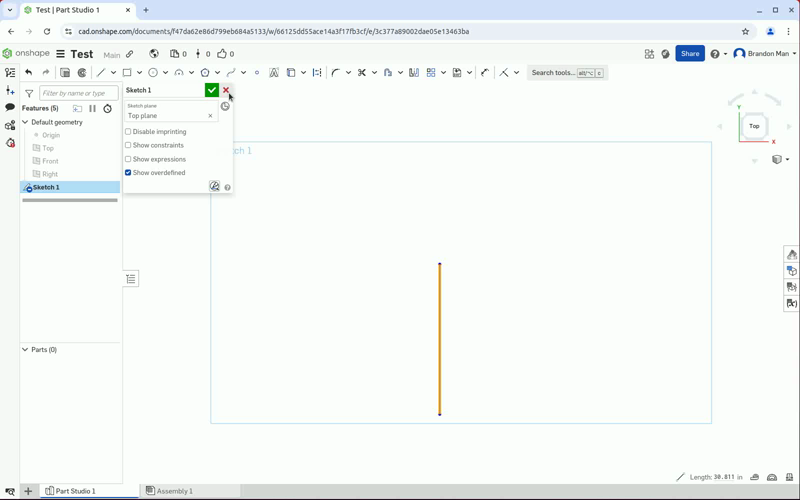
key(shift+h)
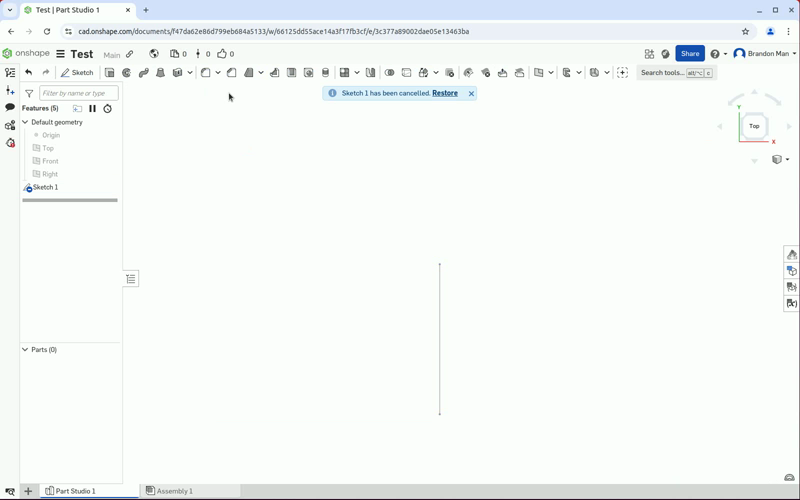
key(shift+s)
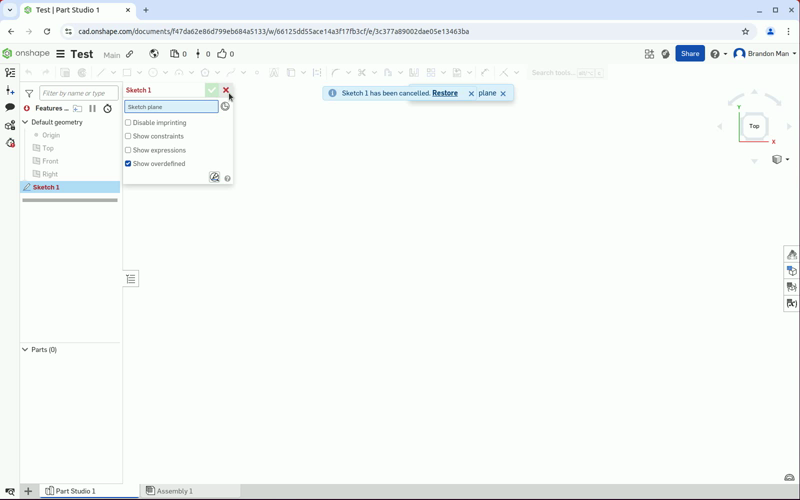
mouse_move(73, 150)
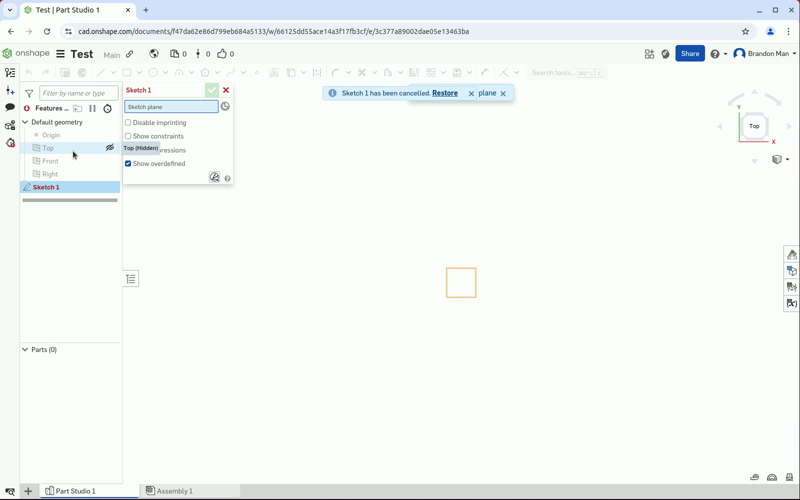
click(73, 150)
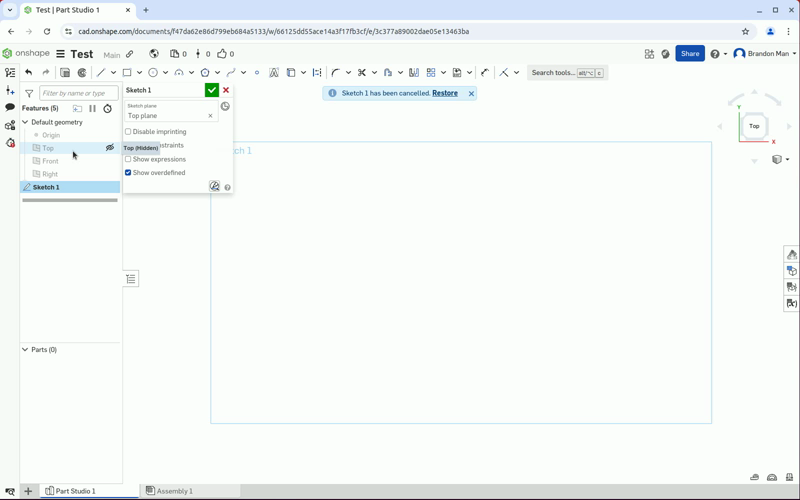
mouse_move(73, 352)
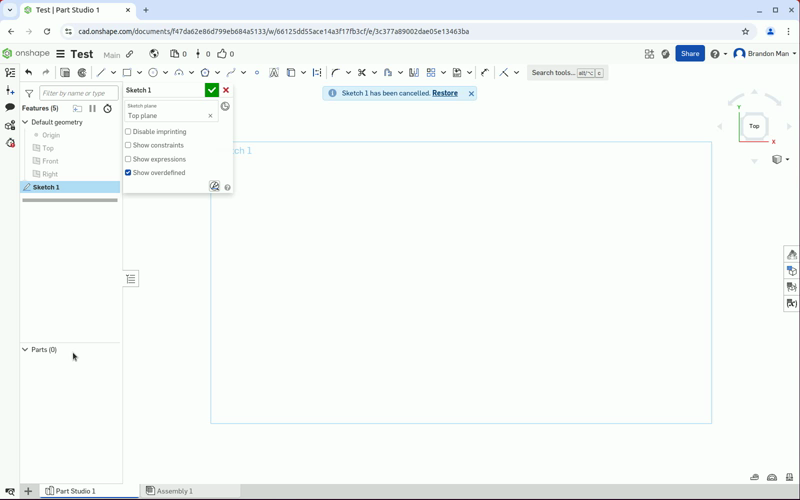
key(y)
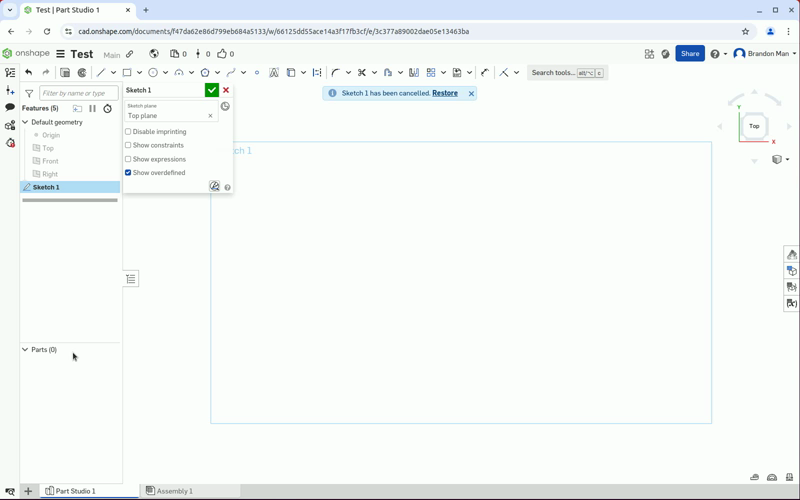
key(l)
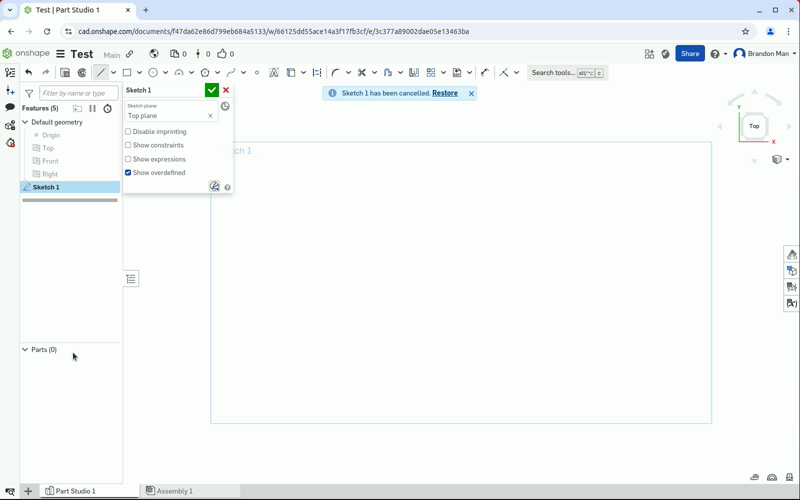
key_down(shift)
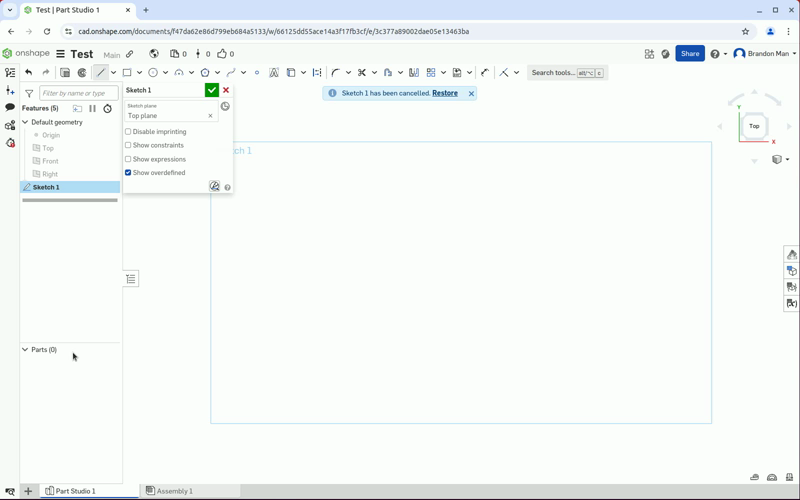
mouse_move(392, 227)
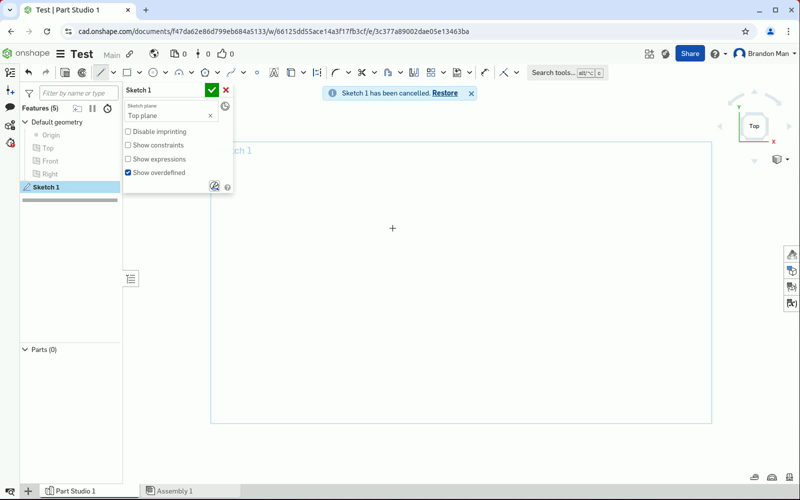
click(392, 227)
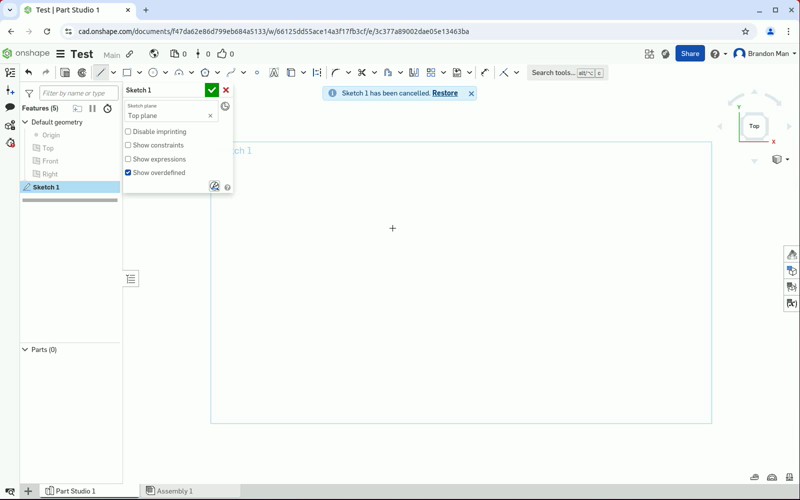
key_up(shift)
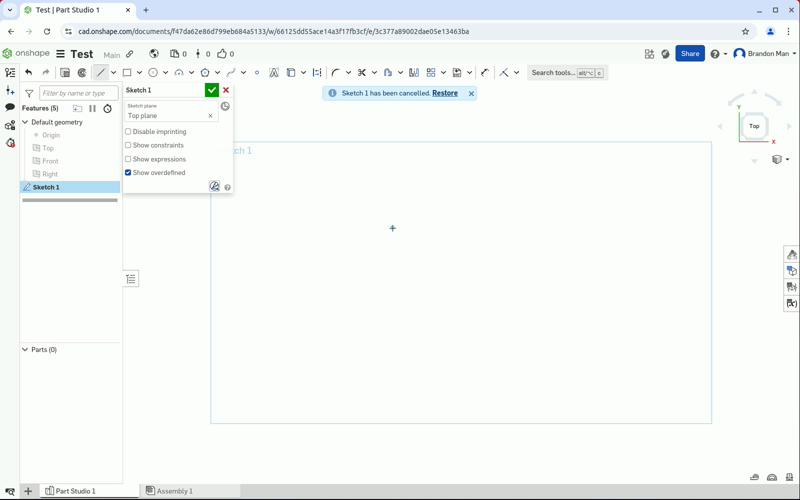
key_down(shift)
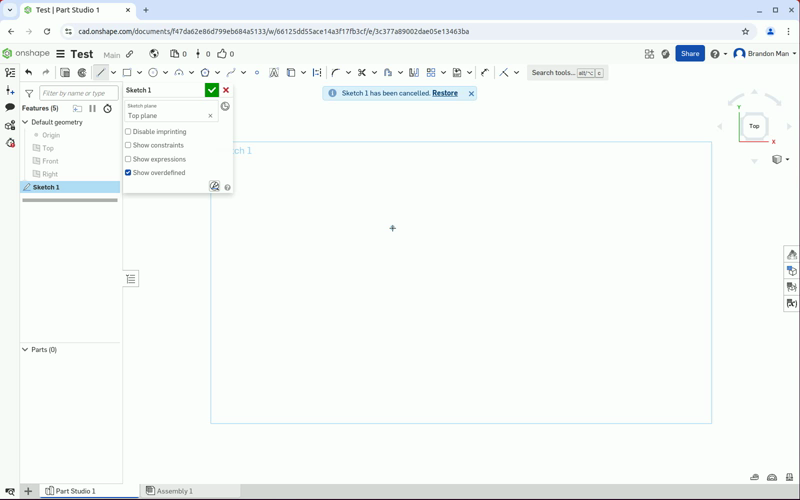
mouse_move(422, 227)
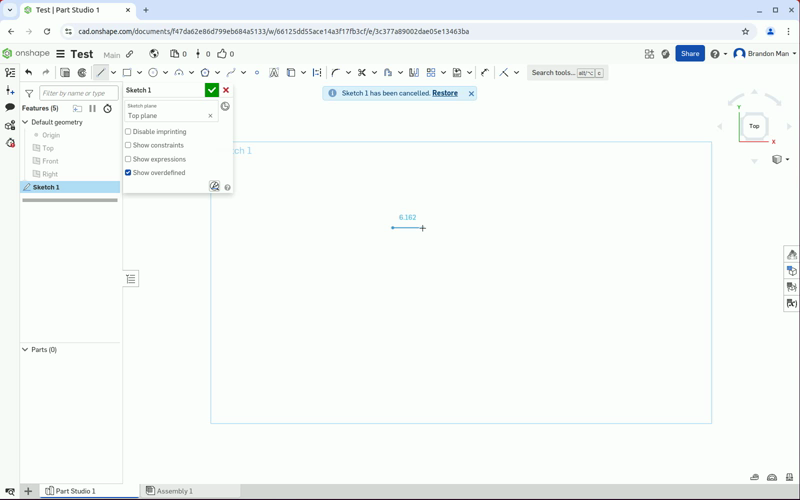
mouse_move(406, 227)
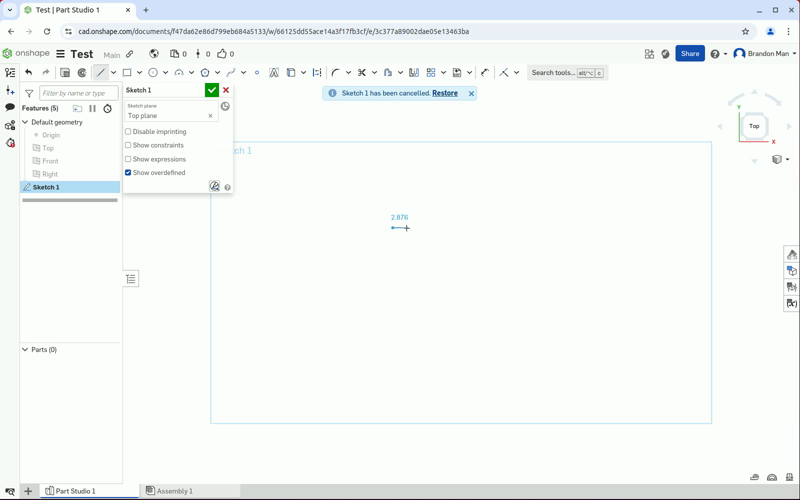
click(406, 227)
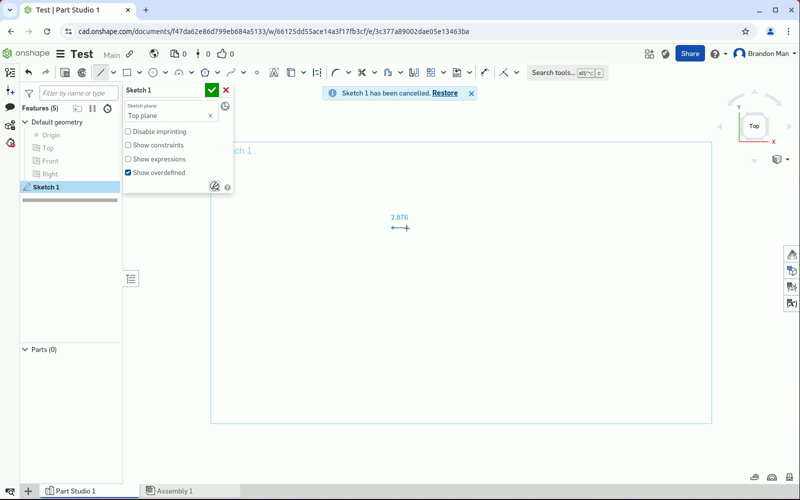
key_up(shift)
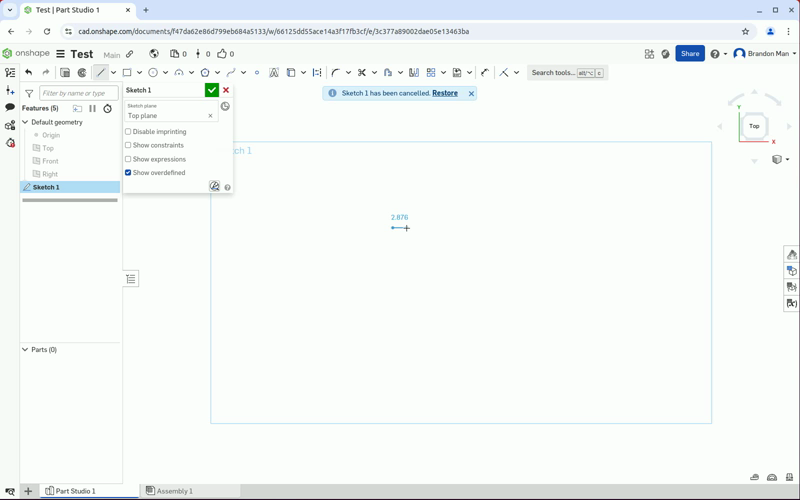
key_down(shift)
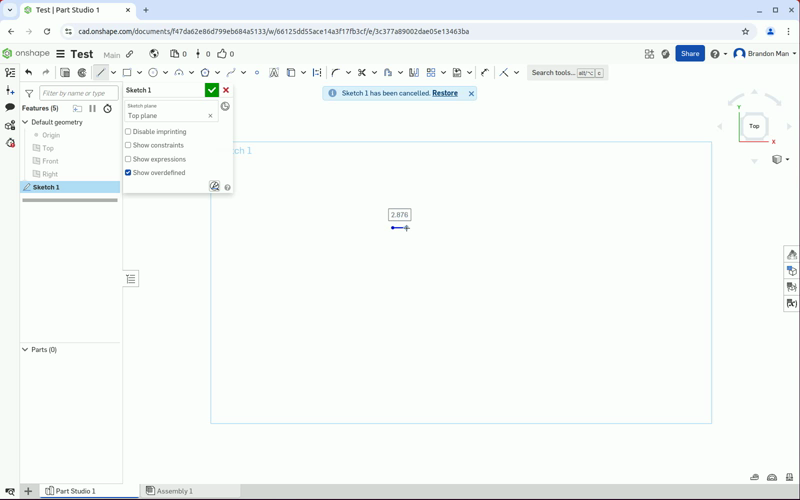
mouse_move(436, 227)
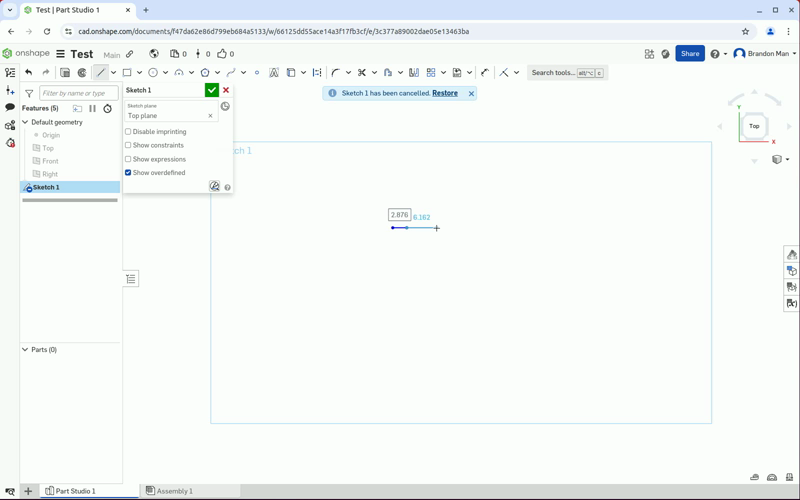
mouse_move(406, 213)
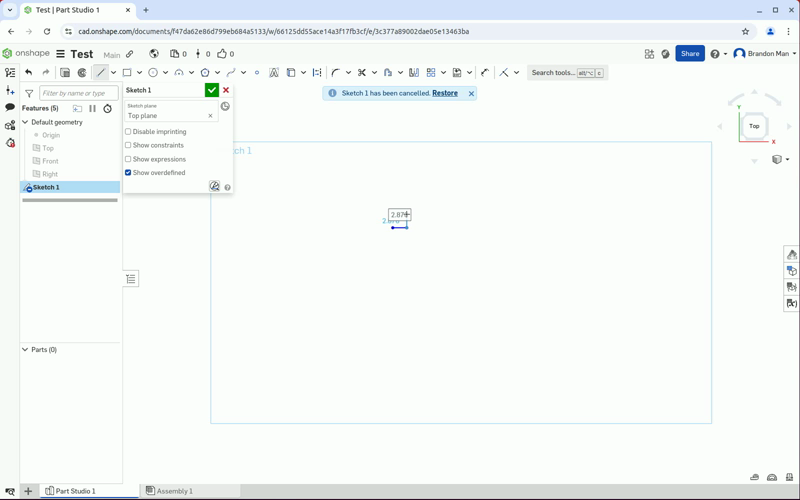
click(406, 213)
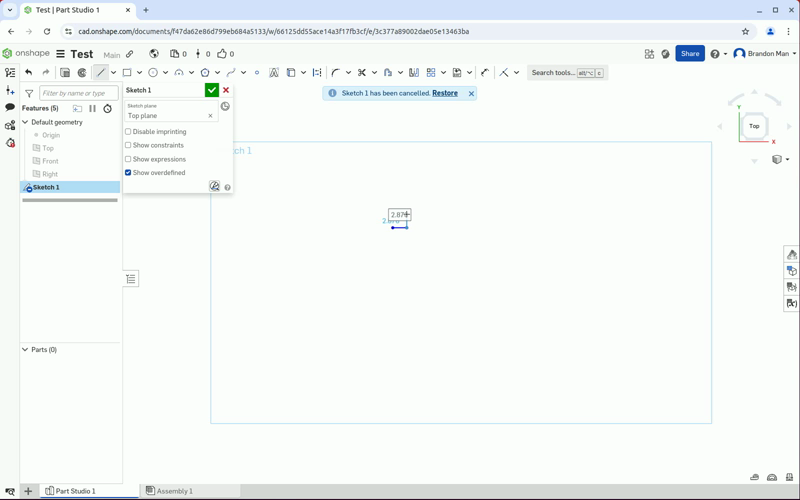
key_up(shift)
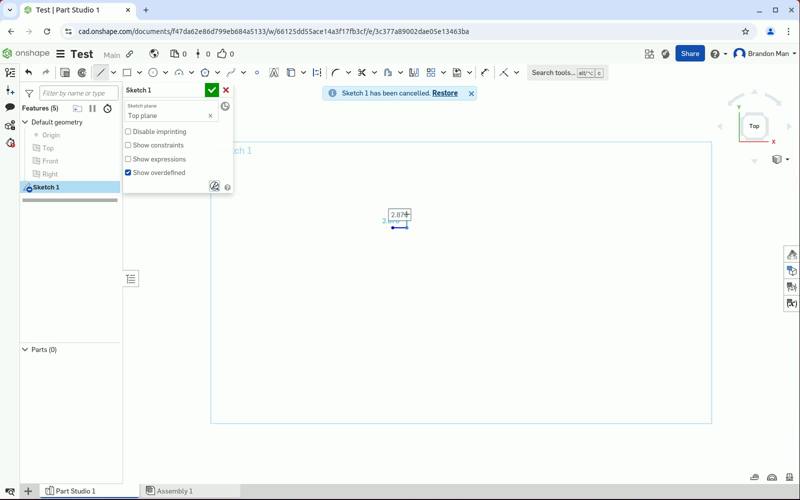
key_down(shift)
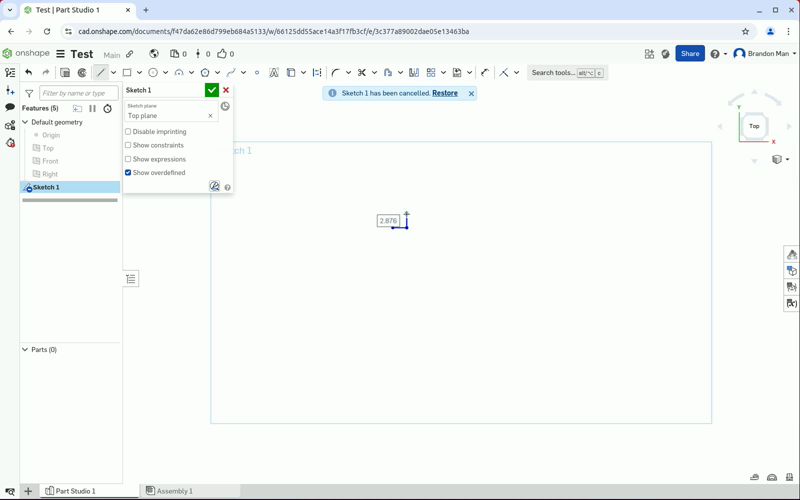
mouse_move(436, 213)
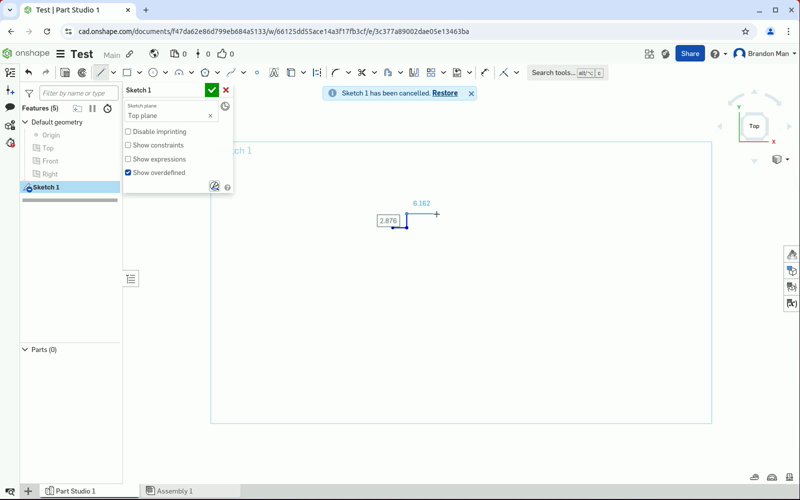
mouse_move(392, 213)
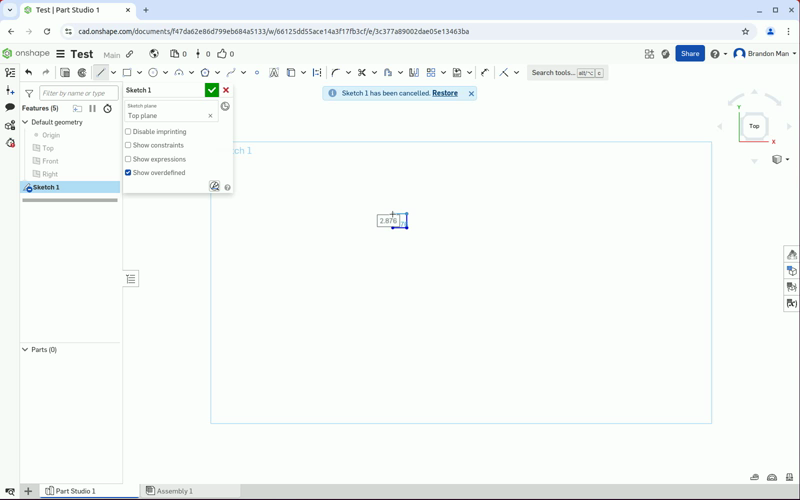
click(392, 213)
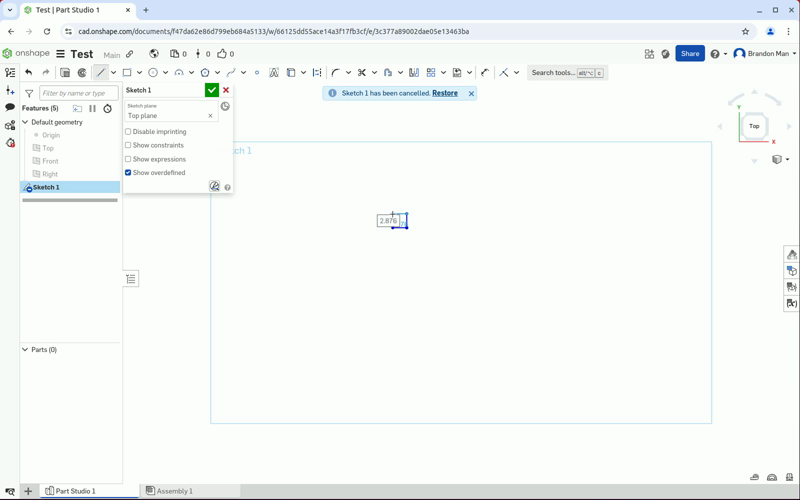
key_up(shift)
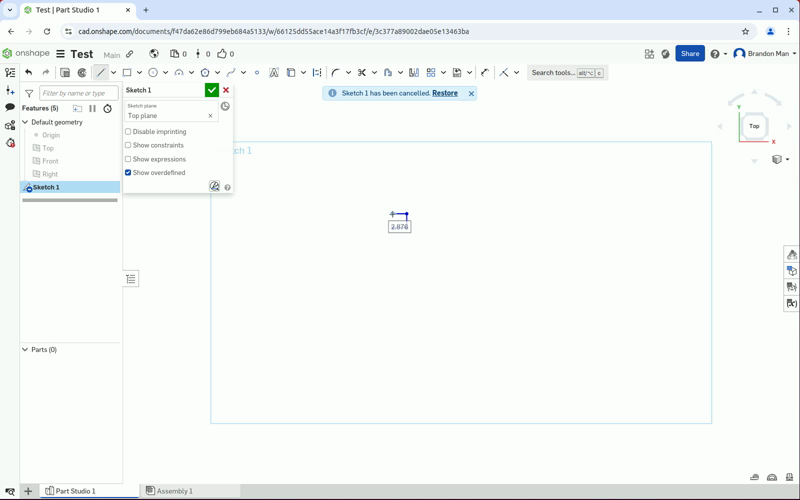
mouse_move(422, 213)
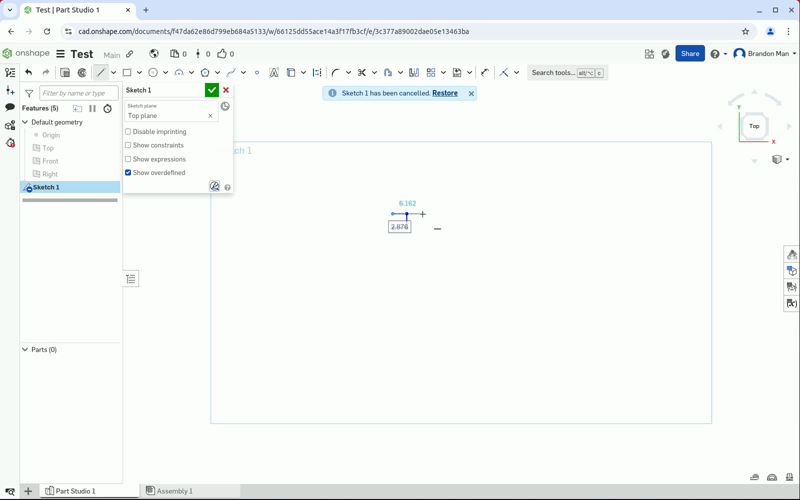
key_down(shift)
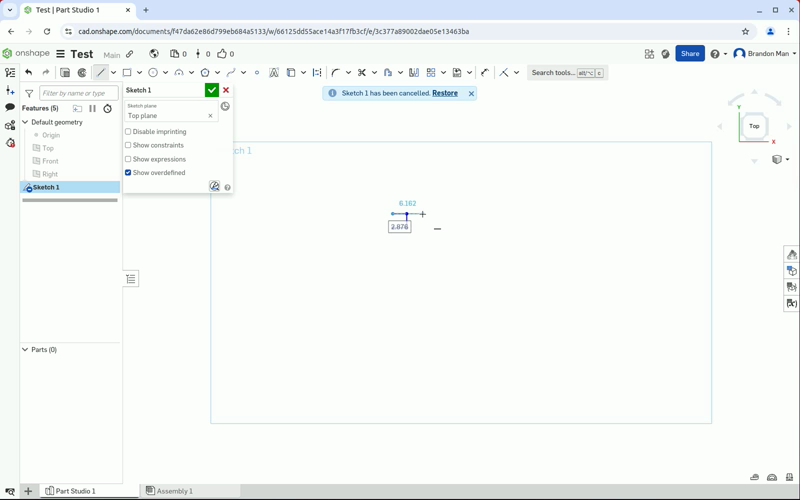
mouse_move(392, 227)
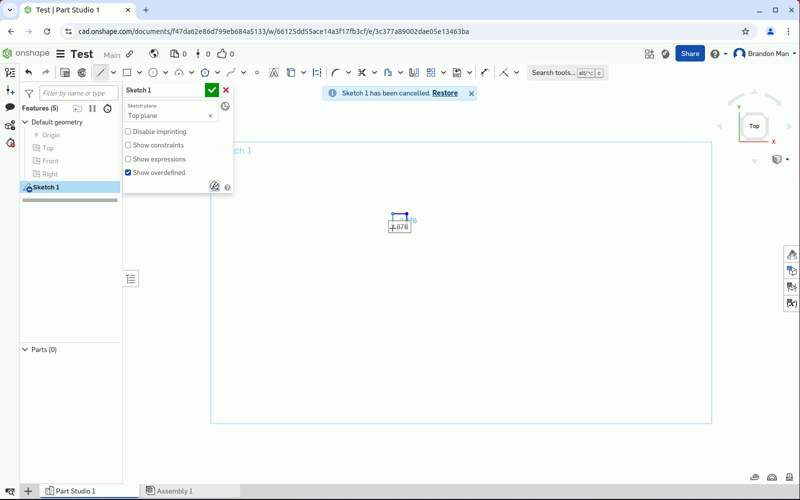
key_up(shift)
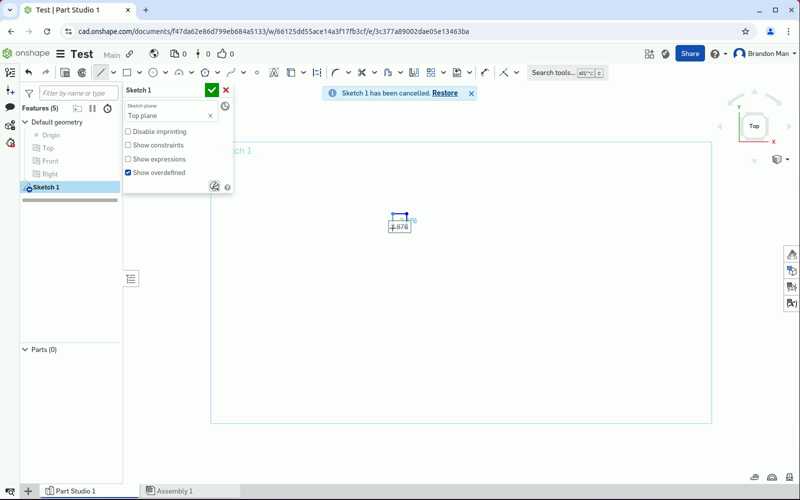
click(392, 227)
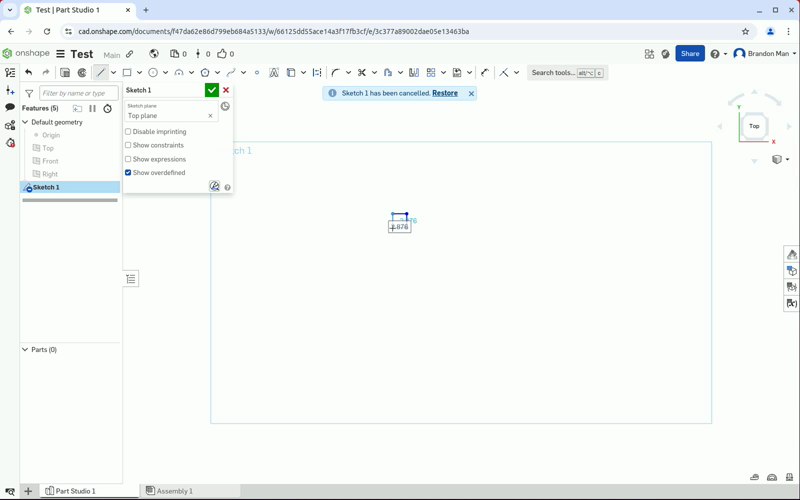
key(esc)
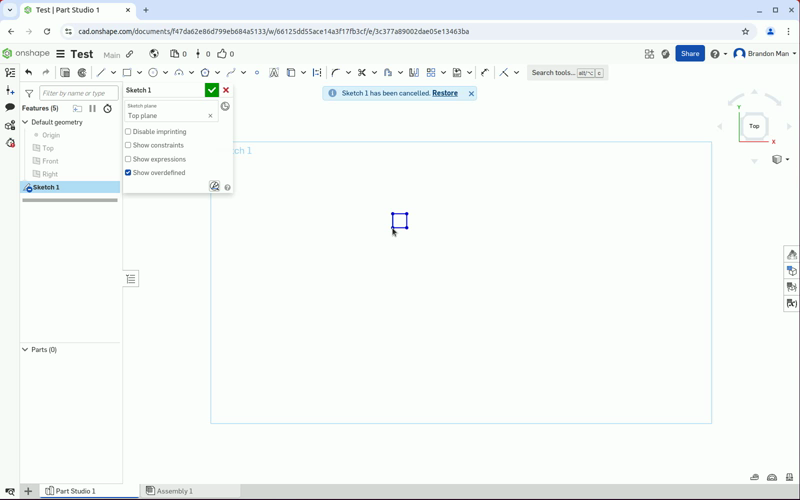
mouse_move(401, 215)
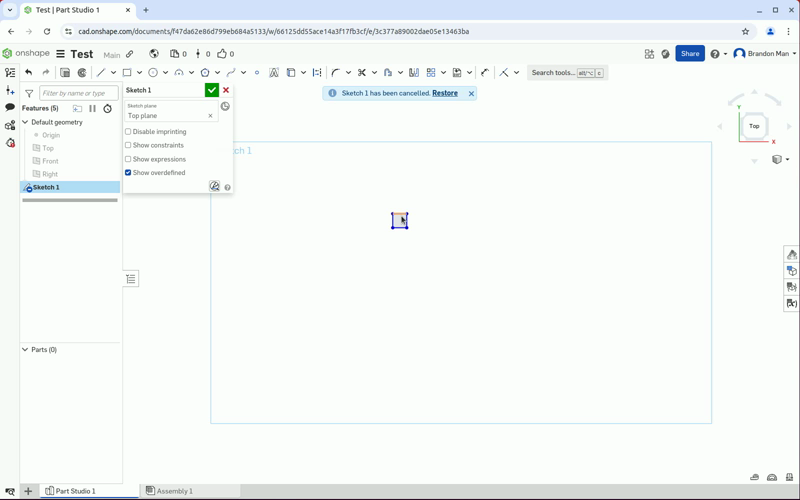
scroll(6)
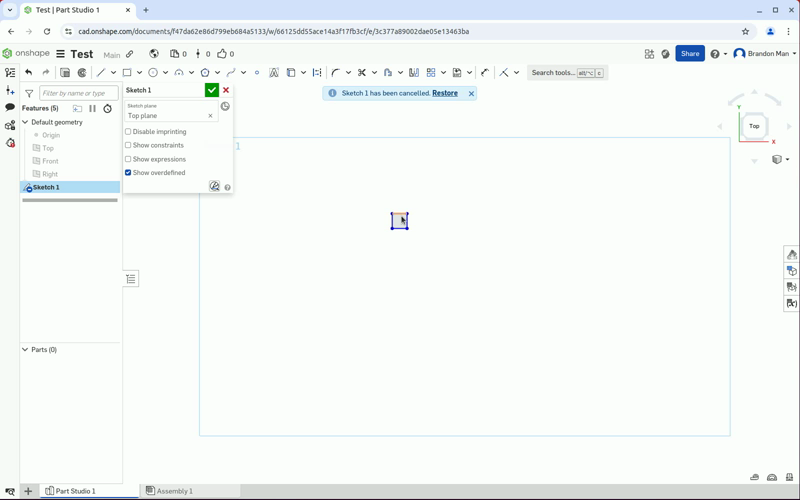
scroll(6)
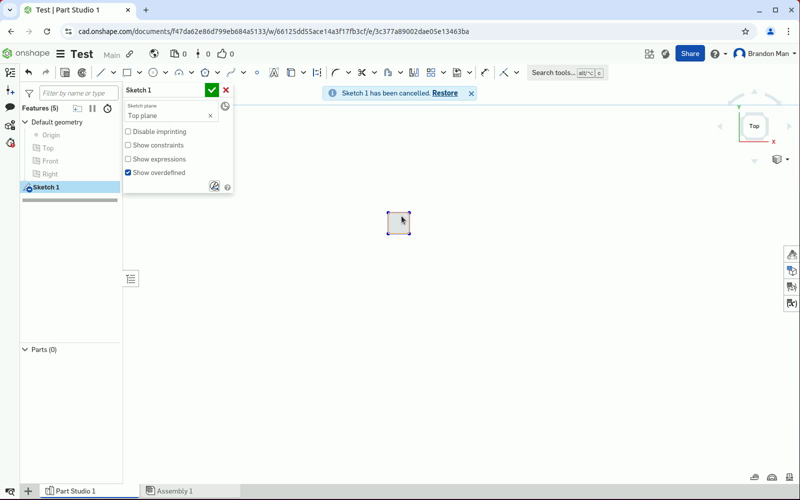
scroll(6)
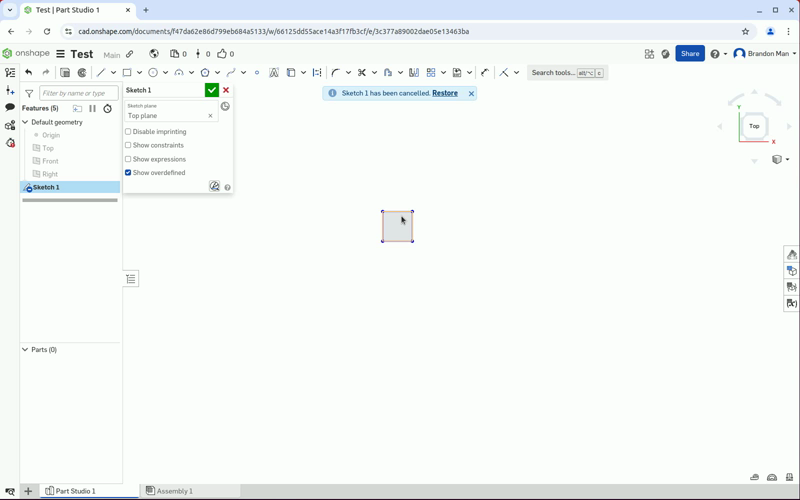
scroll(6)
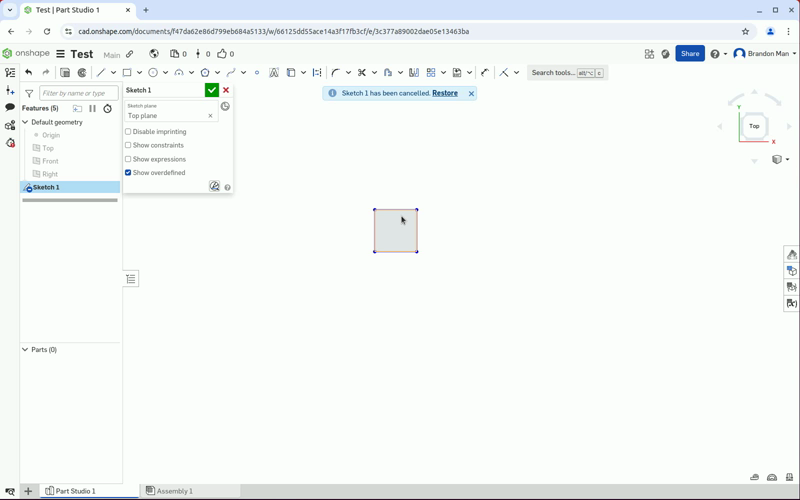
scroll(6)
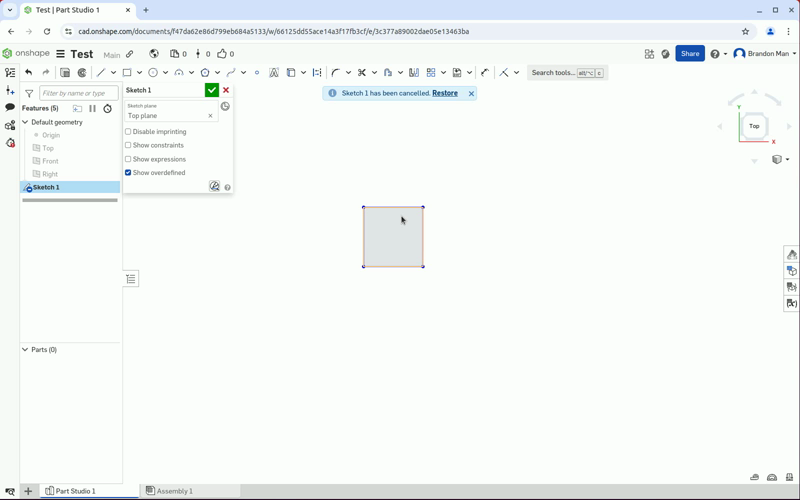
scroll(6)
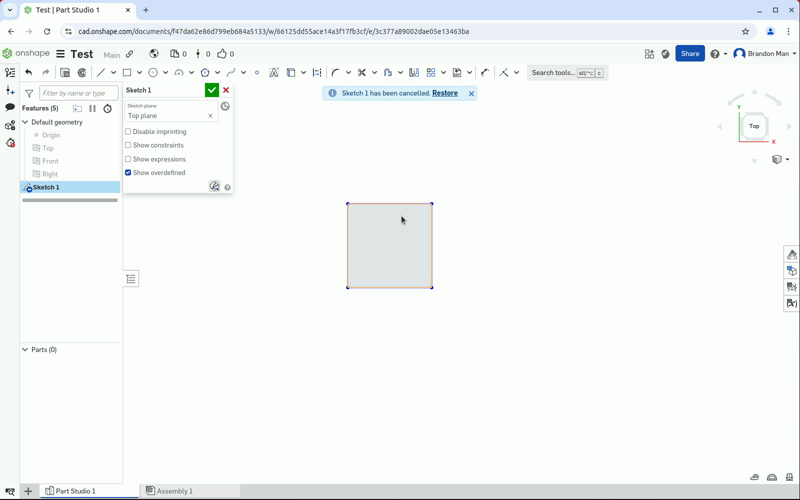
scroll(6)
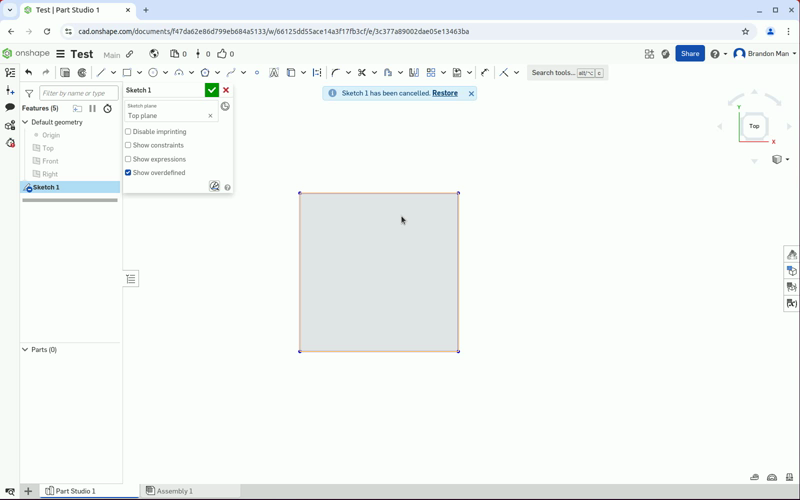
click(401, 215)
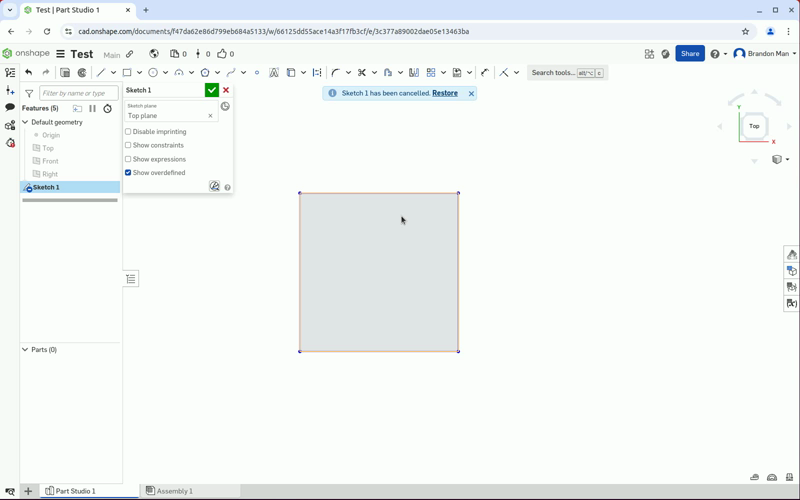
scroll(-6)
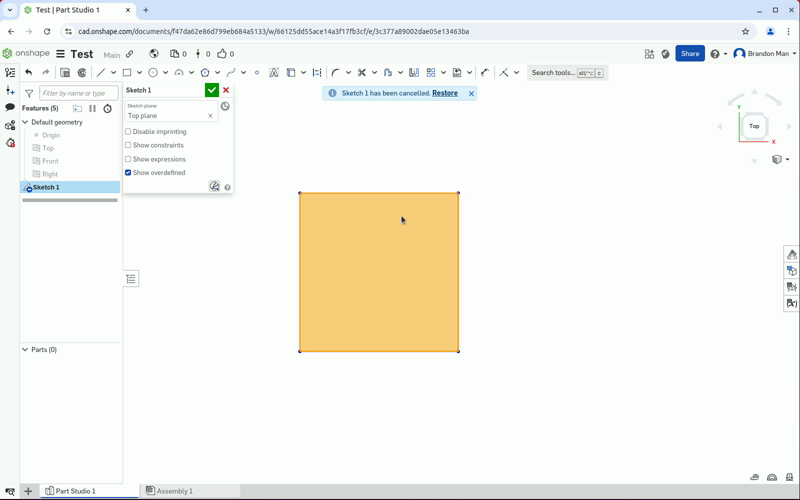
scroll(-6)
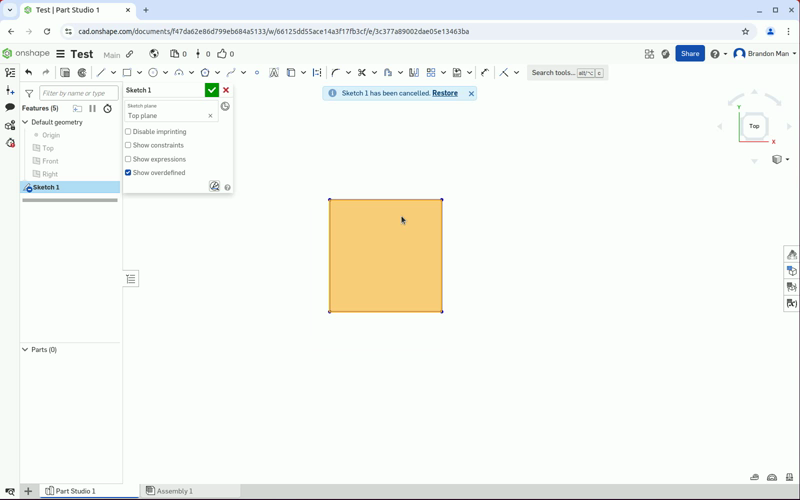
scroll(-6)
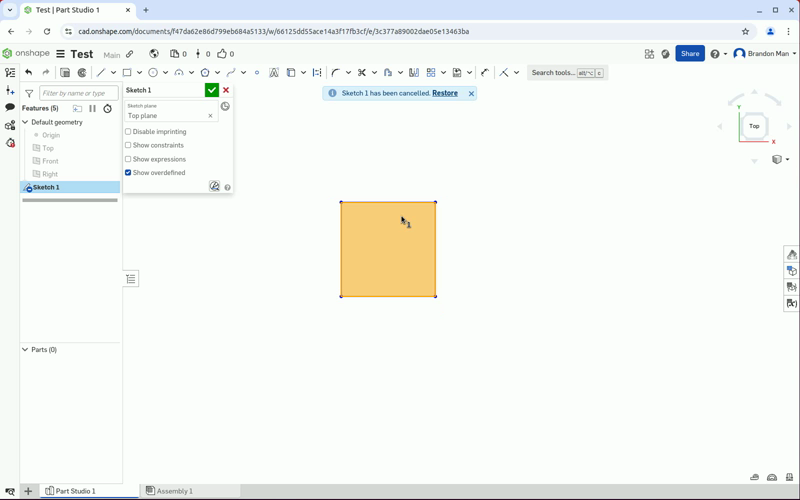
scroll(-6)
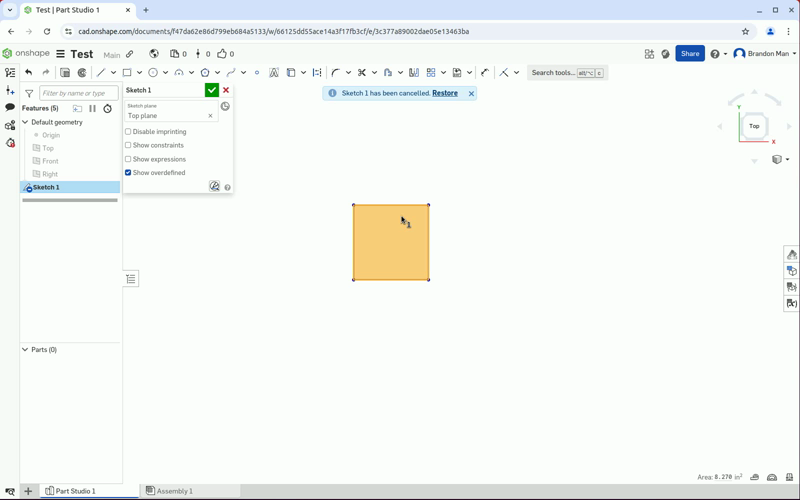
scroll(-6)
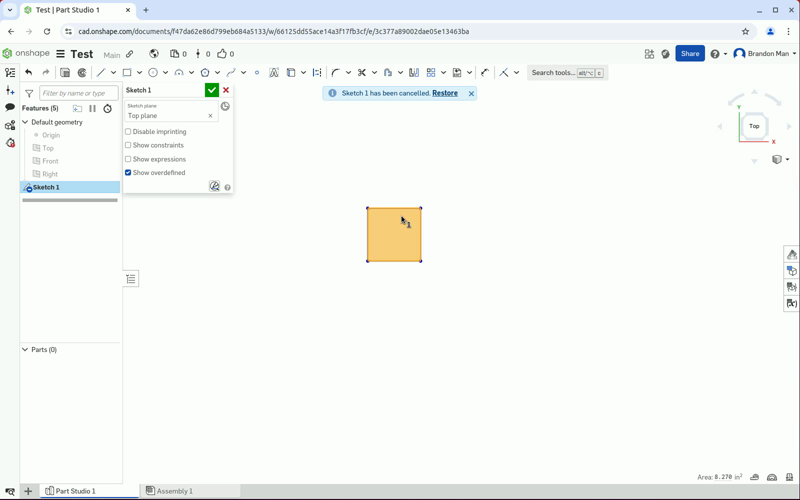
scroll(-6)
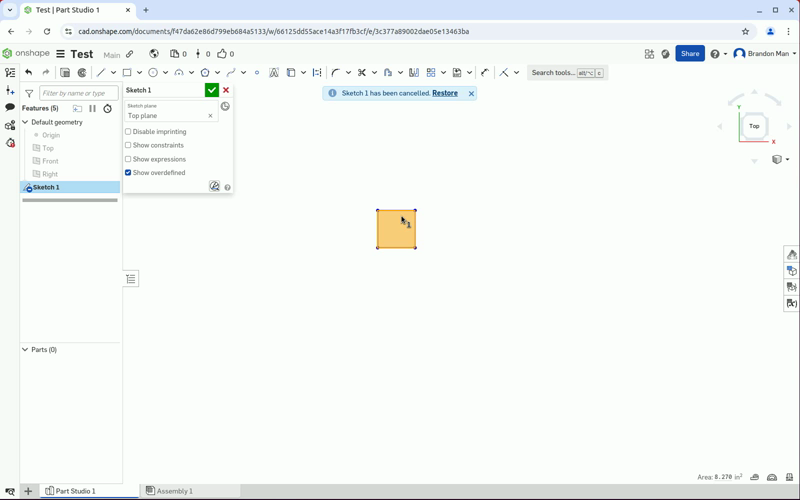
scroll(-6)
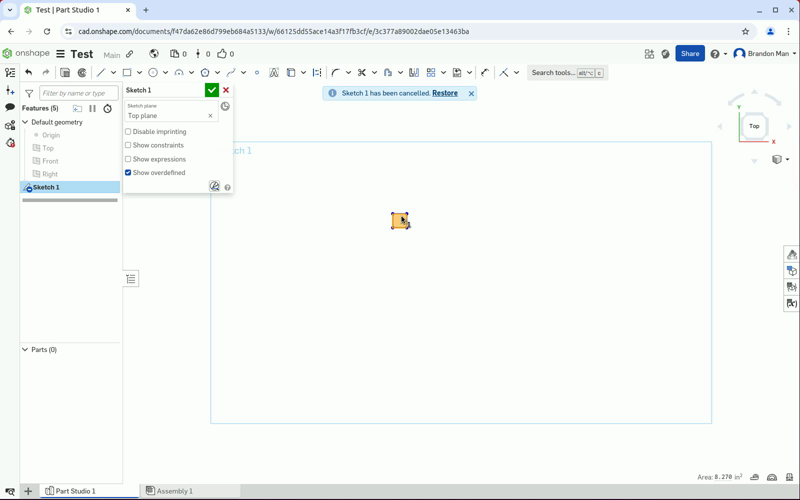
mouse_move(73, 352)
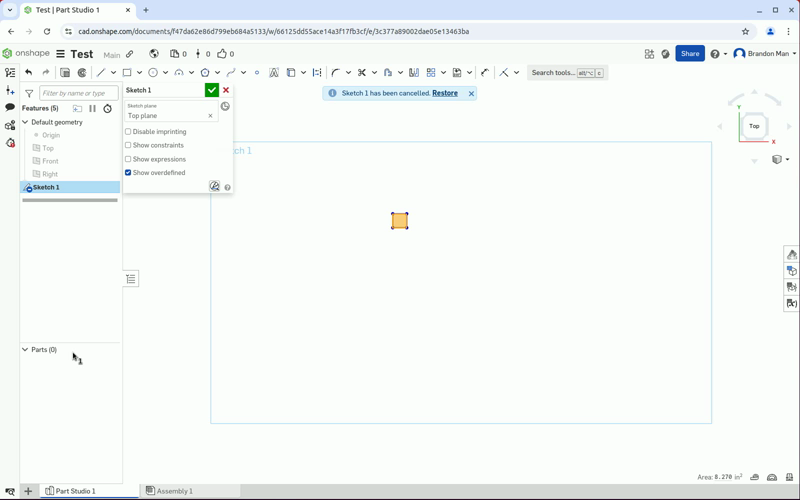
key(shift+y)
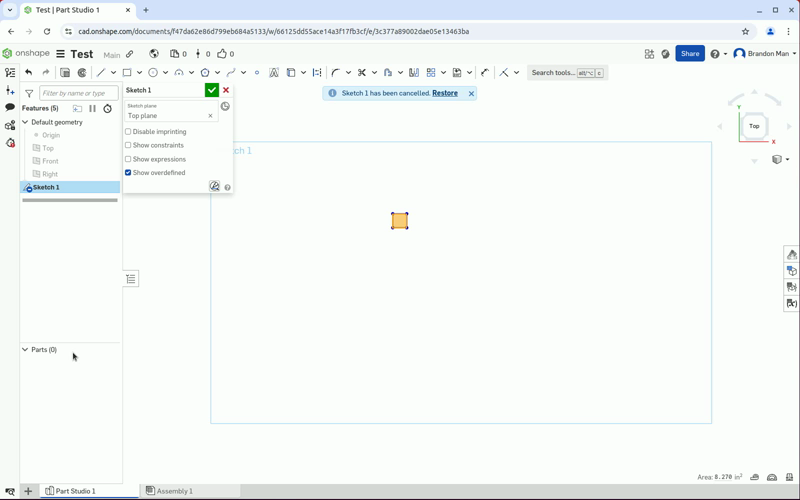
key(shift+e)
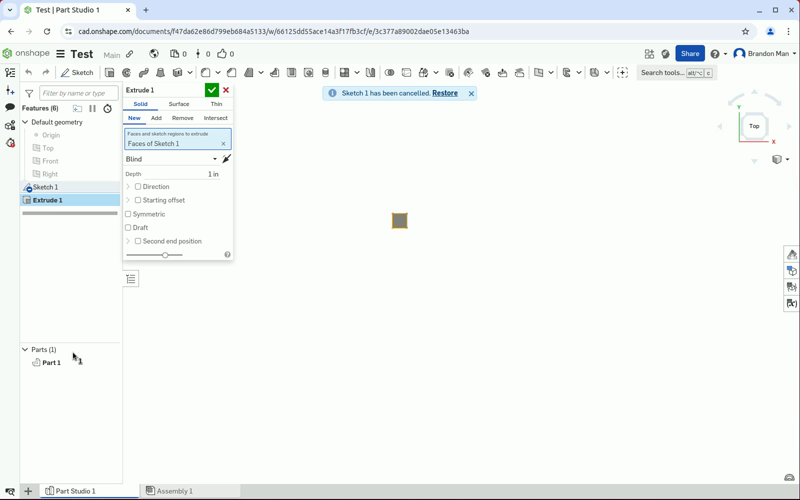
mouse_move(143, 106)
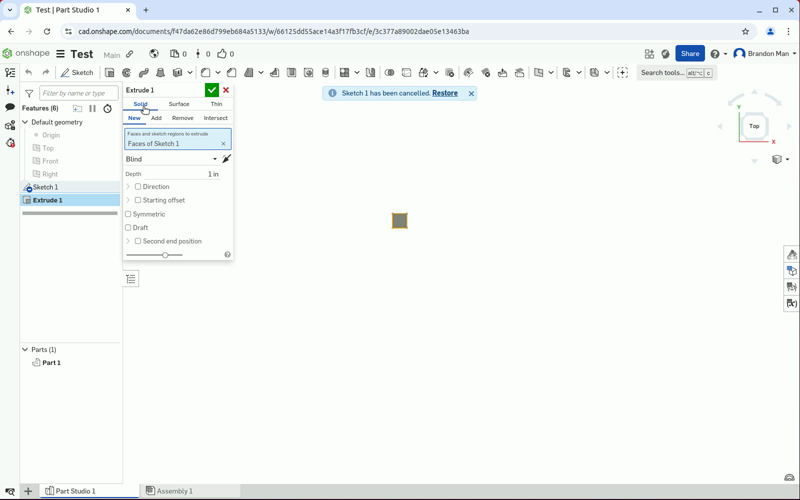
click(143, 106)
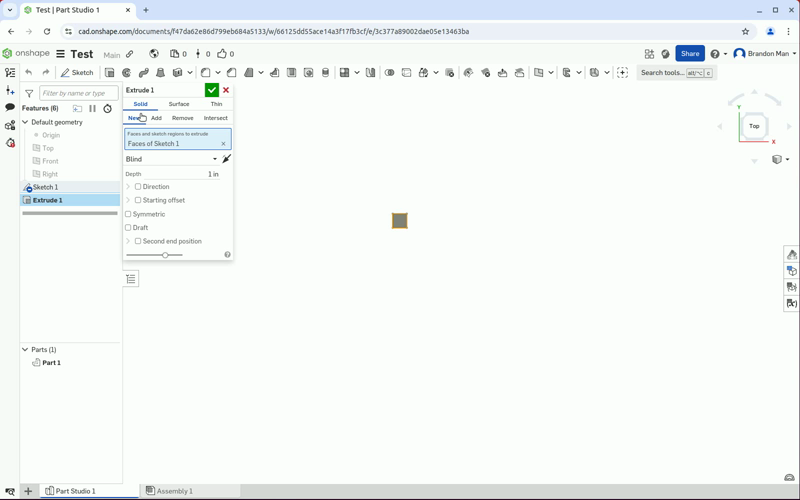
mouse_move(137, 120)
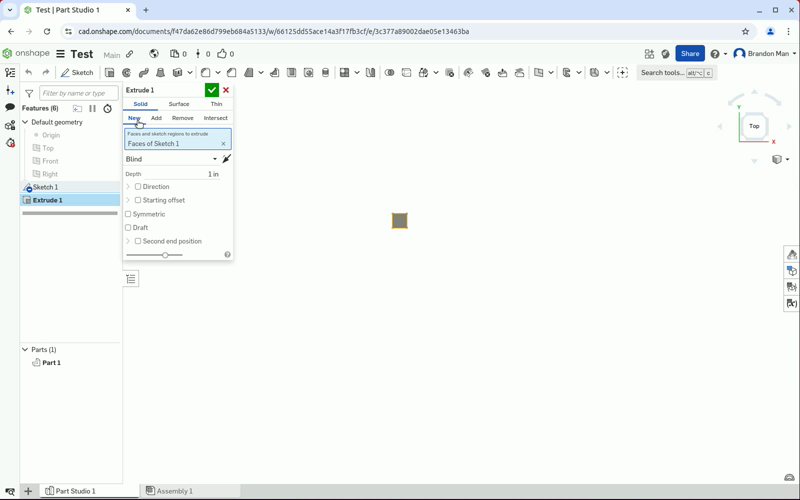
click(137, 120)
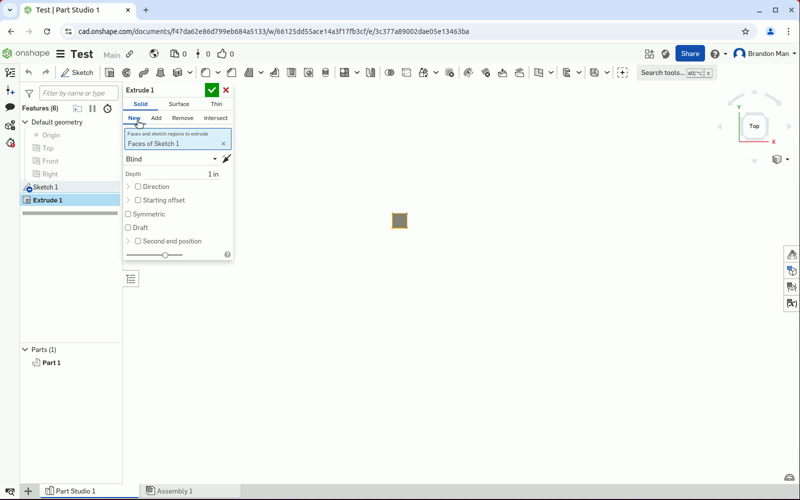
key(tab, 4)
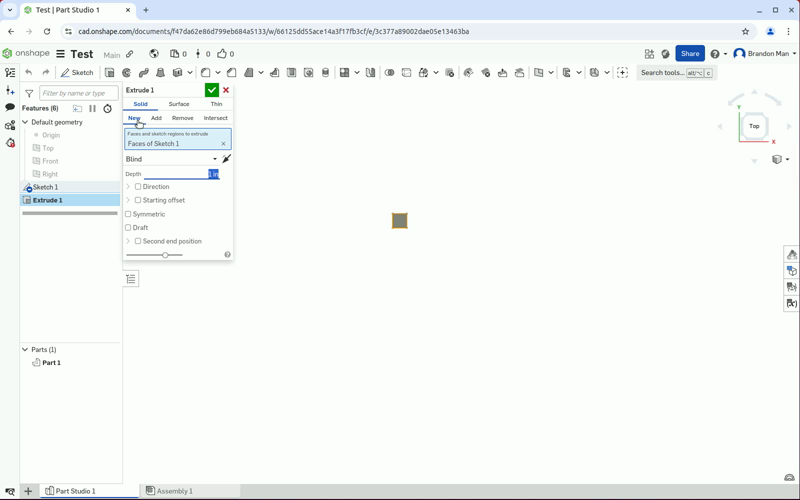
text(20.46)
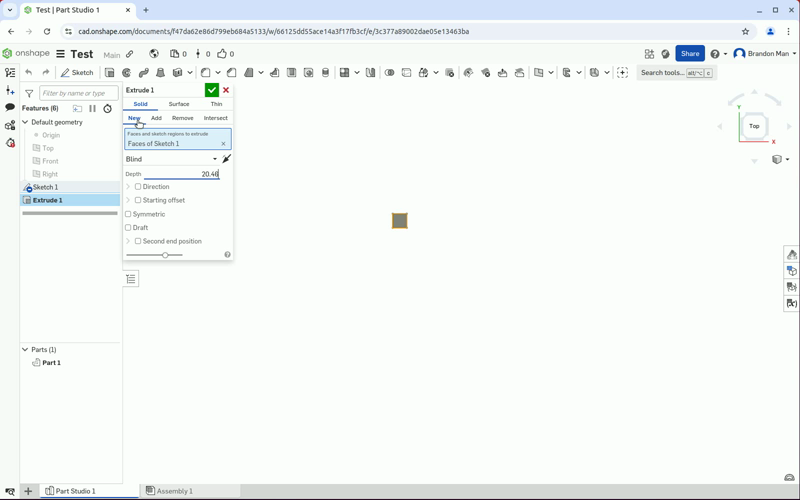
key(enter)
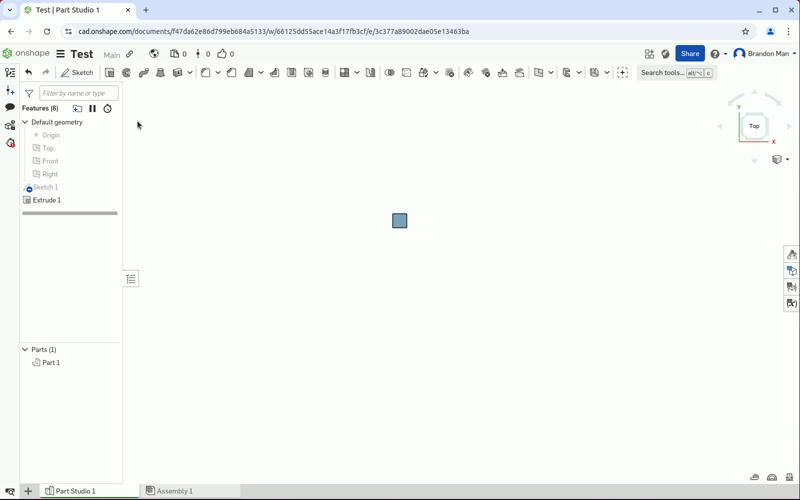
key(shift+h)
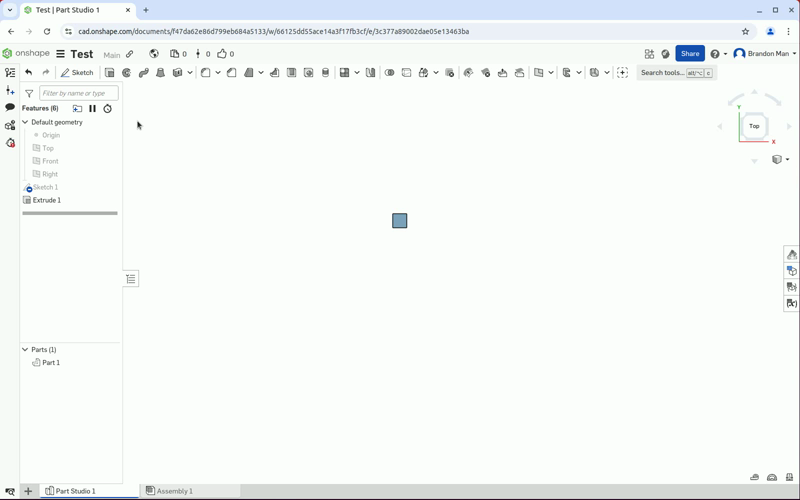
key(shift+h)
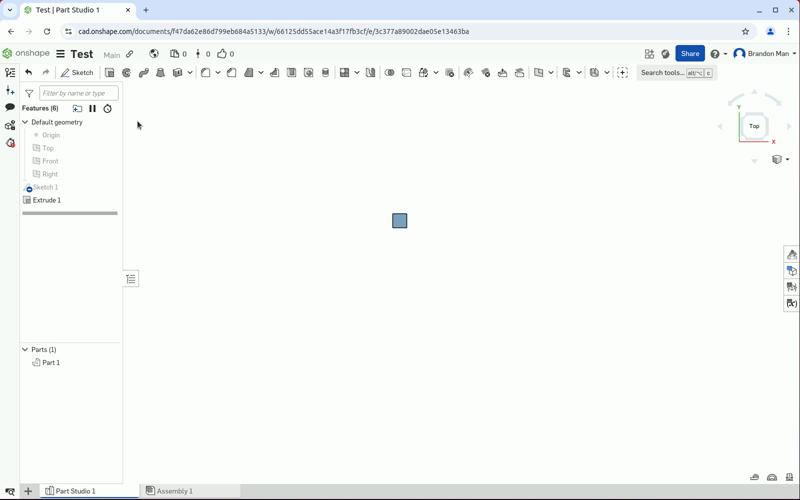
mouse_move(73, 189)
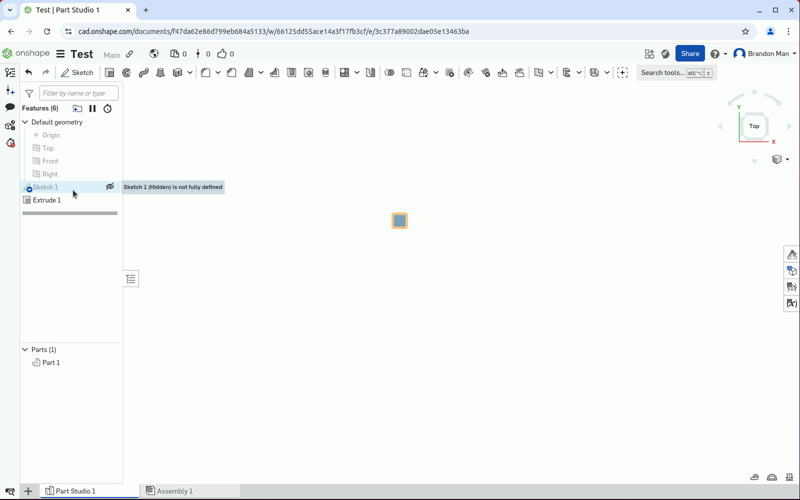
click(73, 189)
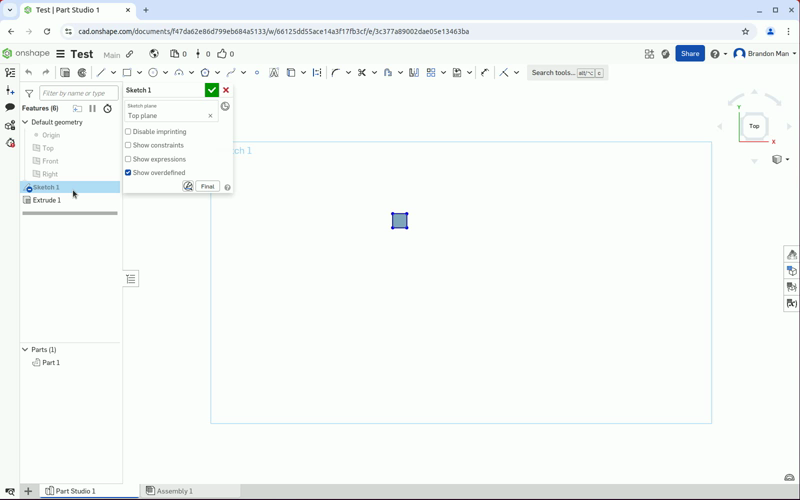
mouse_move(229, 92)
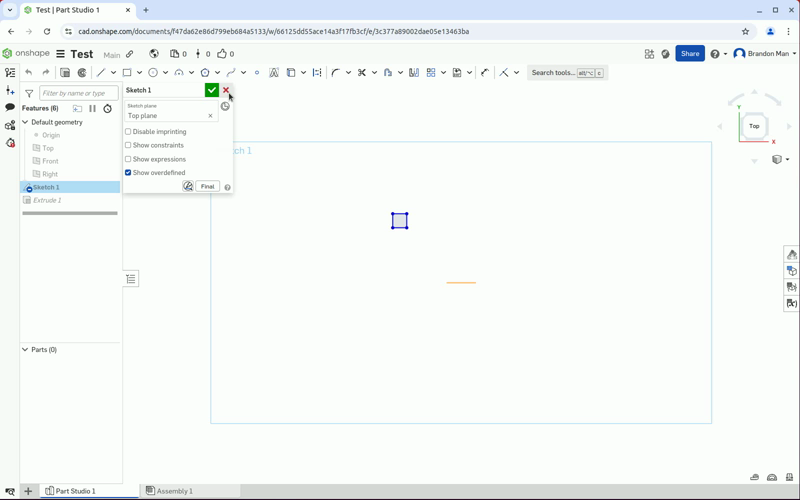
click(229, 92)
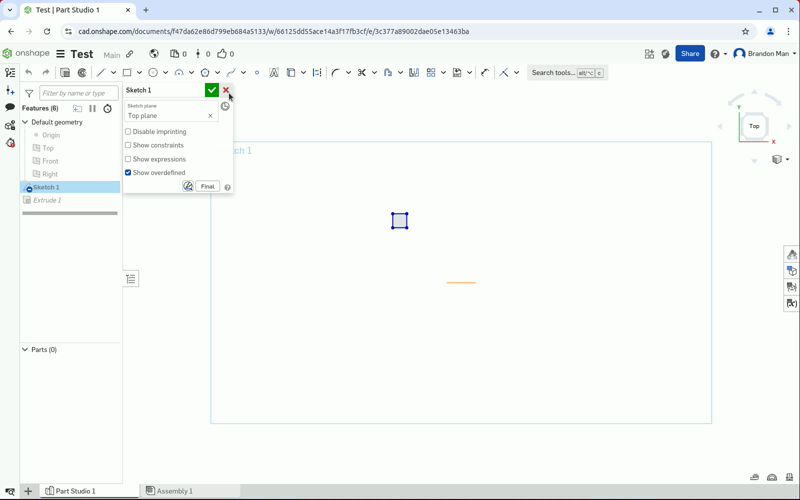
key(shift+s)
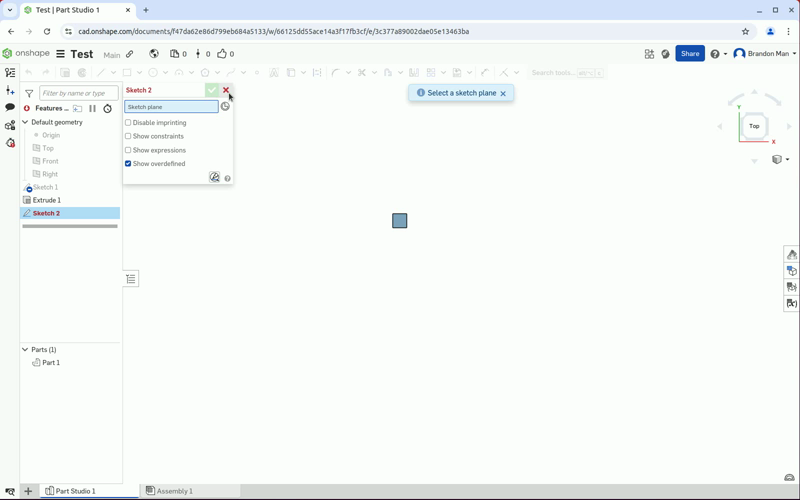
mouse_move(73, 150)
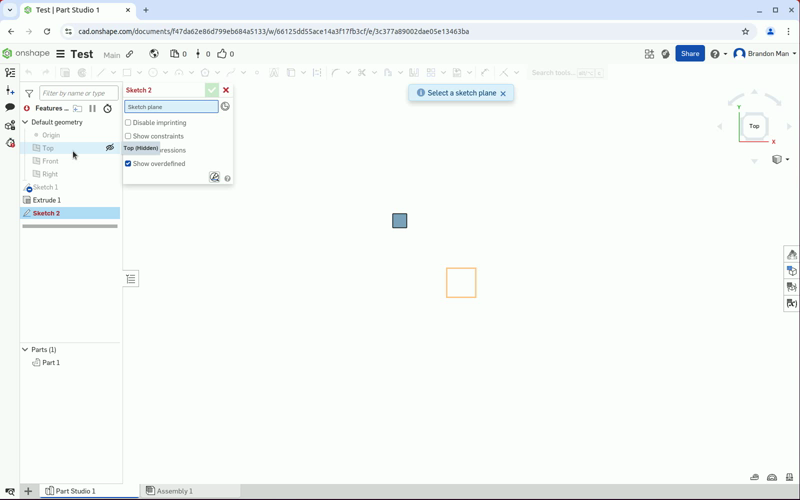
click(73, 150)
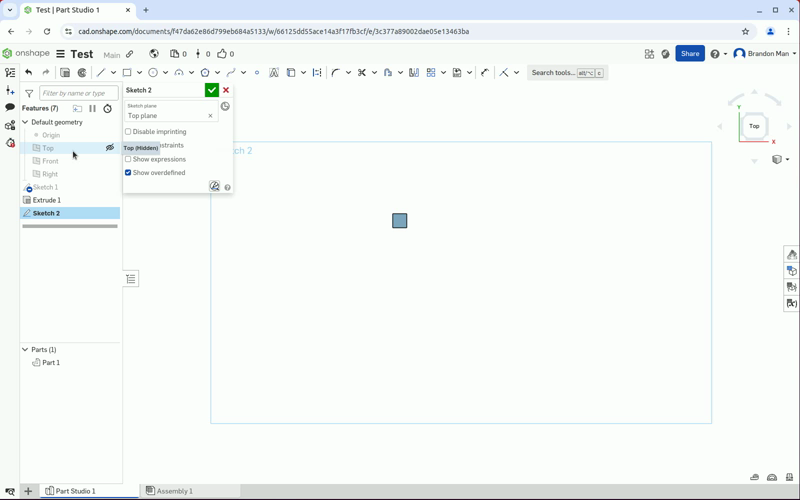
mouse_move(73, 352)
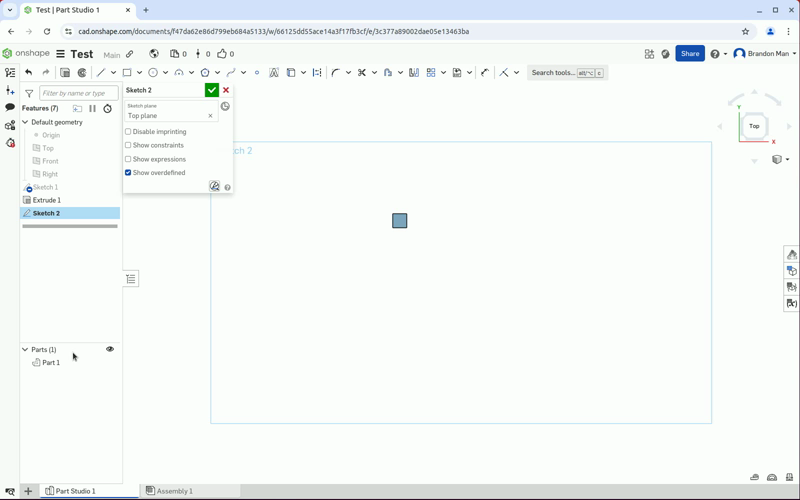
key(y)
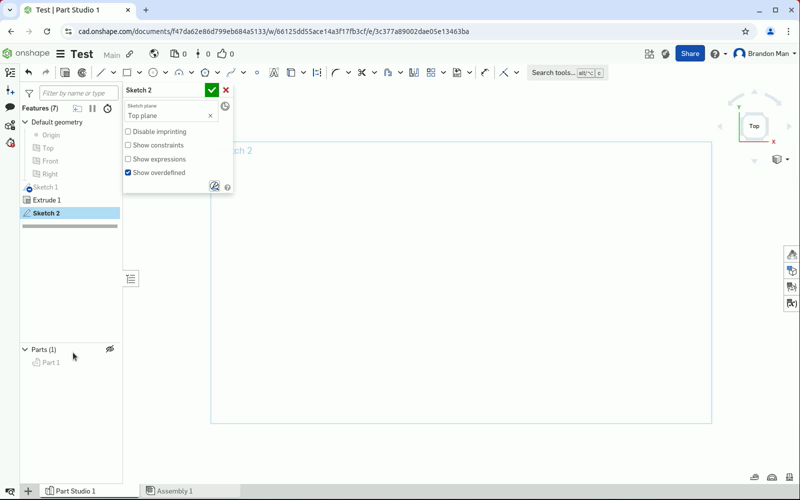
key(l)
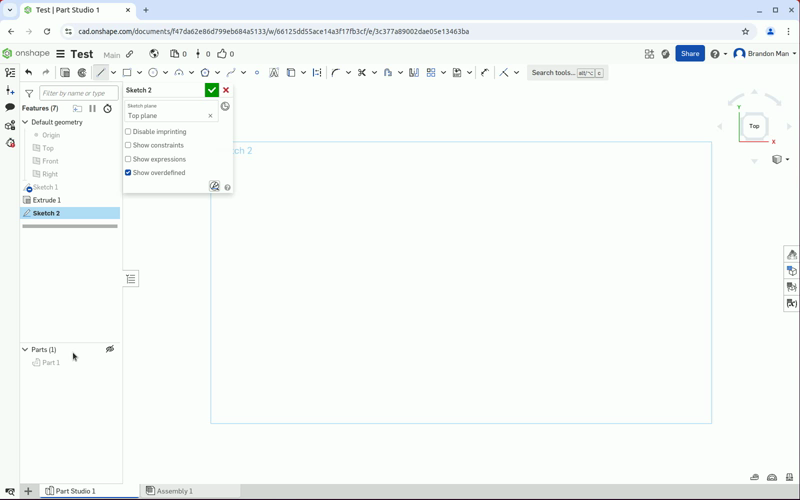
key_down(shift)
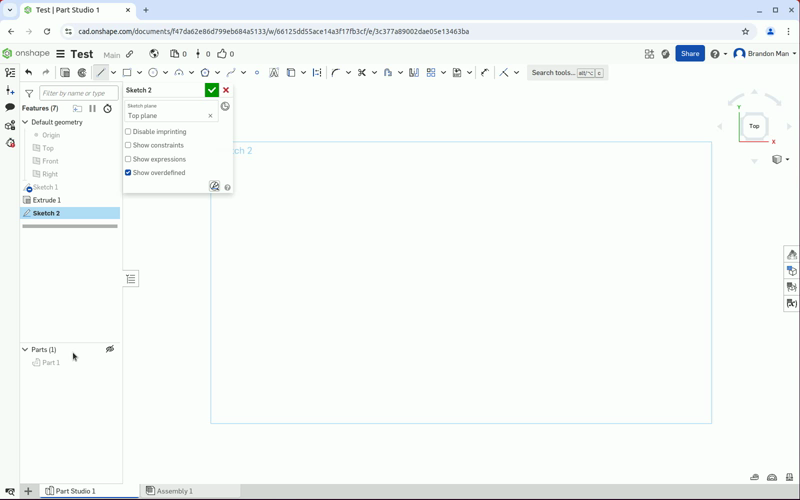
mouse_move(515, 227)
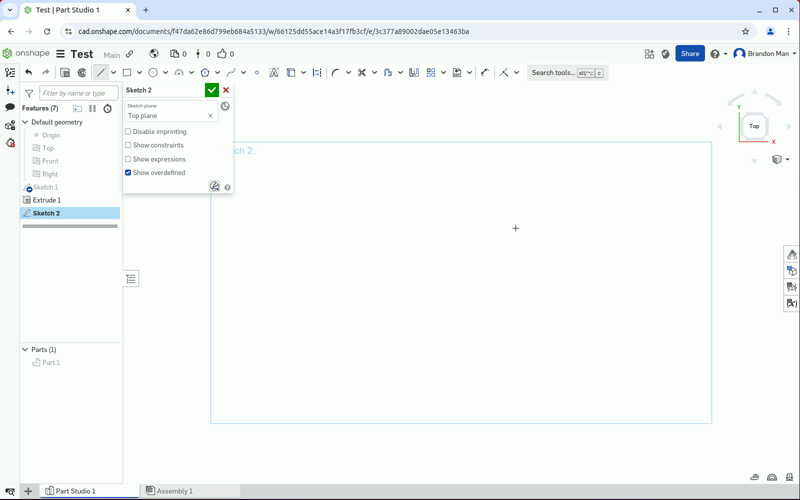
click(515, 227)
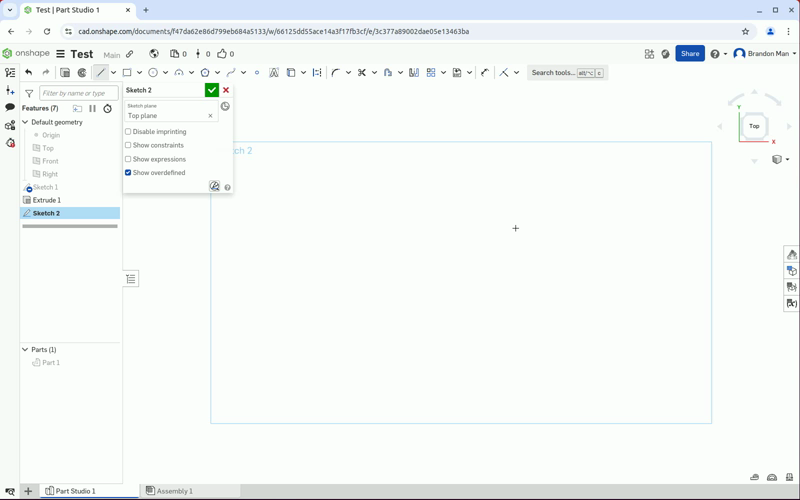
key_up(shift)
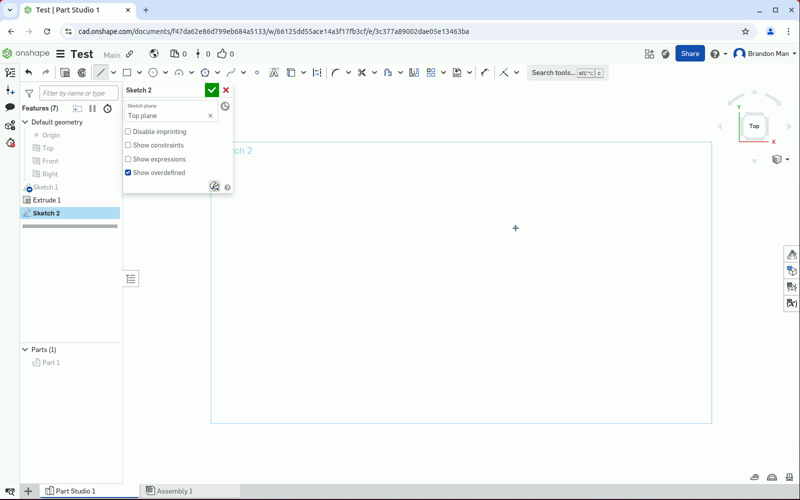
key_down(shift)
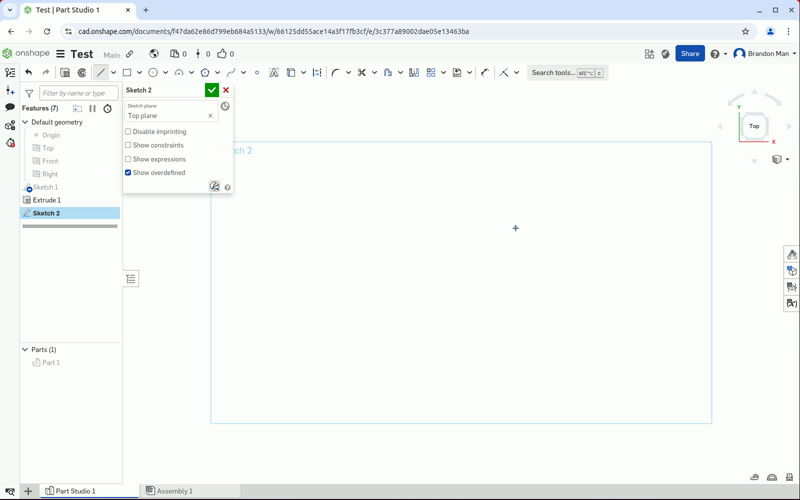
mouse_move(545, 227)
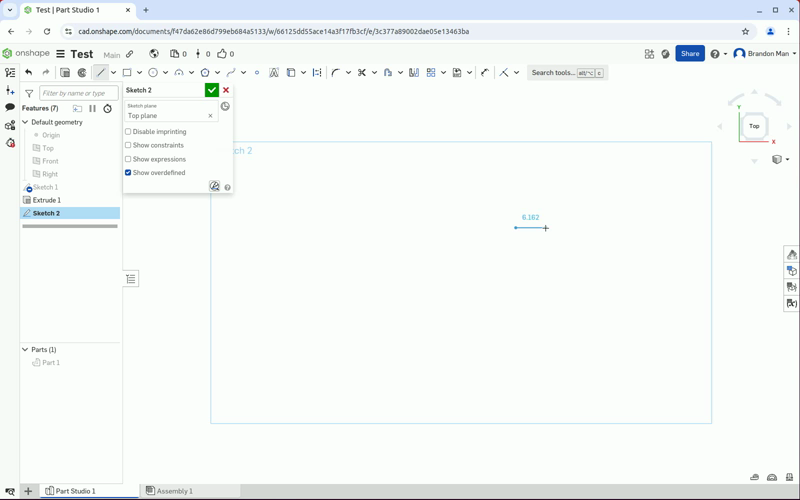
mouse_move(529, 227)
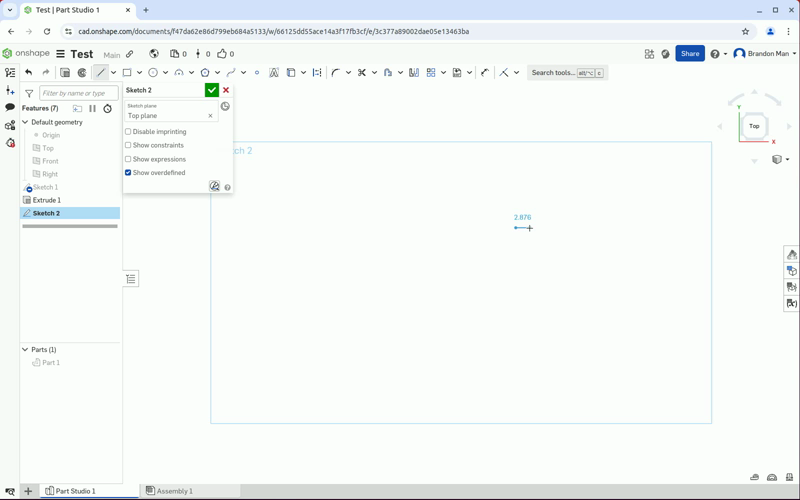
click(529, 227)
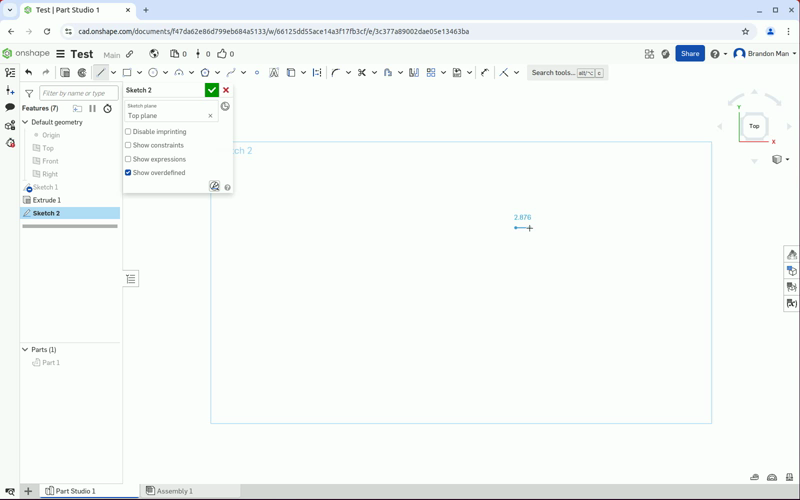
key_up(shift)
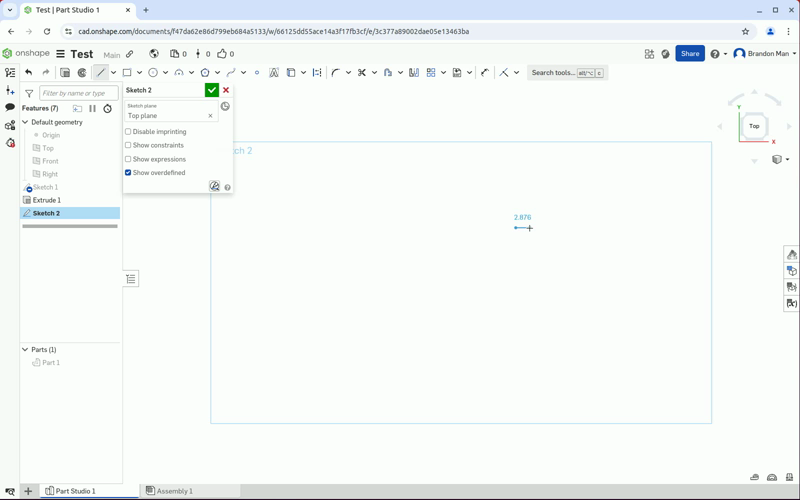
key_down(shift)
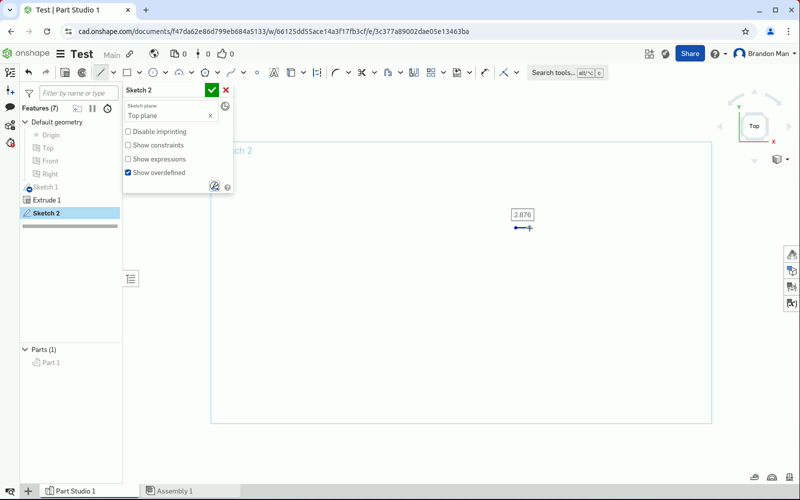
mouse_move(559, 227)
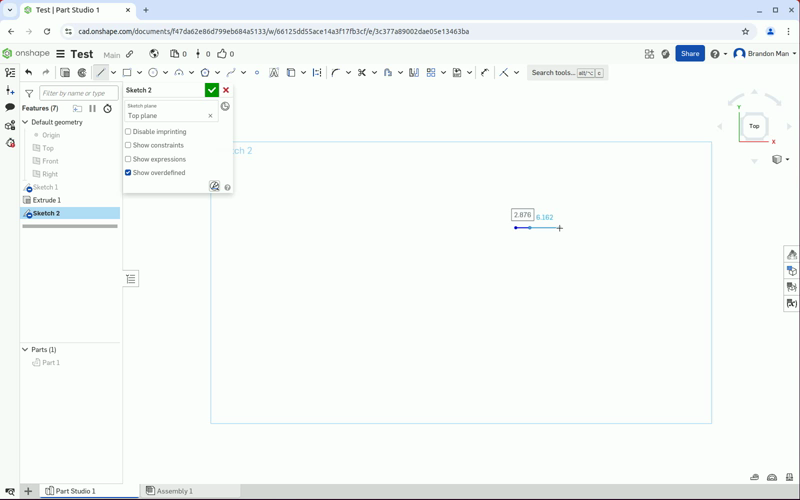
mouse_move(529, 213)
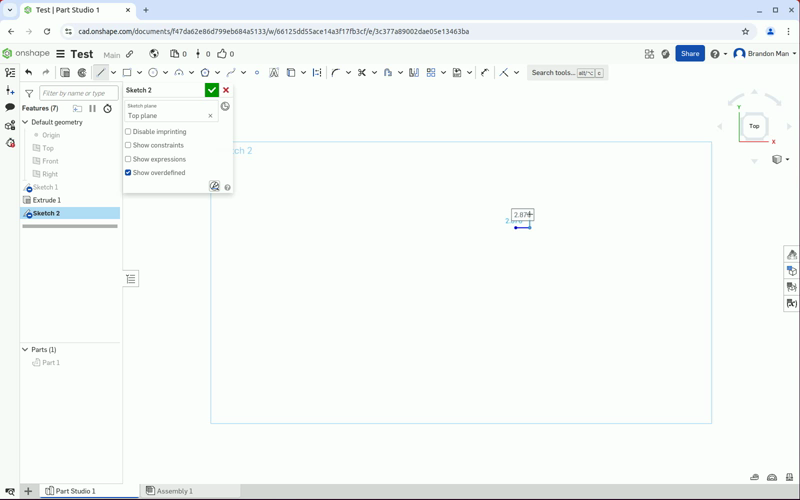
click(529, 213)
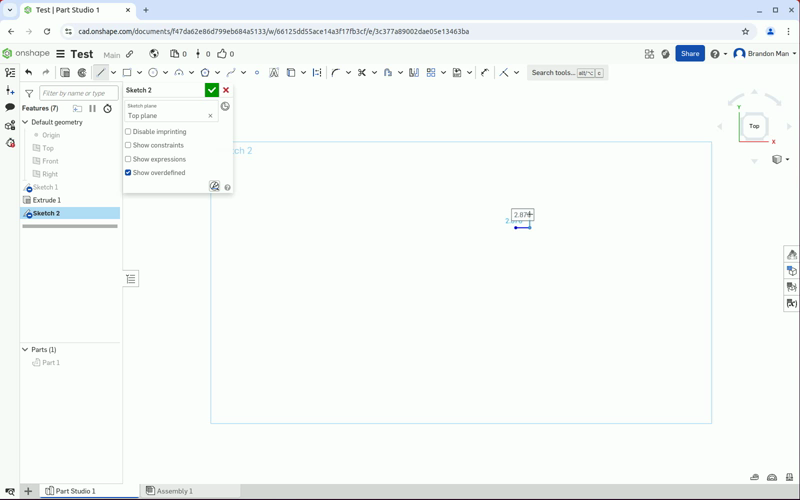
key_up(shift)
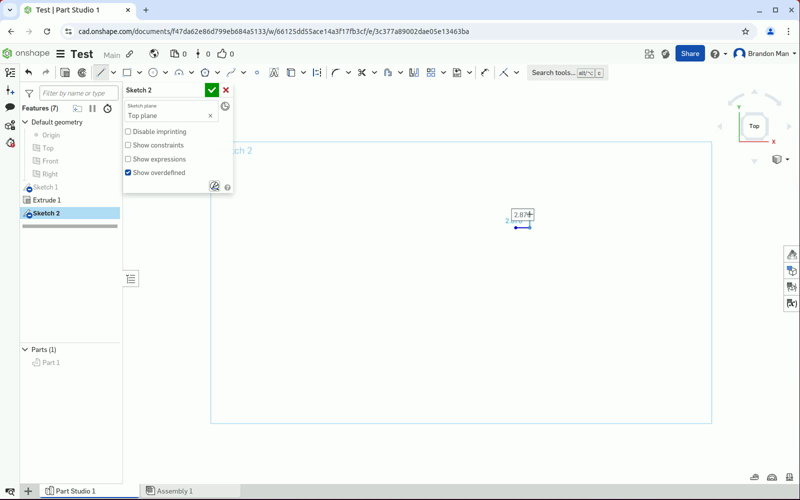
key_down(shift)
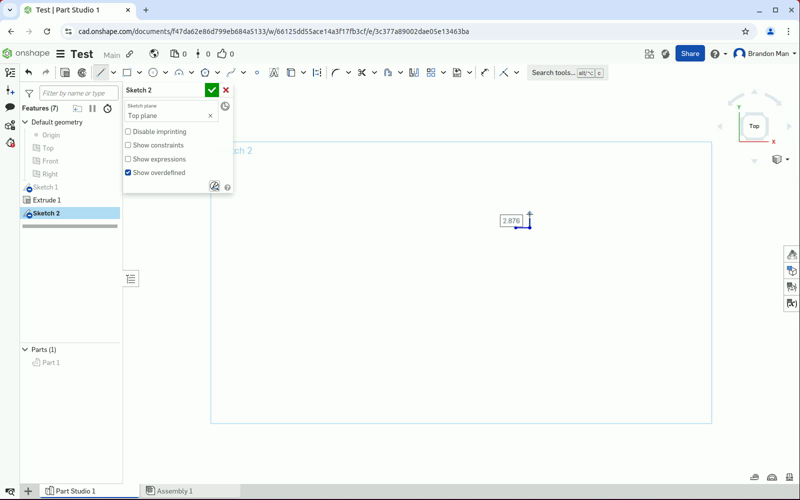
mouse_move(559, 213)
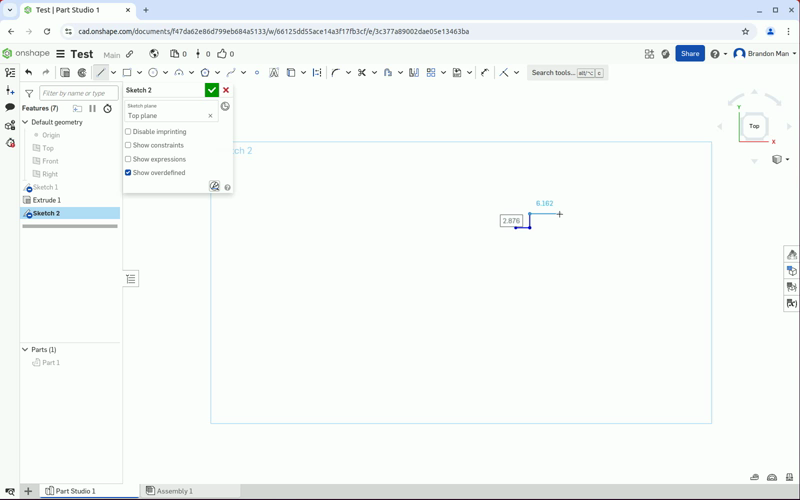
mouse_move(515, 213)
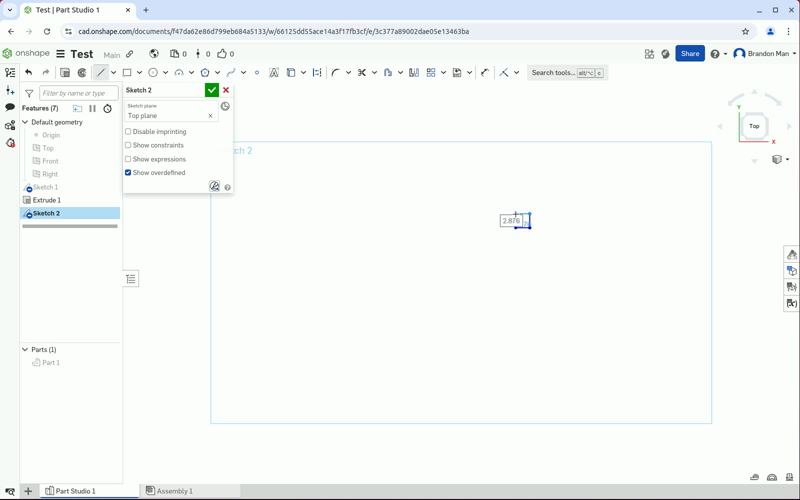
click(515, 213)
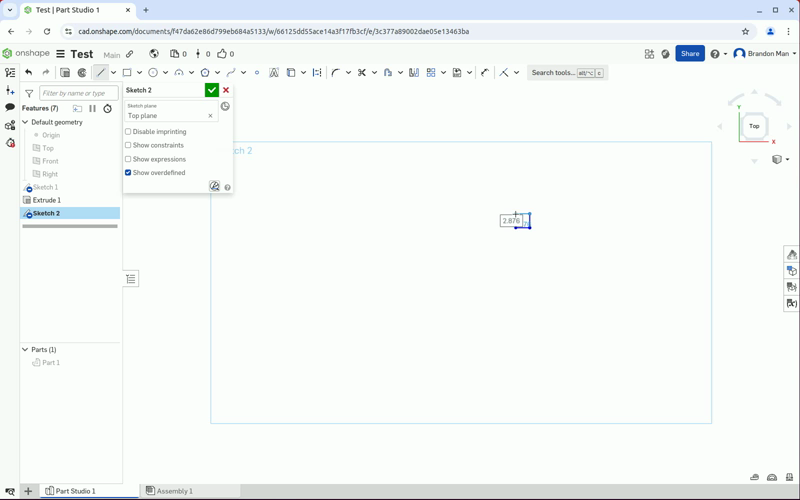
key_up(shift)
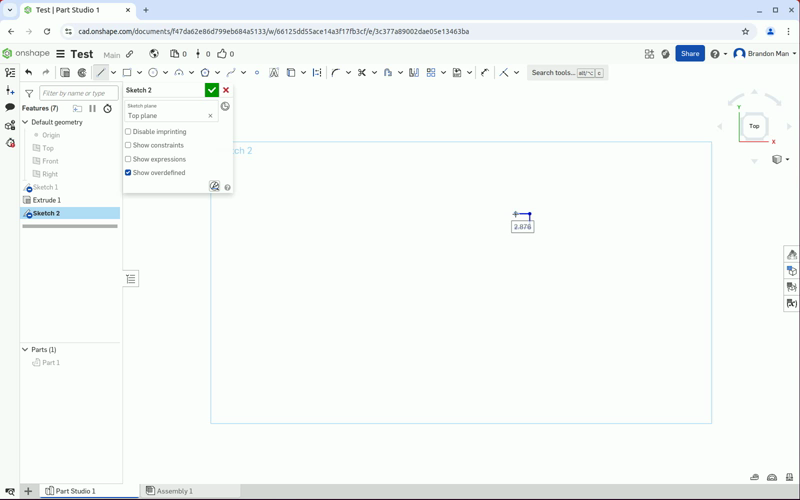
mouse_move(545, 213)
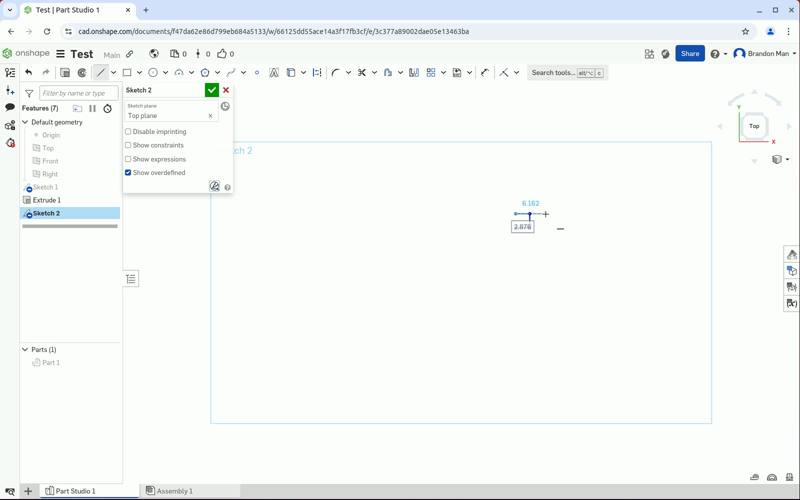
key_down(shift)
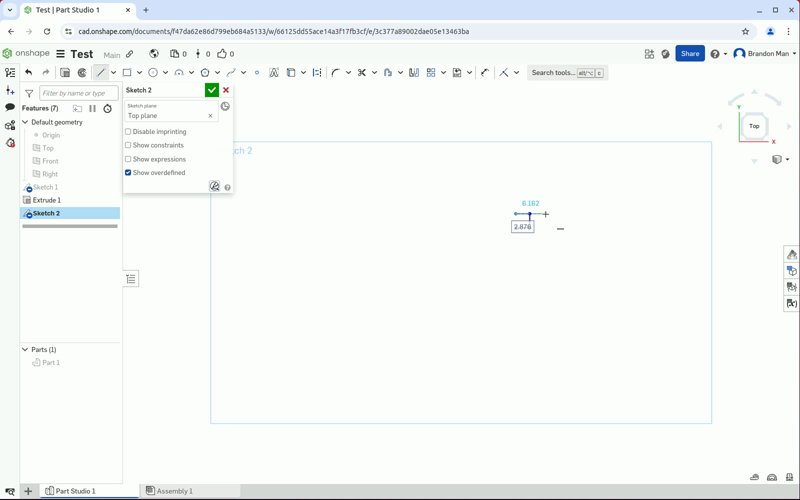
mouse_move(515, 227)
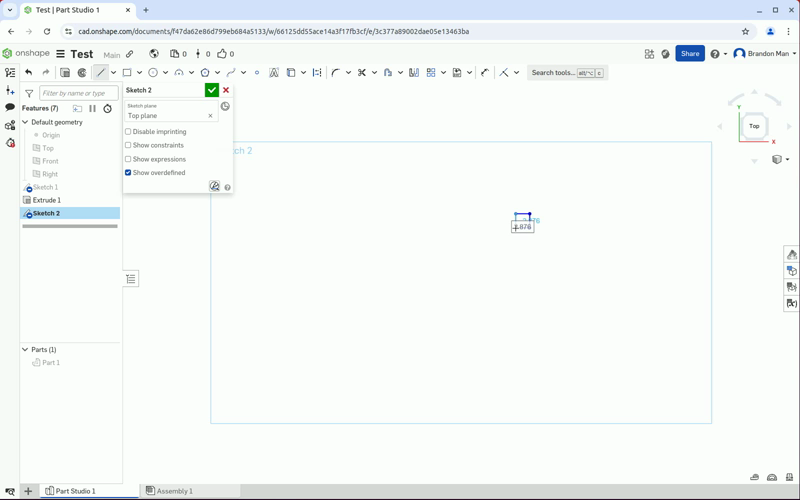
key_up(shift)
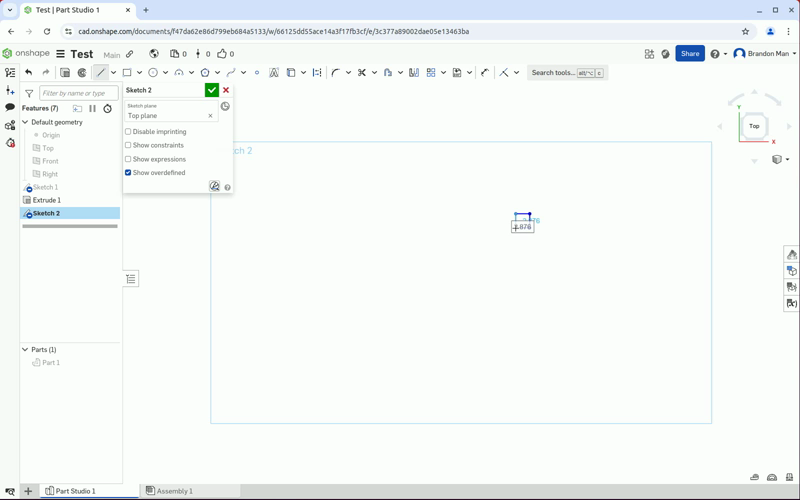
click(515, 227)
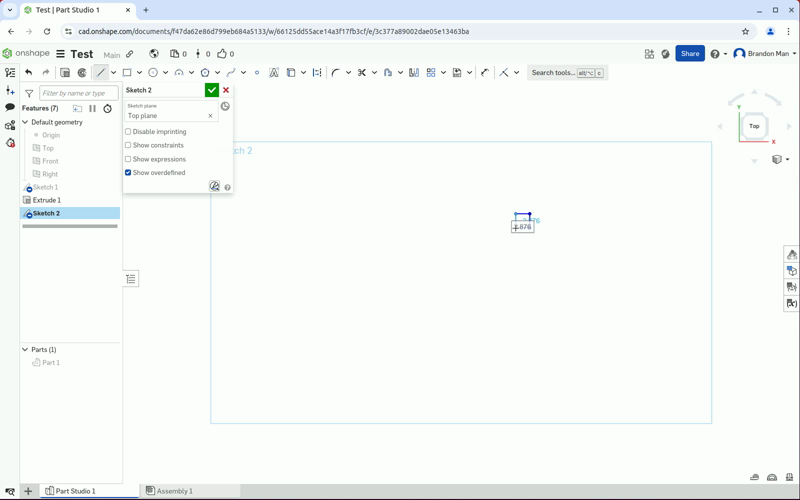
key(esc)
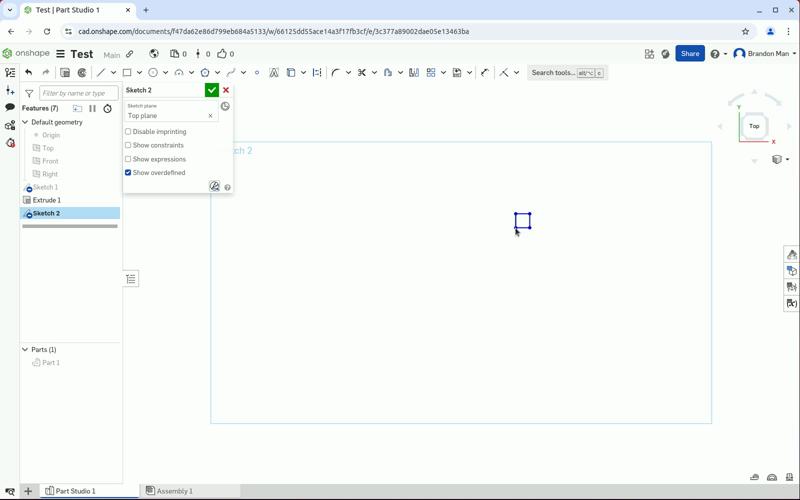
mouse_move(523, 226)
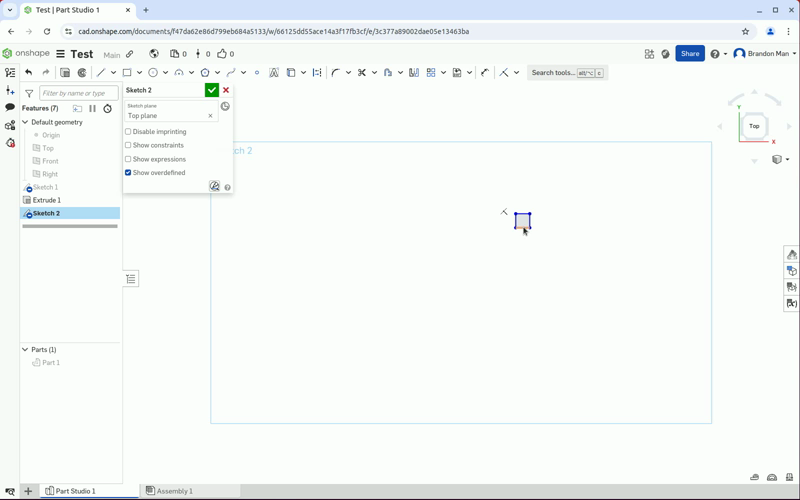
scroll(6)
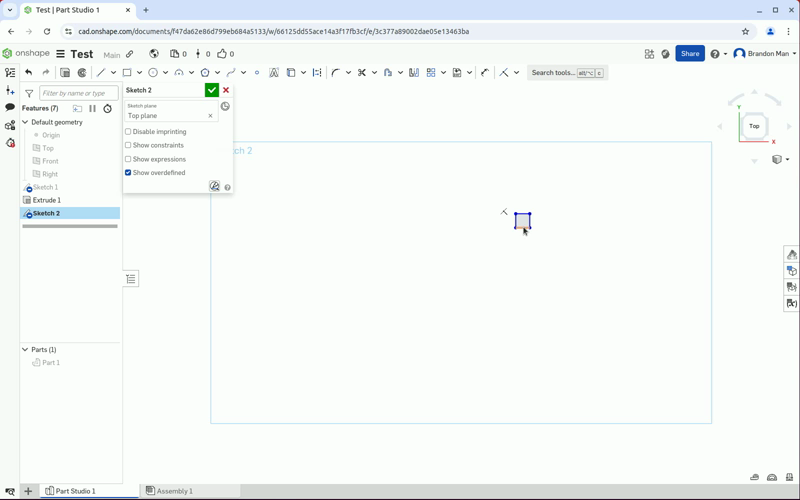
scroll(6)
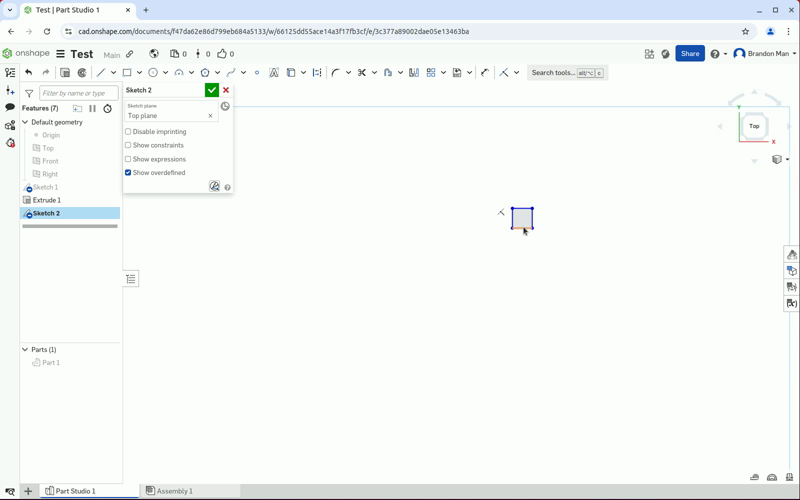
scroll(6)
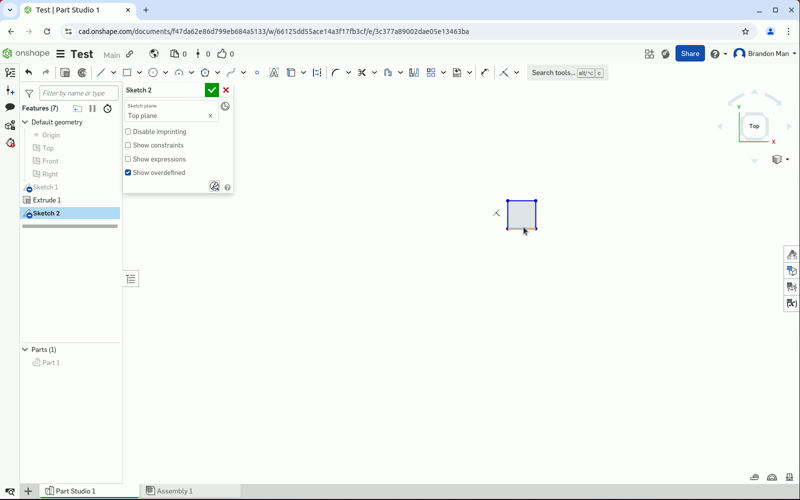
scroll(6)
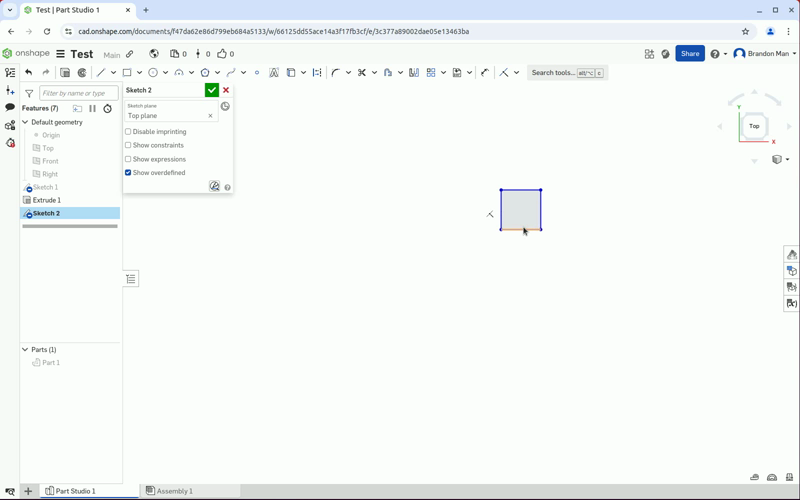
scroll(6)
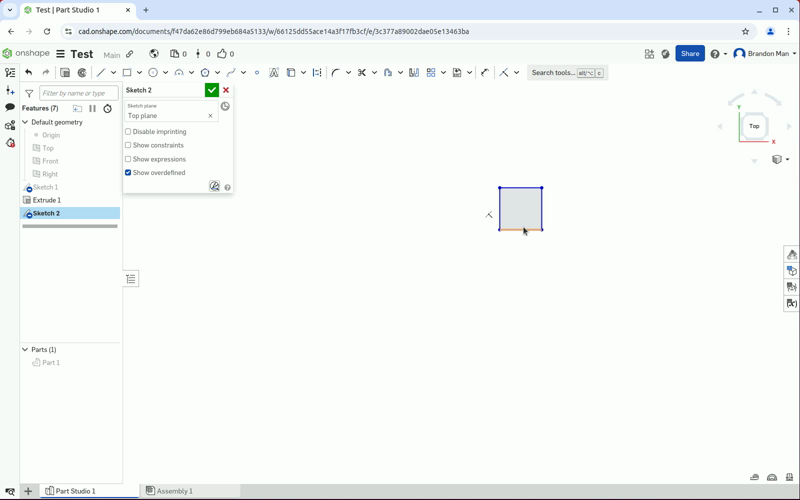
scroll(6)
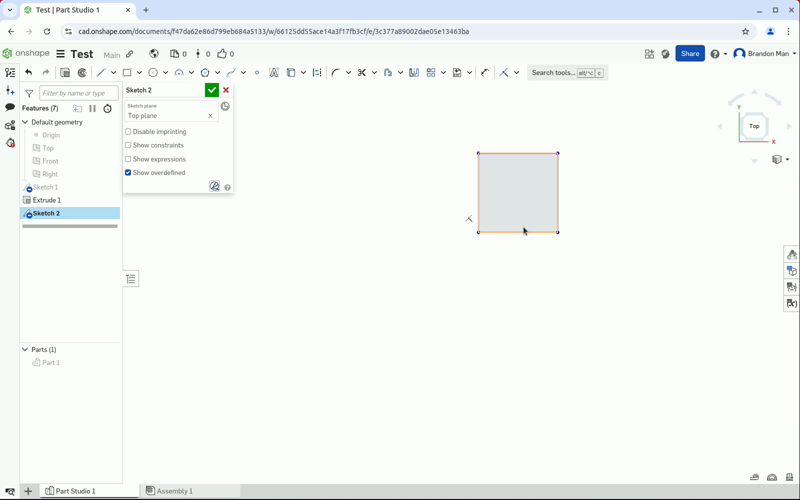
scroll(6)
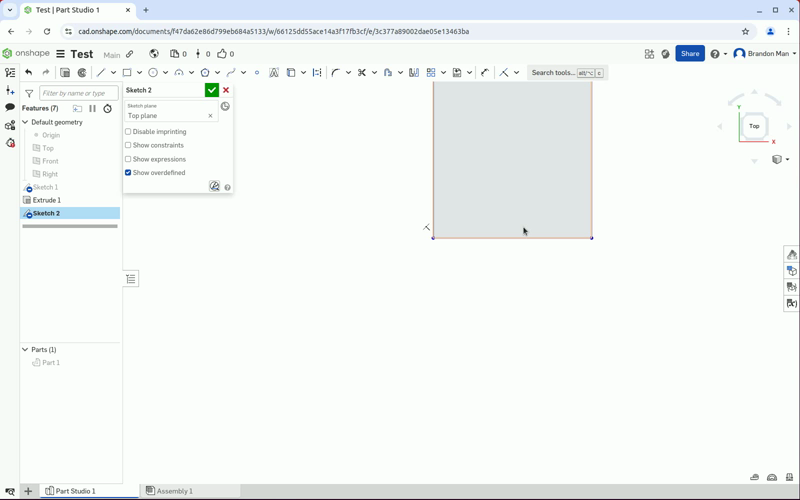
click(523, 226)
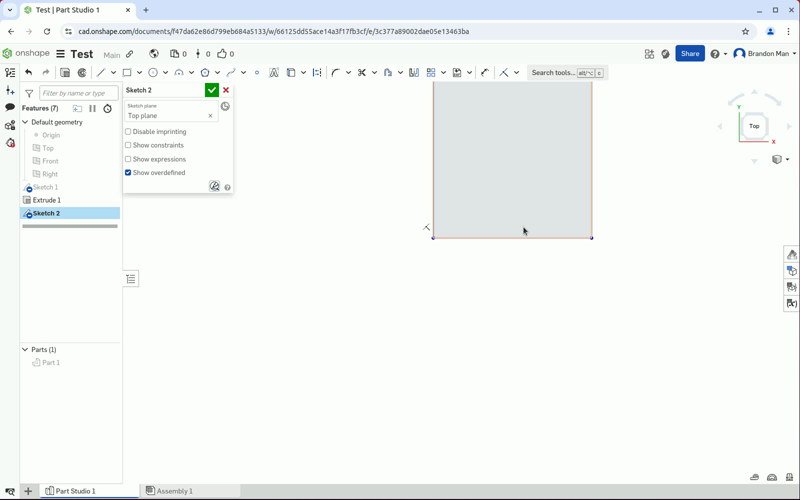
scroll(-6)
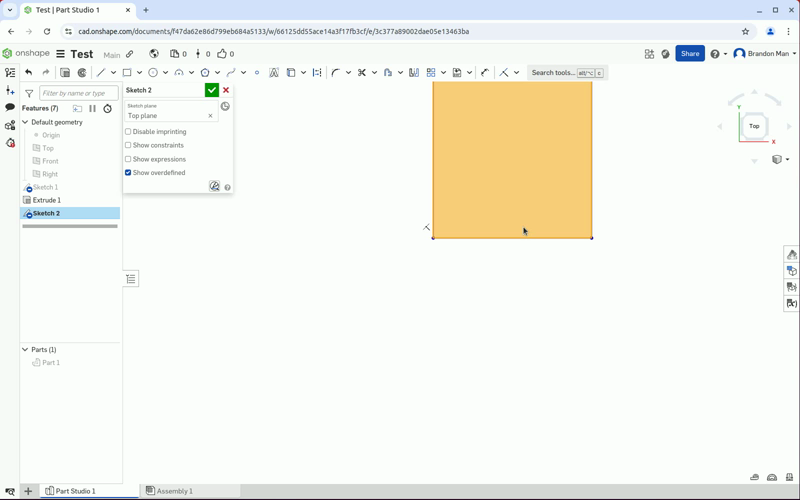
scroll(-6)
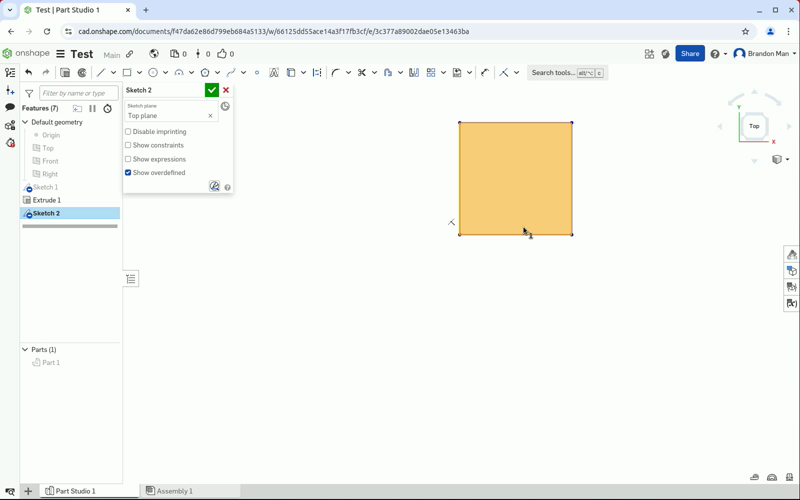
scroll(-6)
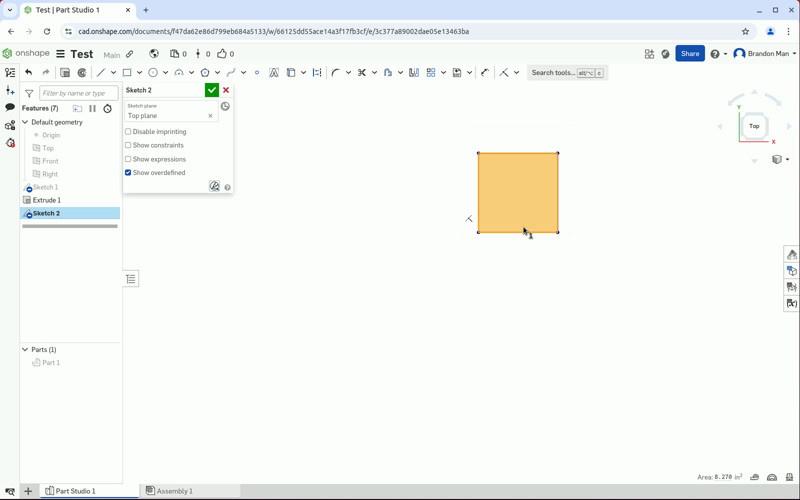
scroll(-6)
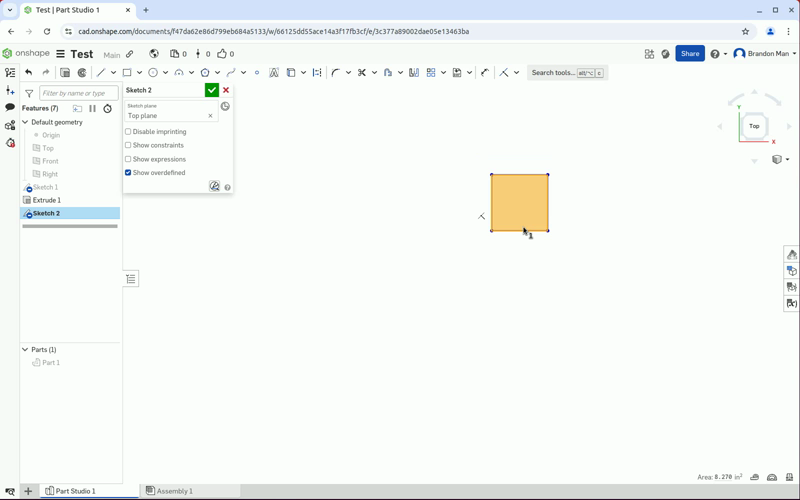
scroll(-6)
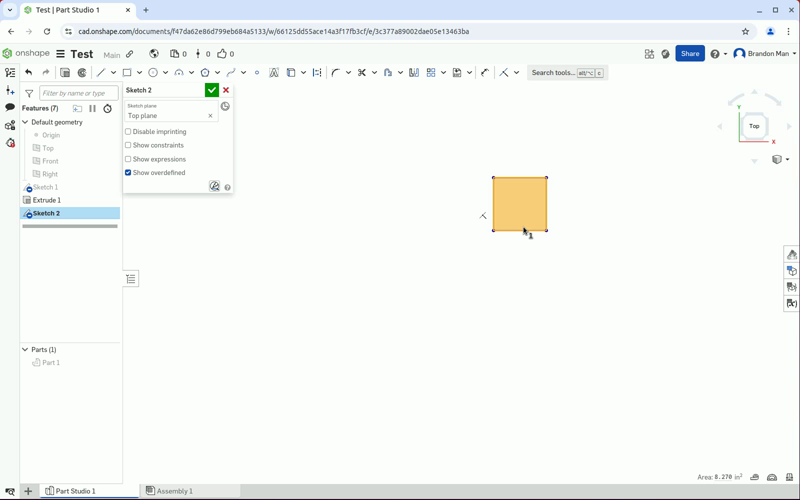
scroll(-6)
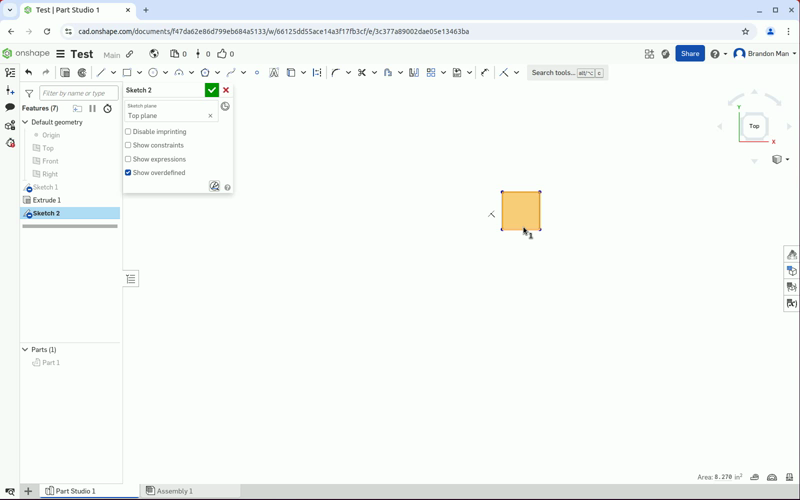
scroll(-6)
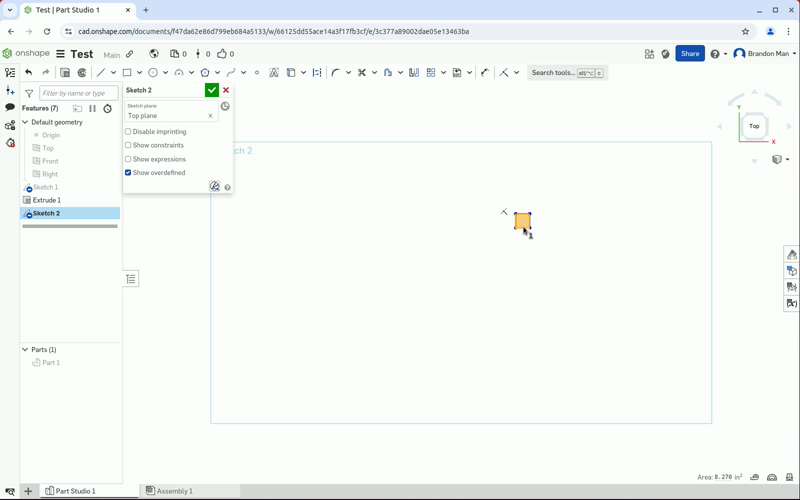
mouse_move(73, 352)
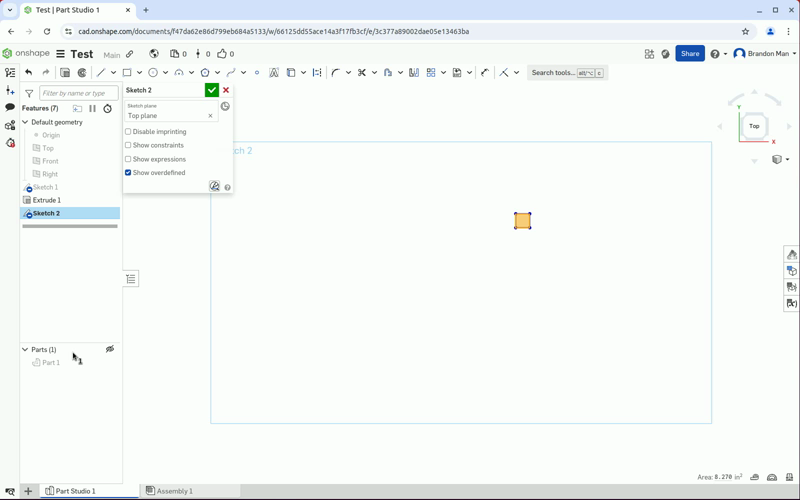
key(shift+y)
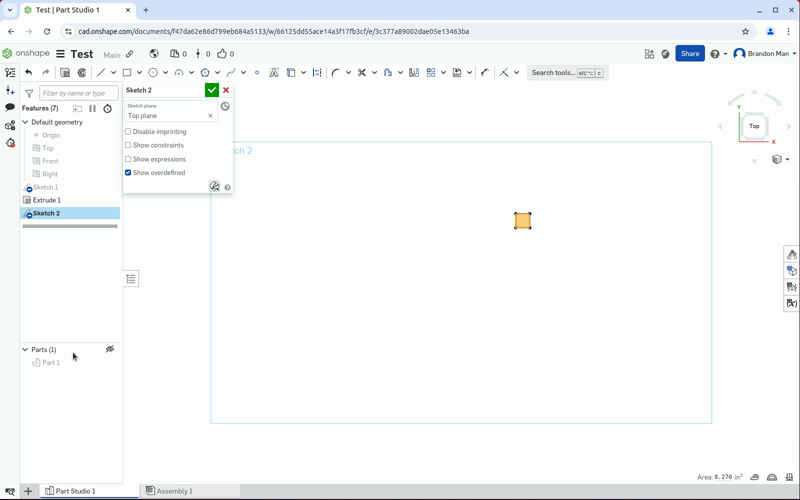
key(shift+e)
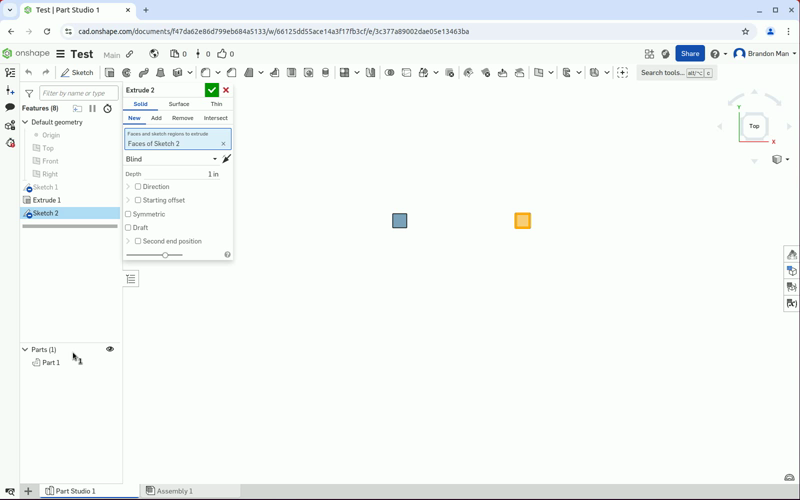
mouse_move(143, 106)
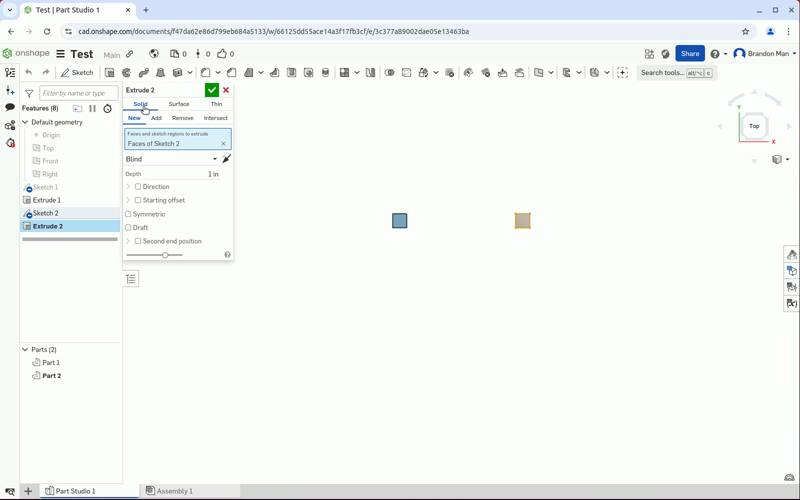
click(143, 106)
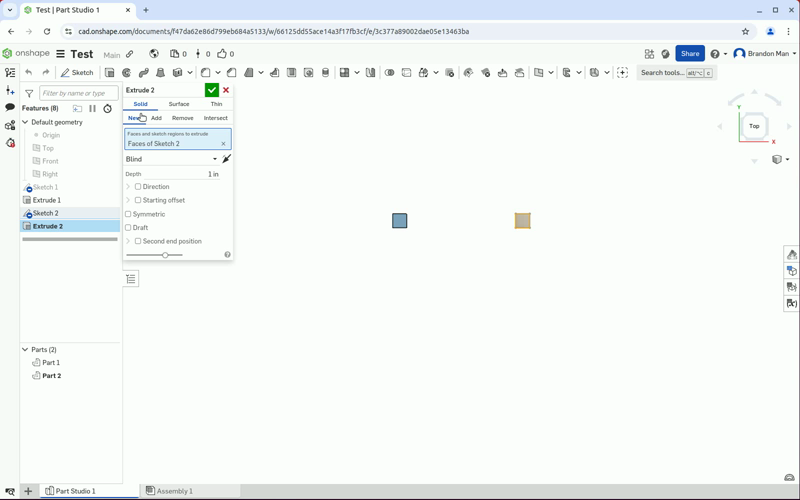
mouse_move(137, 120)
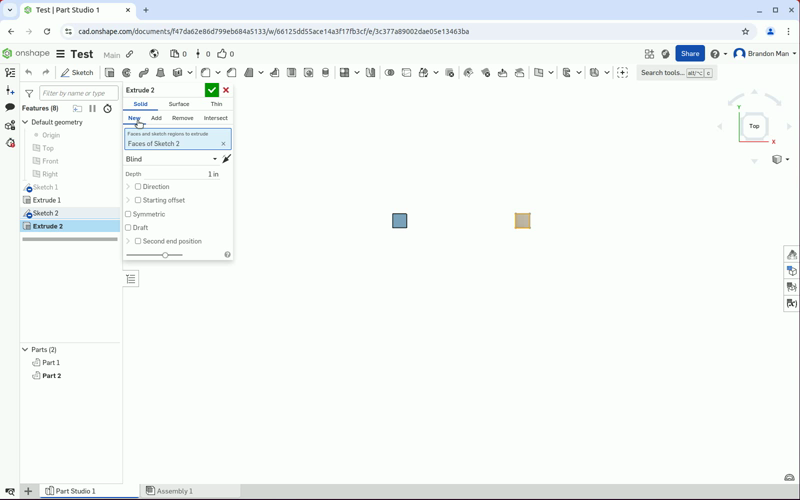
click(137, 120)
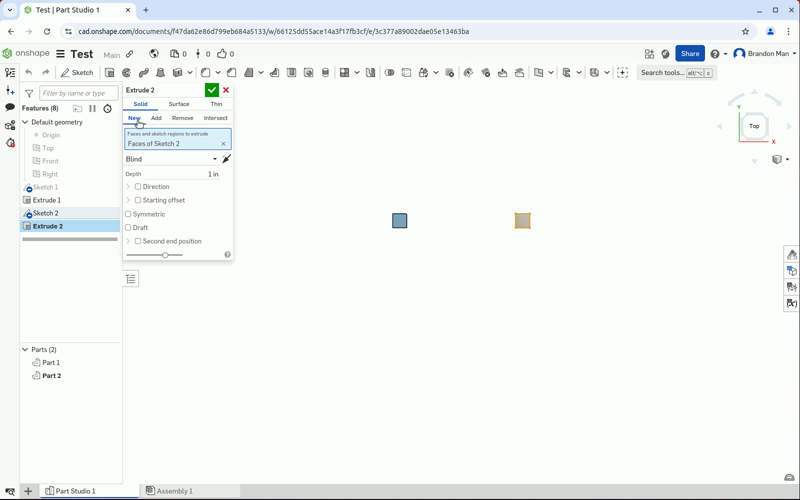
key(tab, 4)
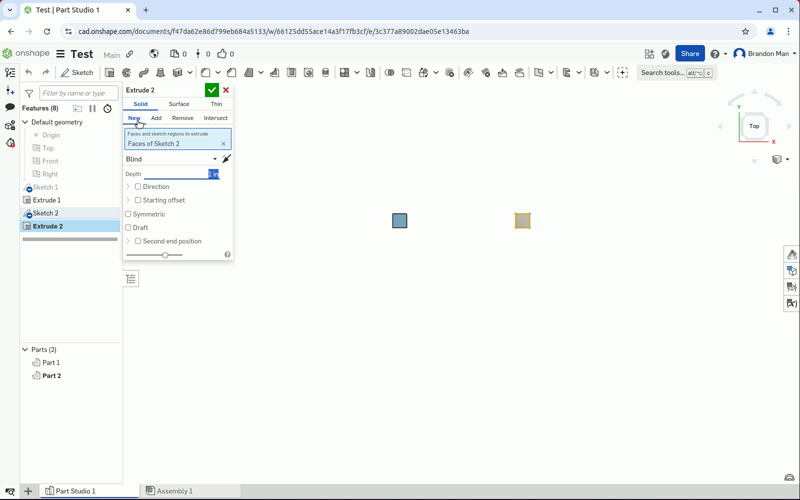
text(20.46)
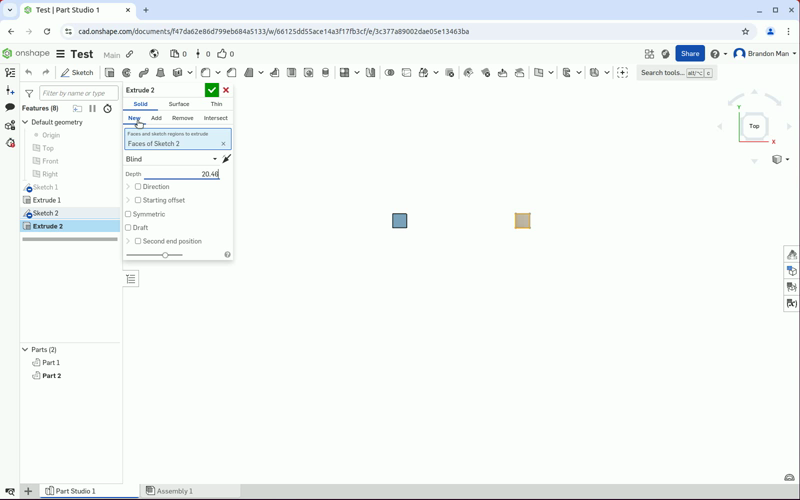
key(enter)
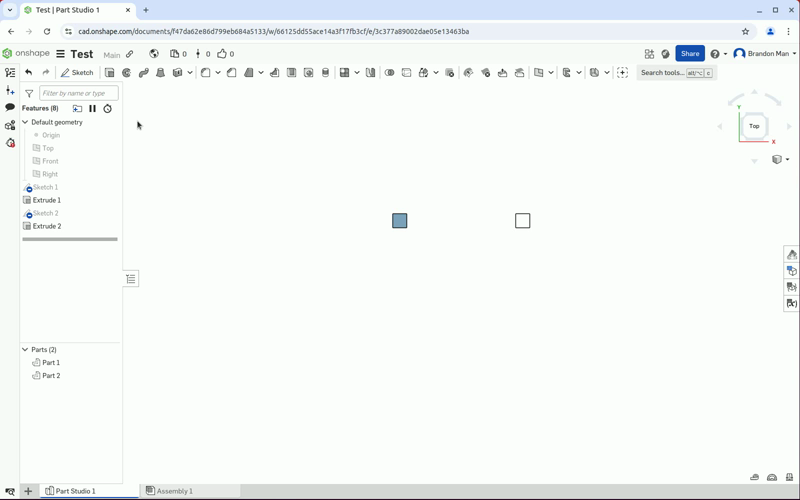
key(shift+h)
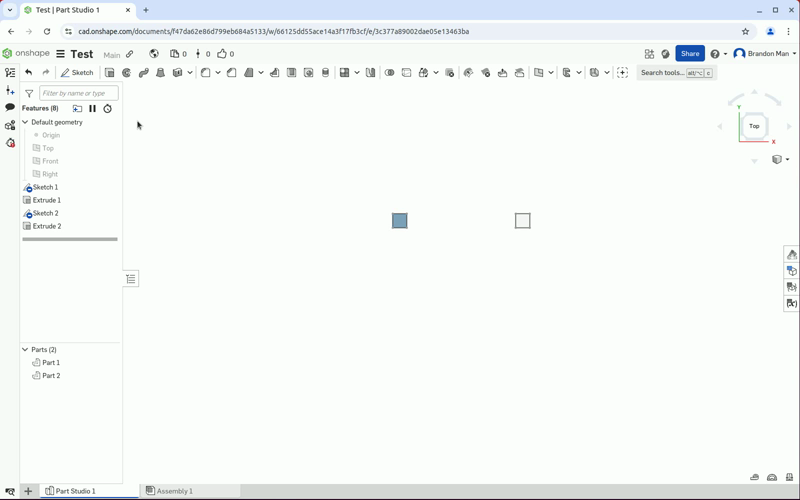
key(shift+h)
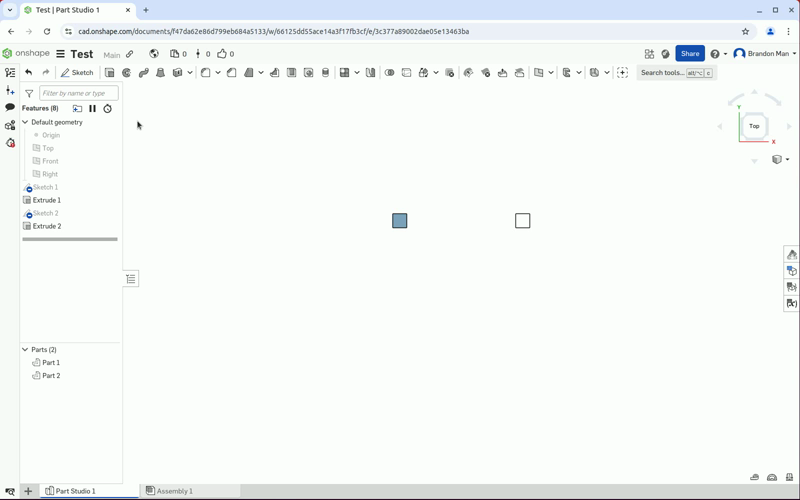
mouse_move(73, 189)
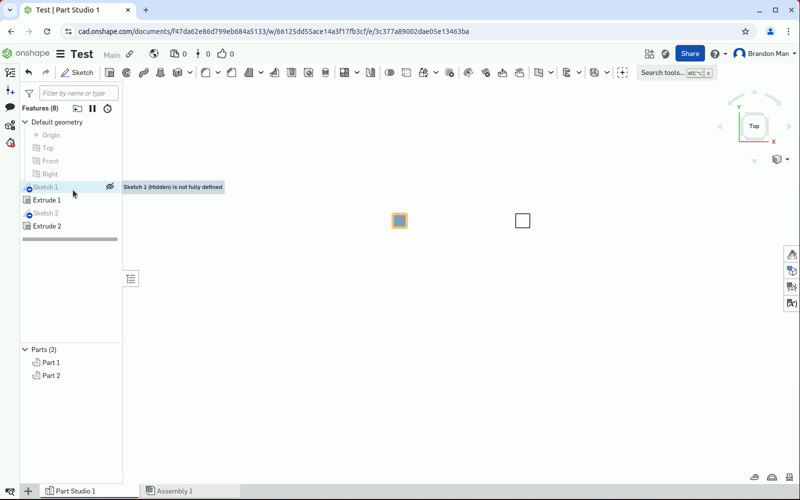
click(73, 189)
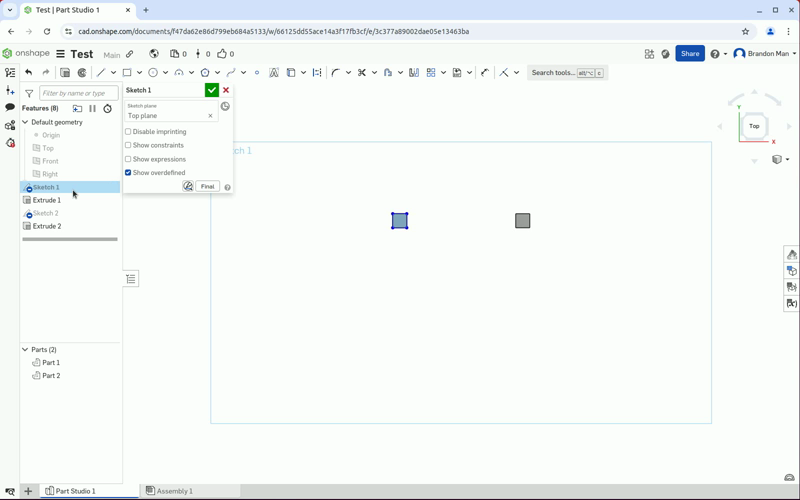
mouse_move(229, 92)
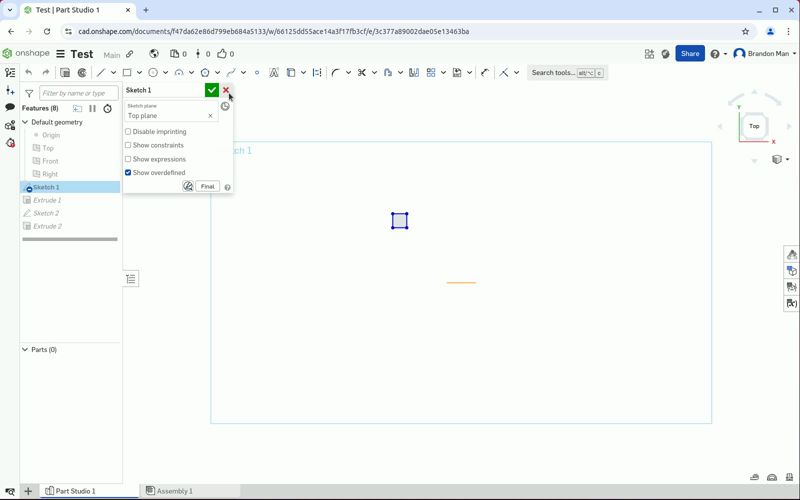
click(229, 92)
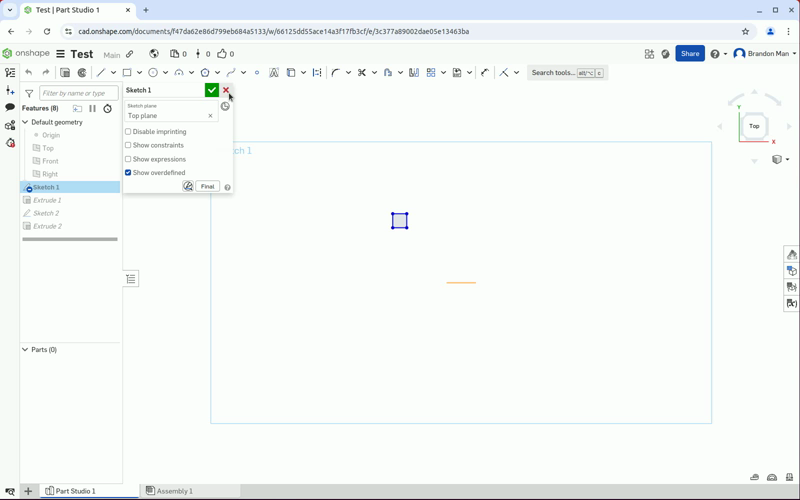
key(shift+s)
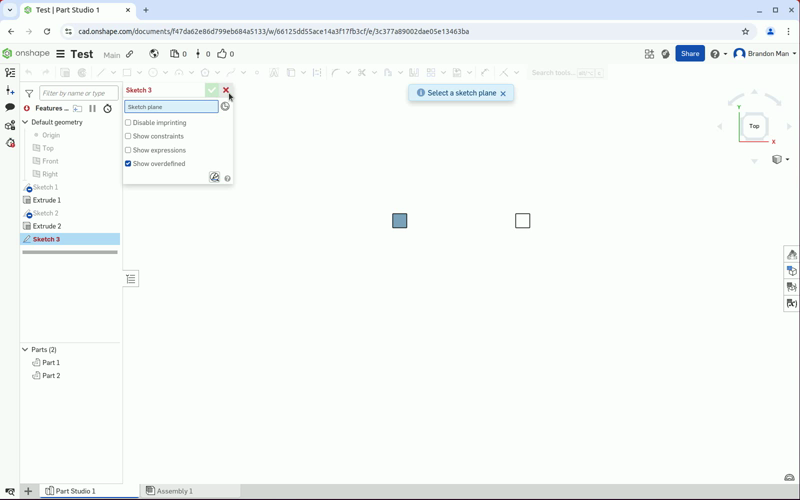
mouse_move(73, 150)
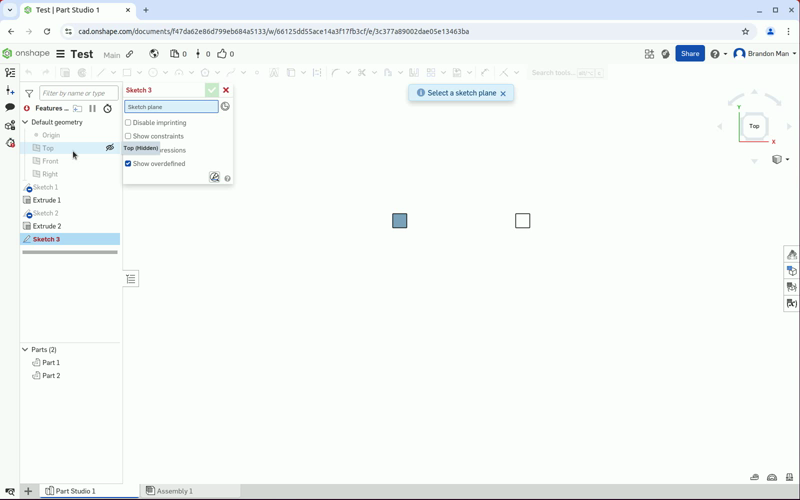
click(73, 150)
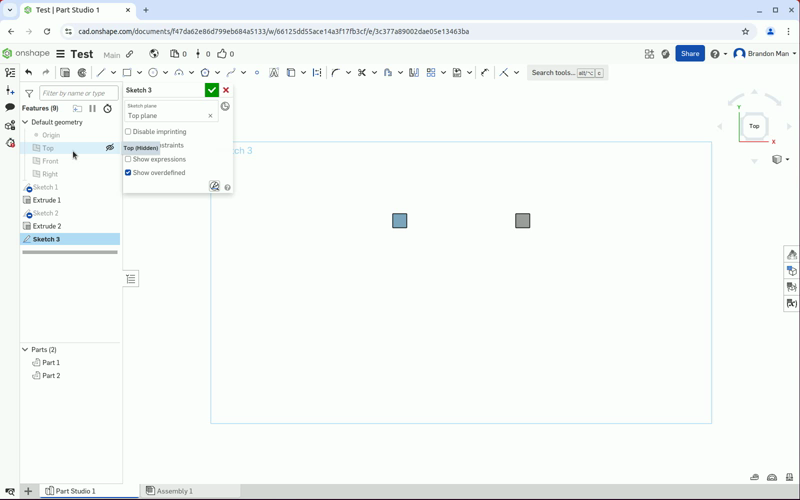
mouse_move(73, 352)
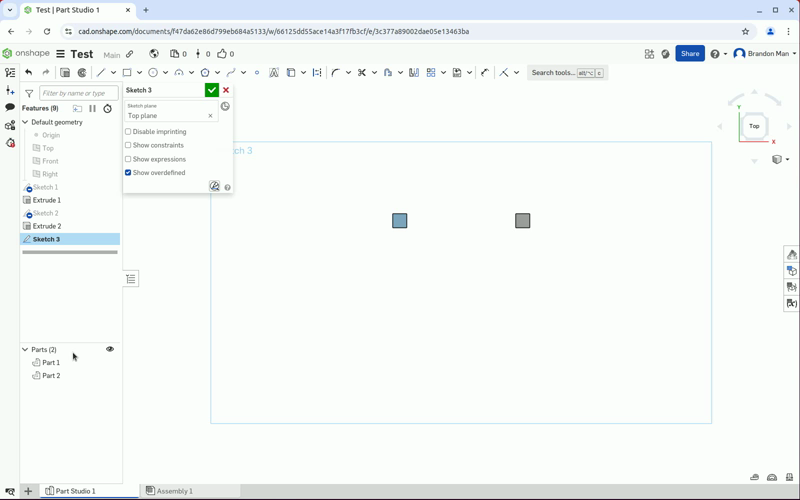
key(y)
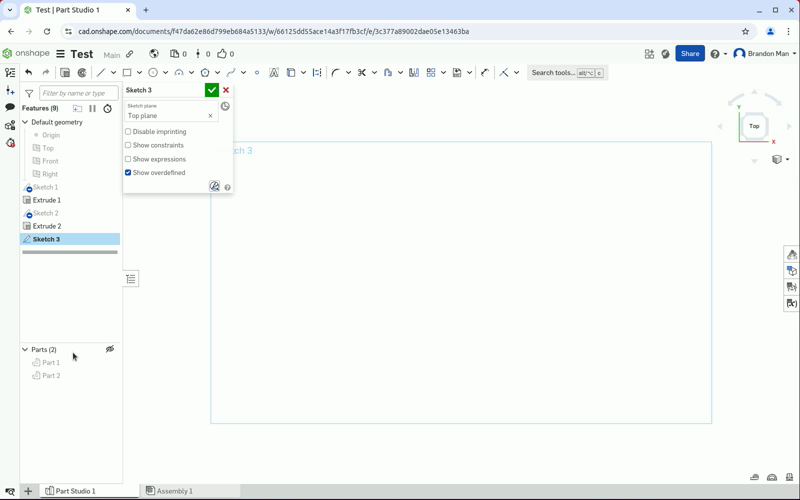
key(l)
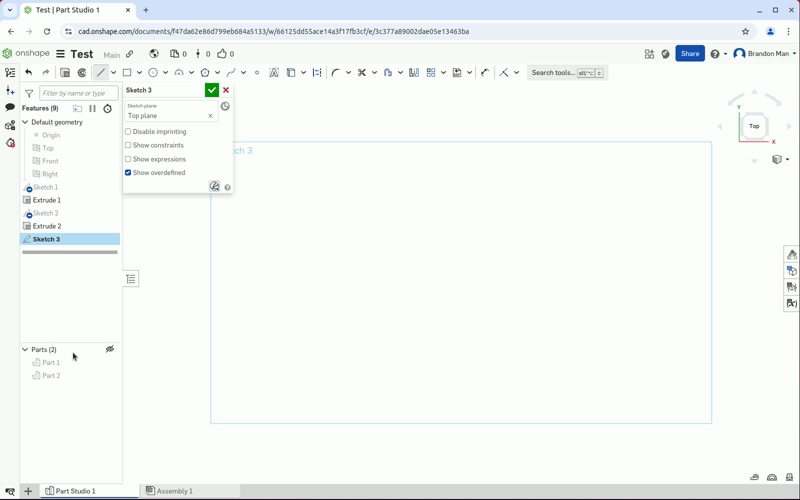
key_down(shift)
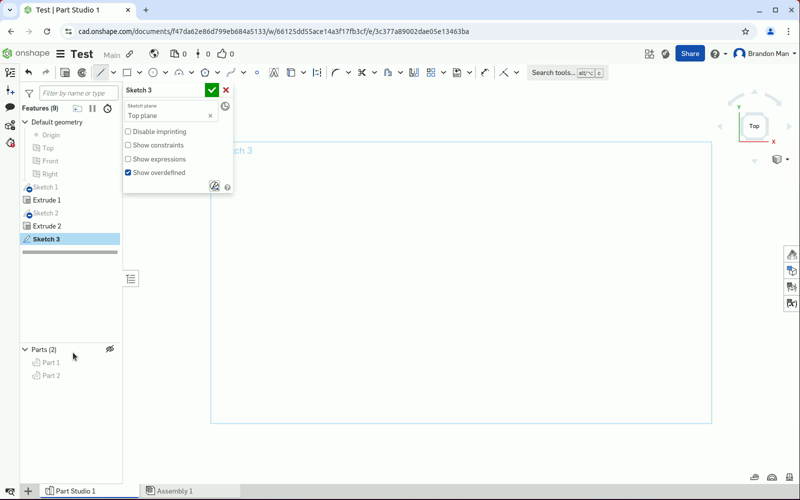
mouse_move(392, 351)
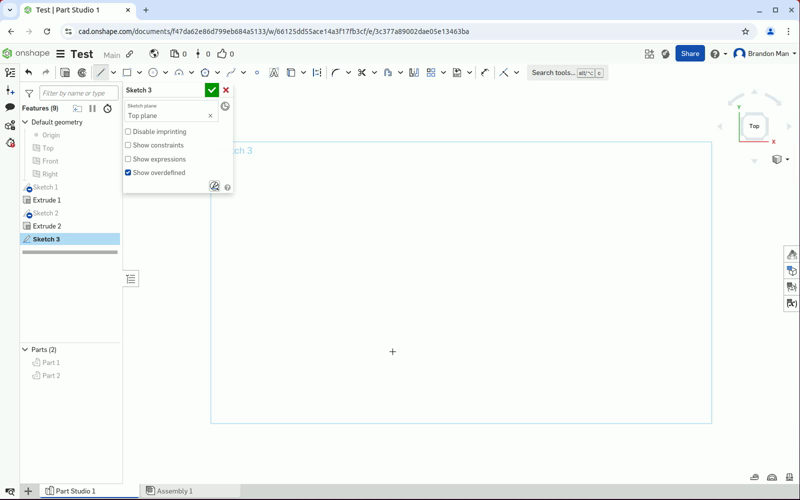
click(392, 351)
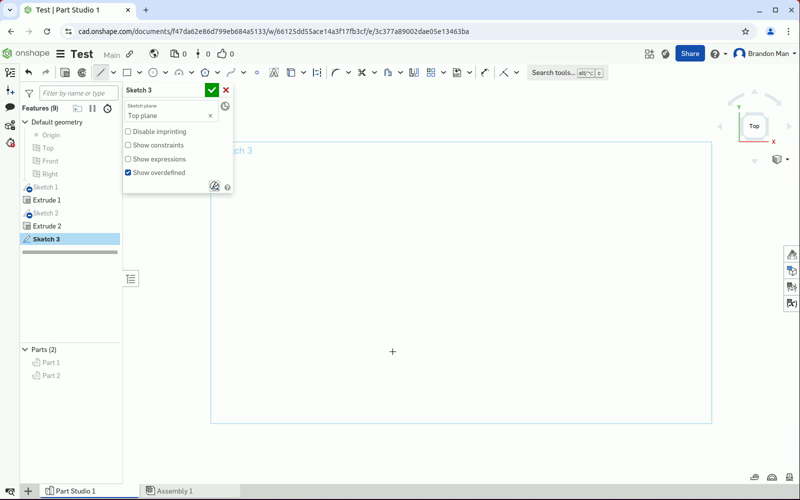
key_up(shift)
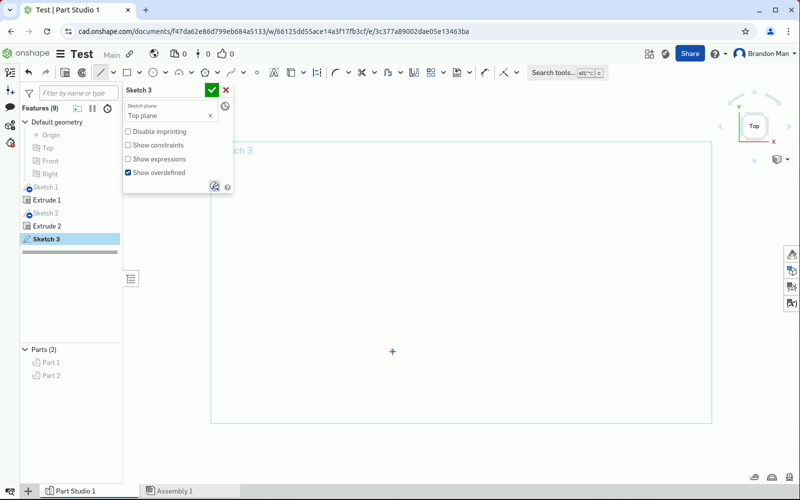
key_down(shift)
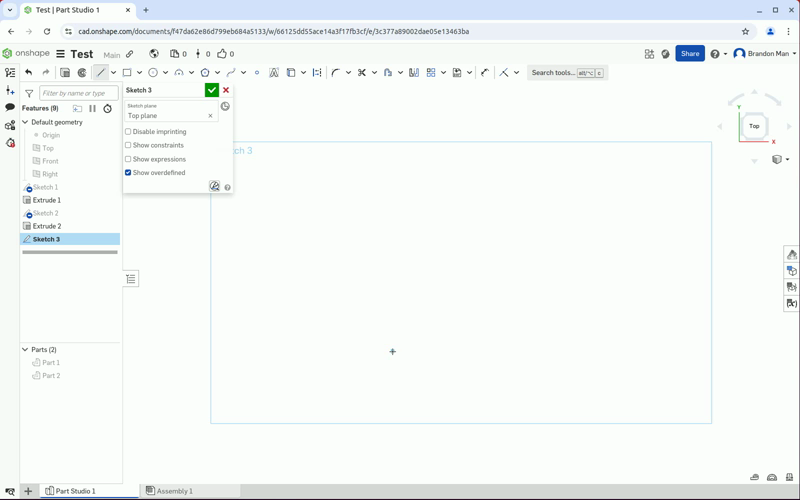
mouse_move(422, 351)
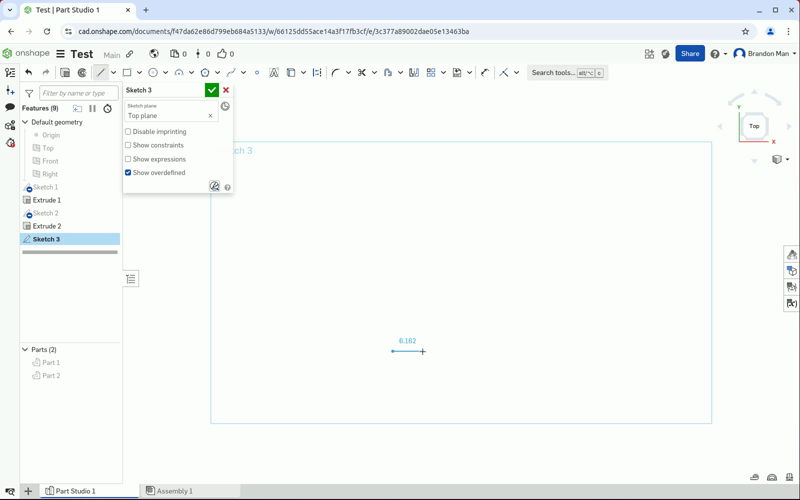
mouse_move(406, 351)
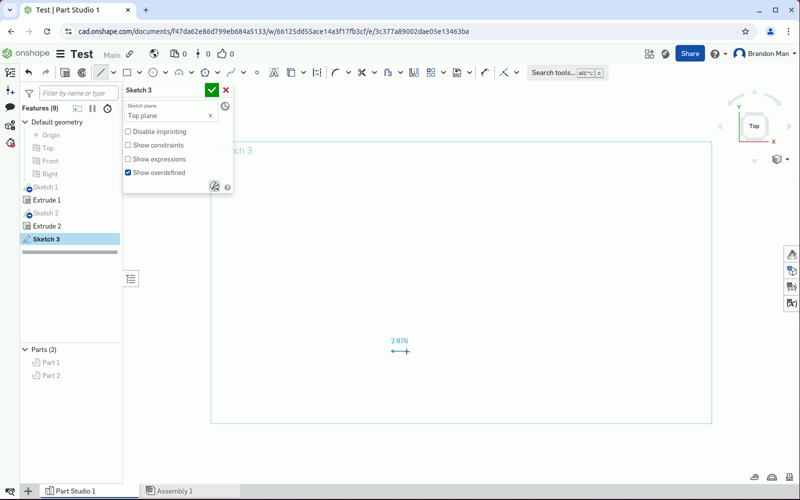
click(406, 351)
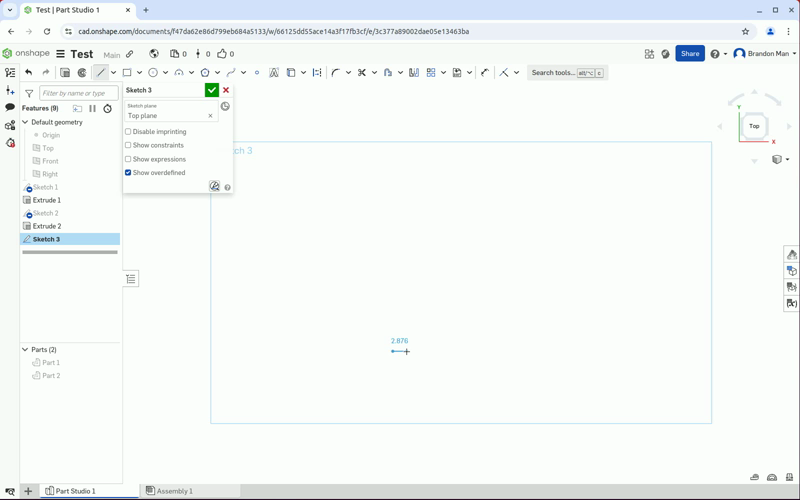
key_up(shift)
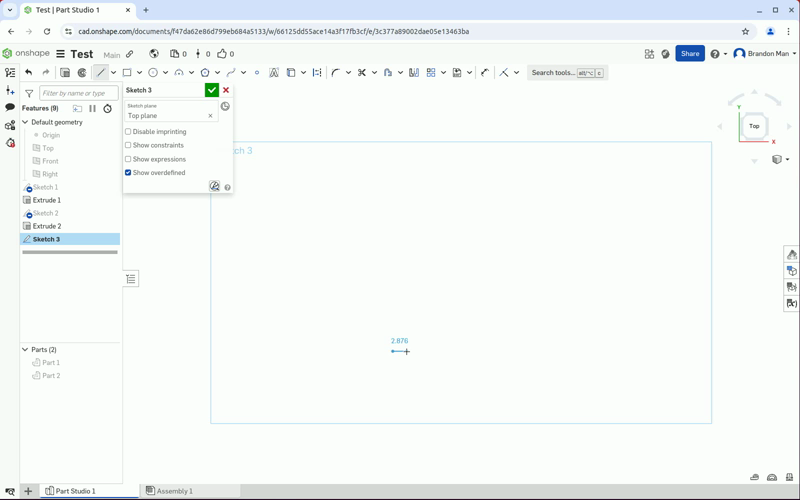
key_down(shift)
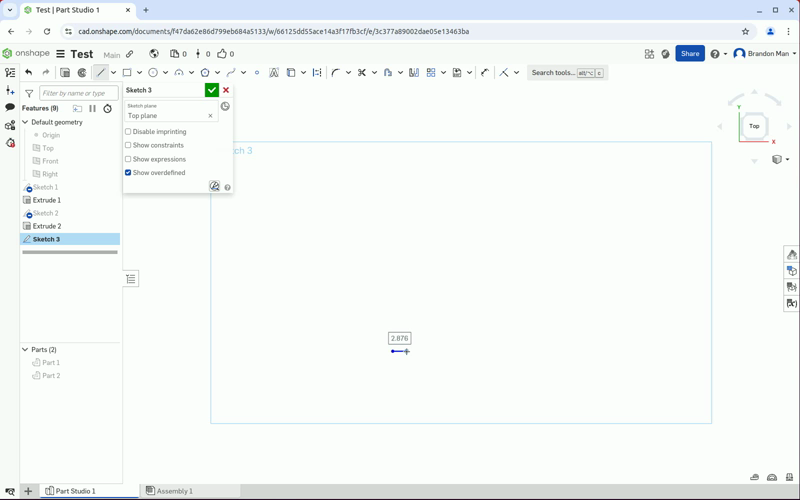
mouse_move(436, 351)
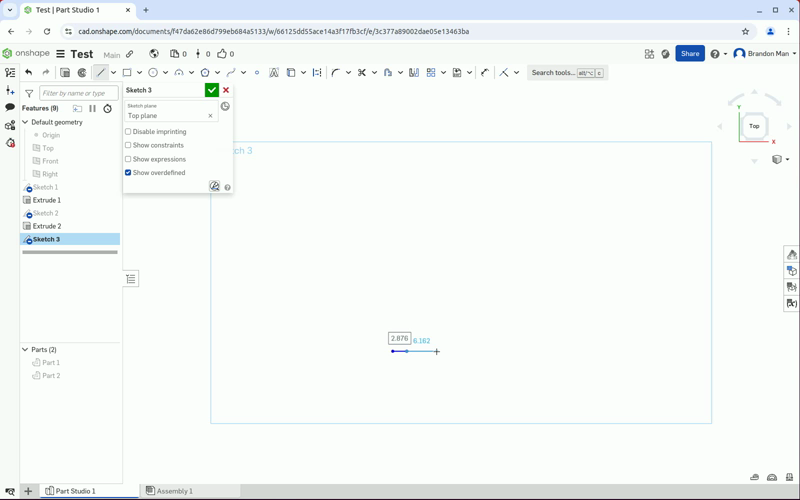
mouse_move(406, 336)
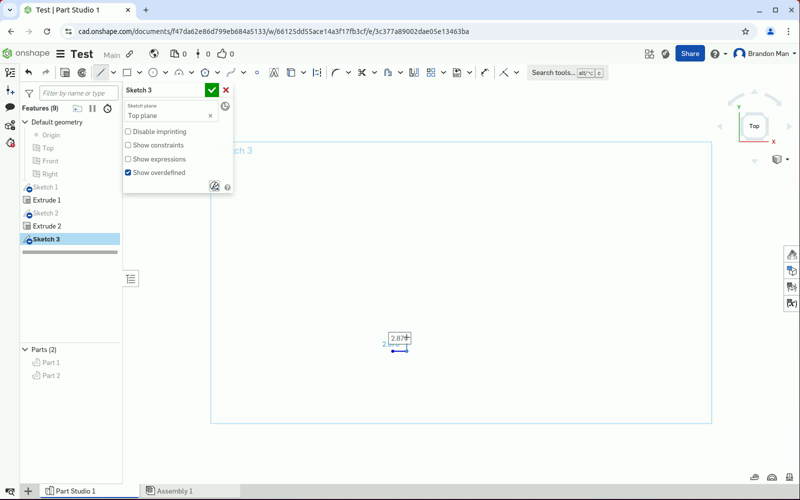
click(406, 336)
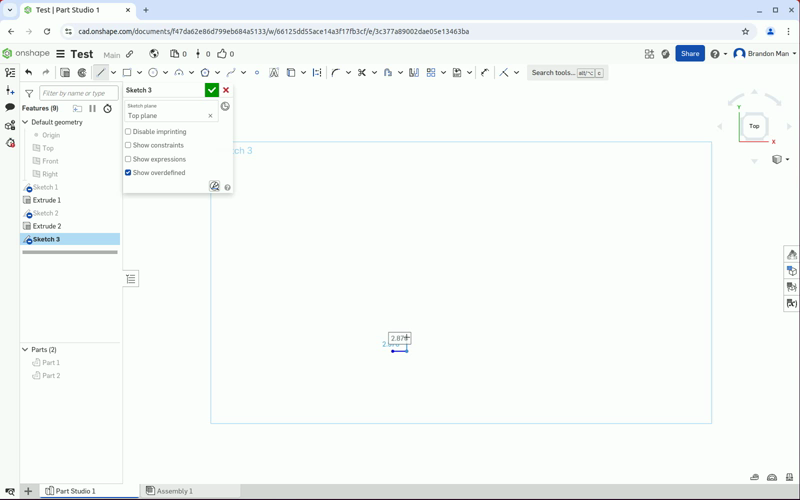
key_up(shift)
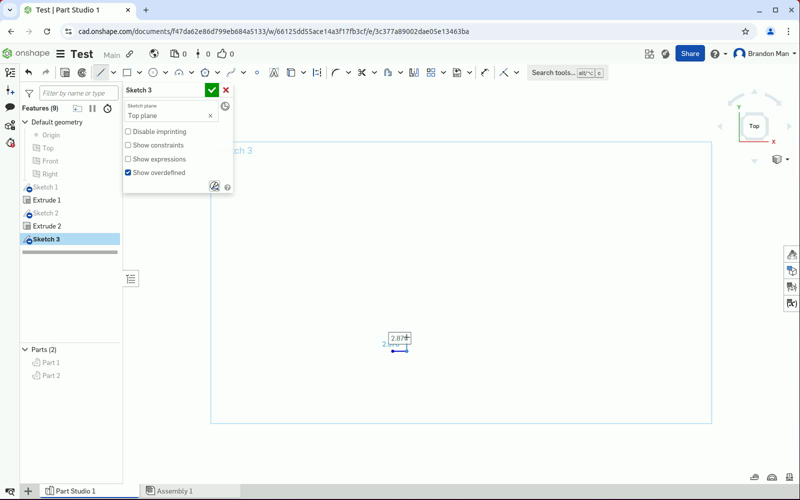
key_down(shift)
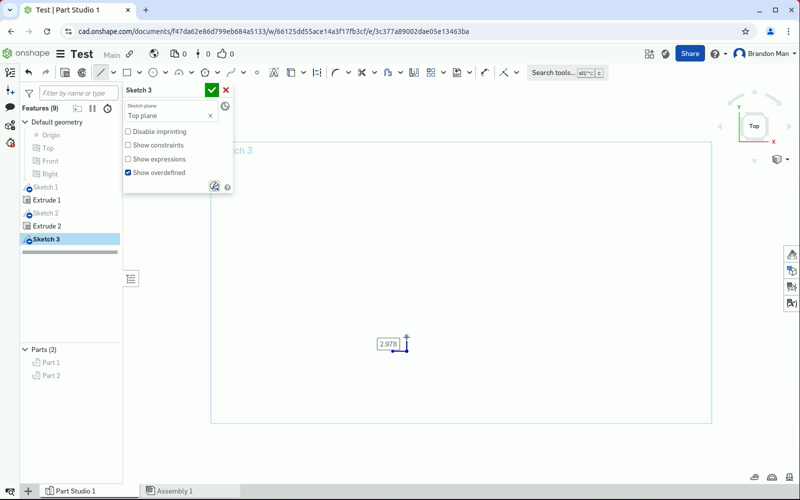
mouse_move(436, 336)
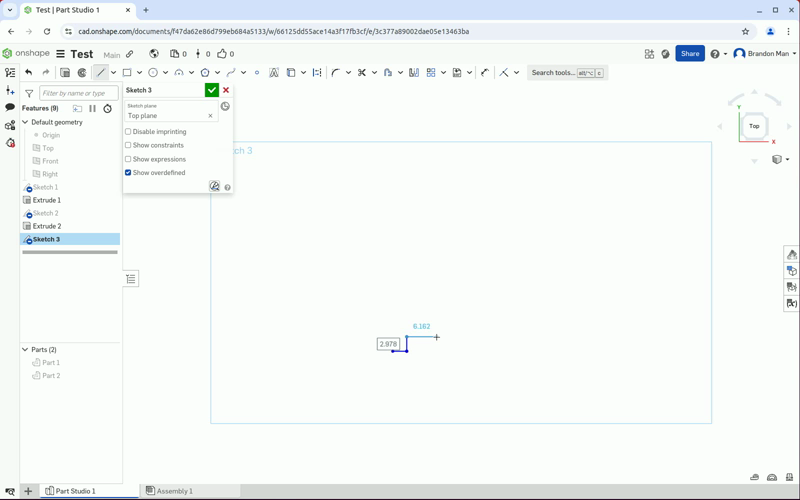
mouse_move(392, 336)
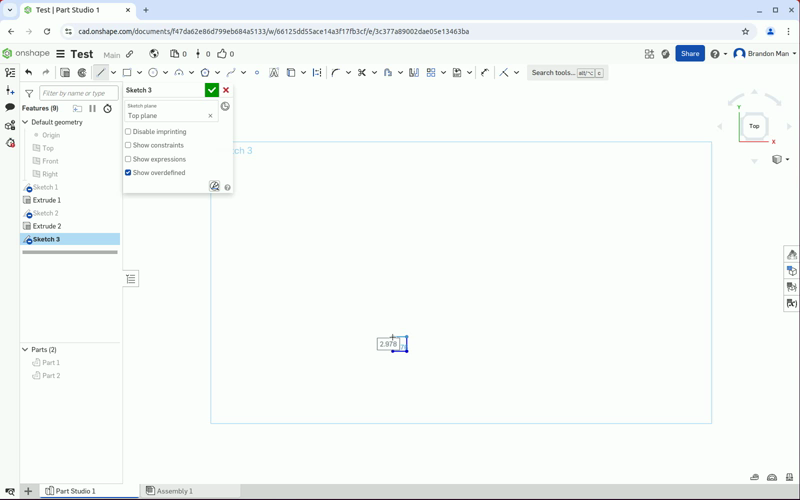
click(392, 336)
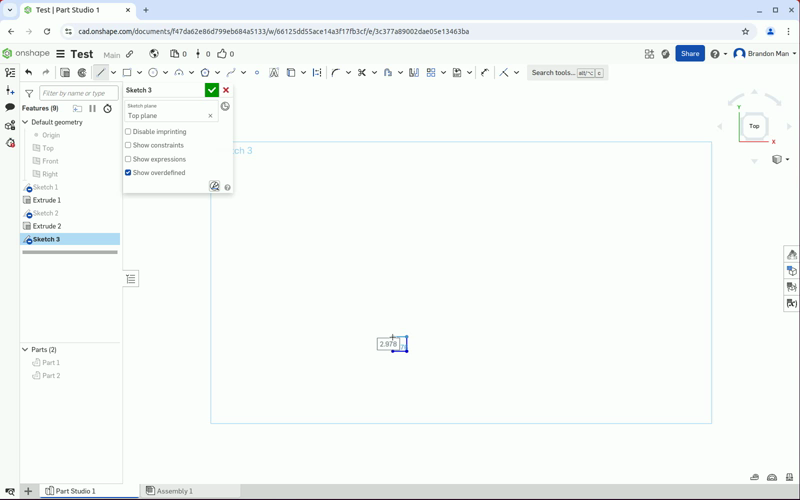
key_up(shift)
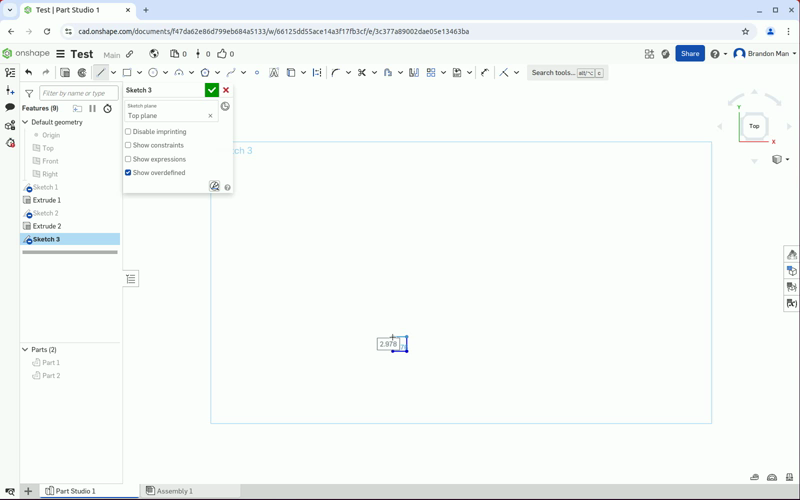
mouse_move(422, 336)
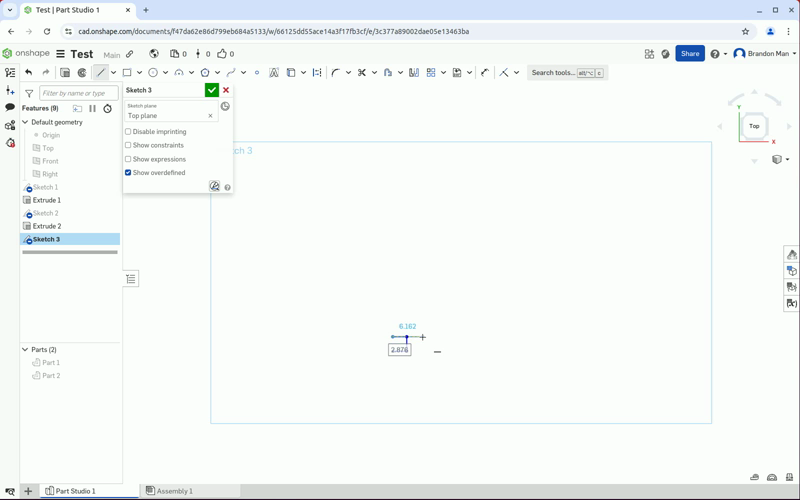
key_down(shift)
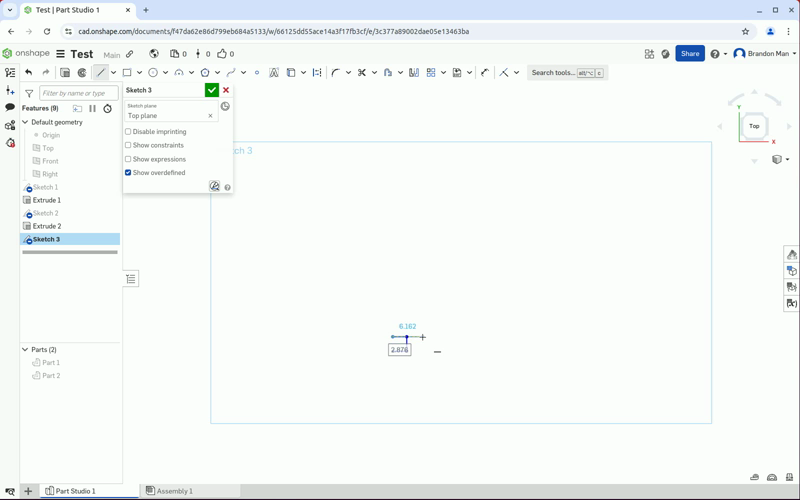
mouse_move(392, 351)
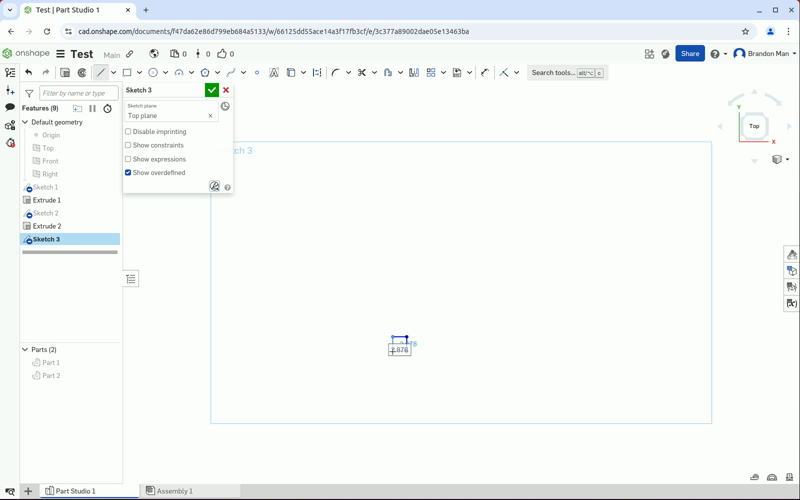
key_up(shift)
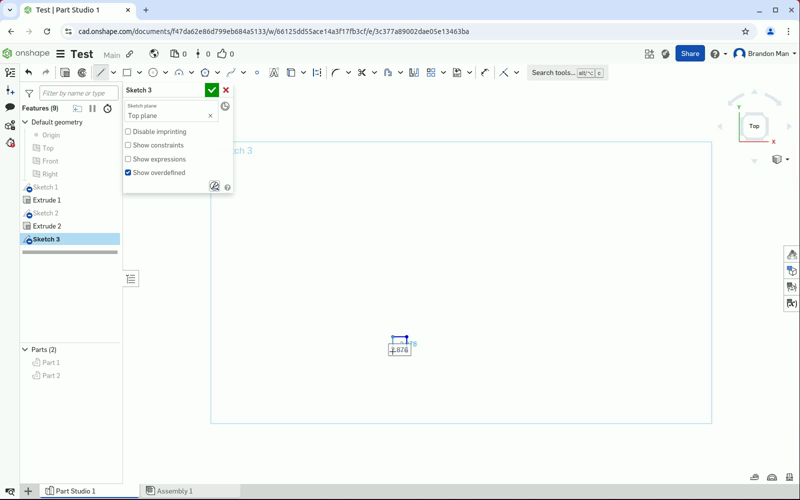
click(392, 351)
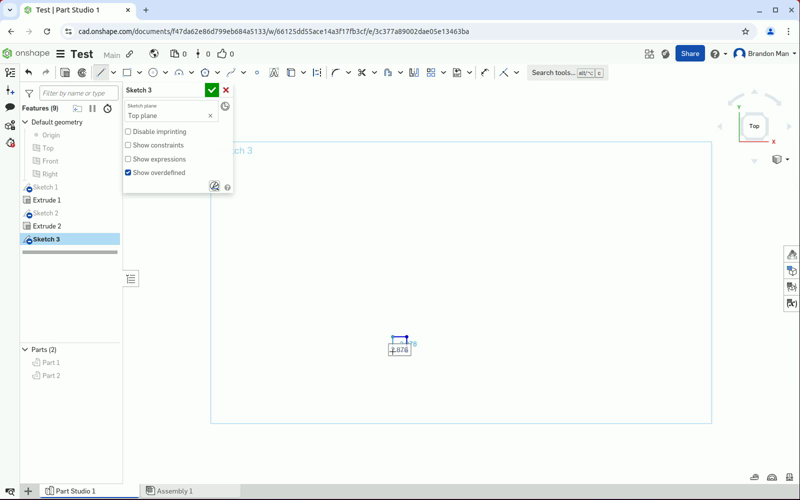
key(esc)
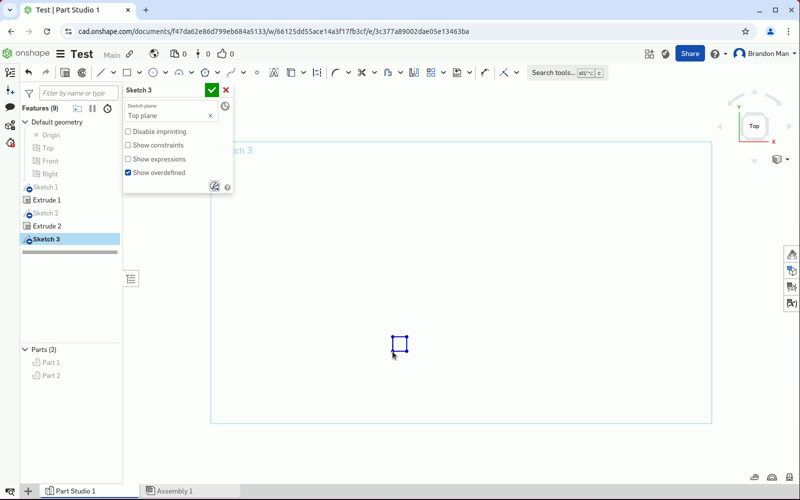
mouse_move(402, 347)
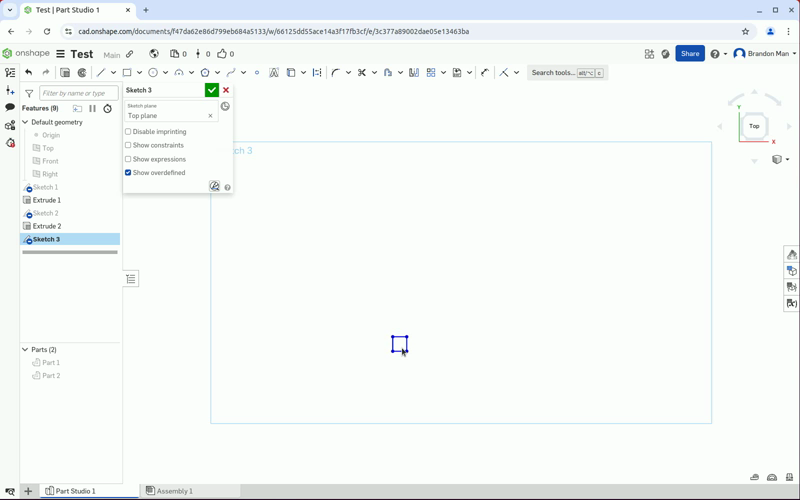
scroll(6)
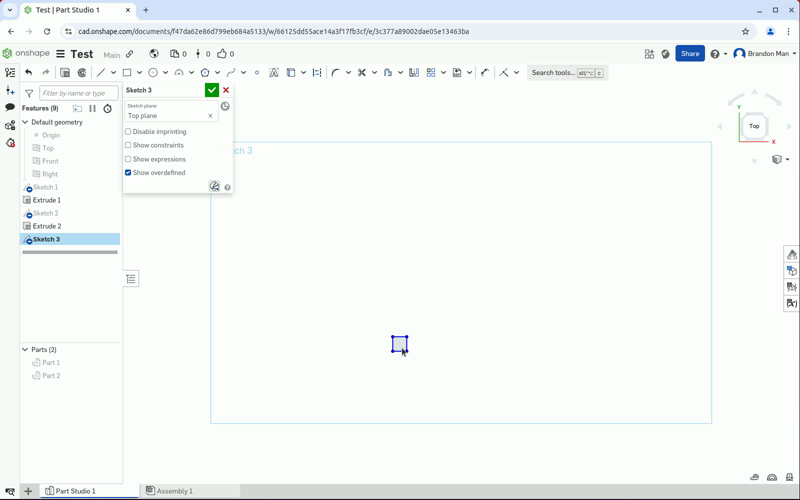
scroll(6)
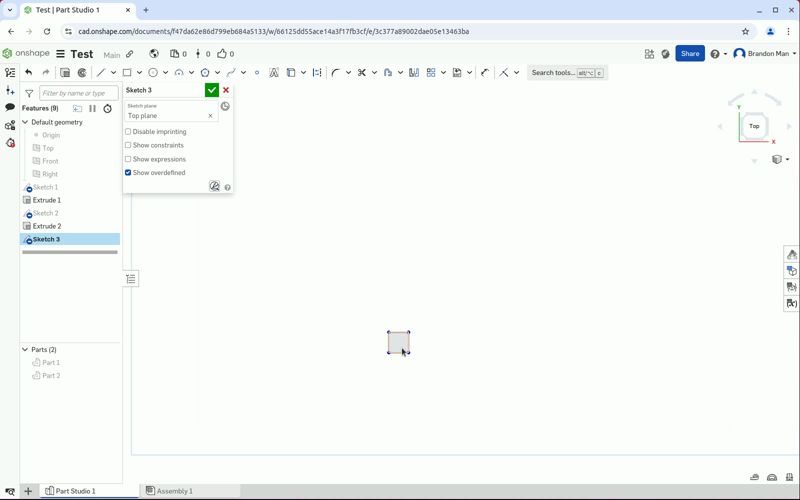
scroll(6)
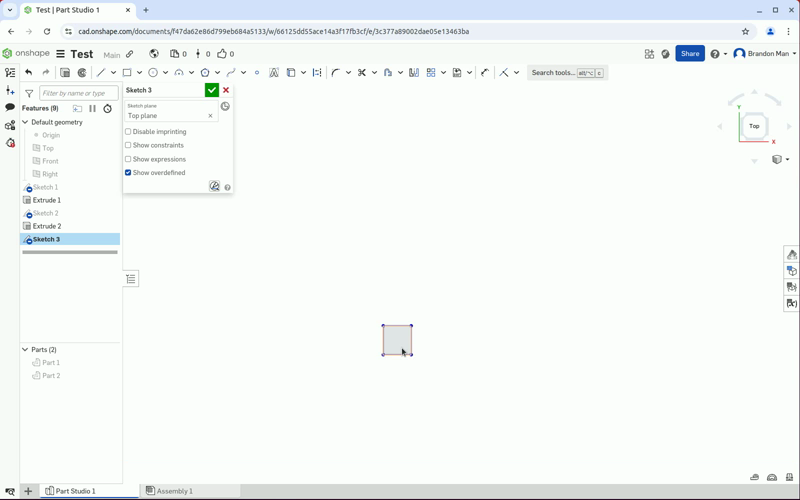
scroll(6)
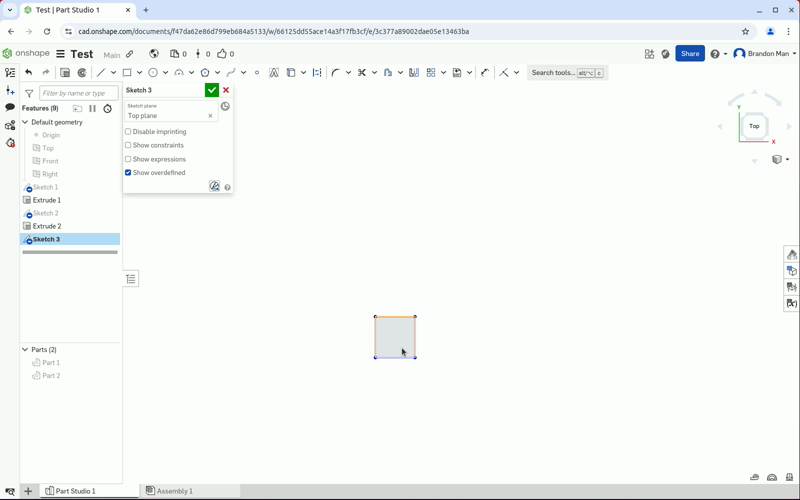
scroll(6)
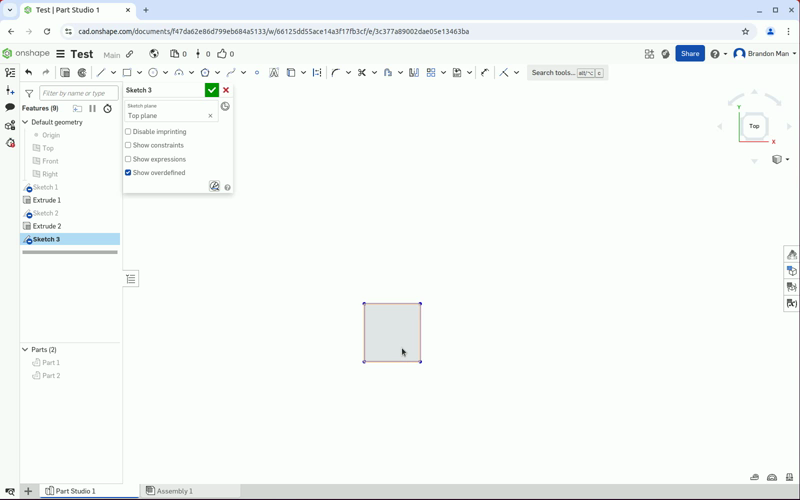
scroll(6)
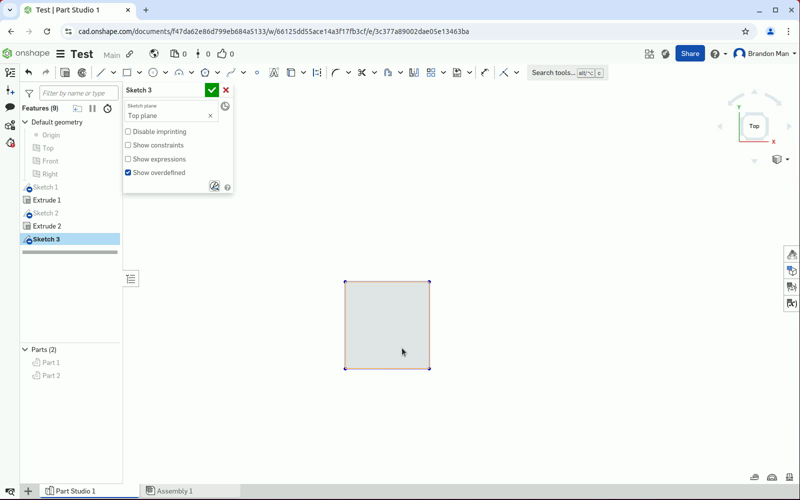
scroll(6)
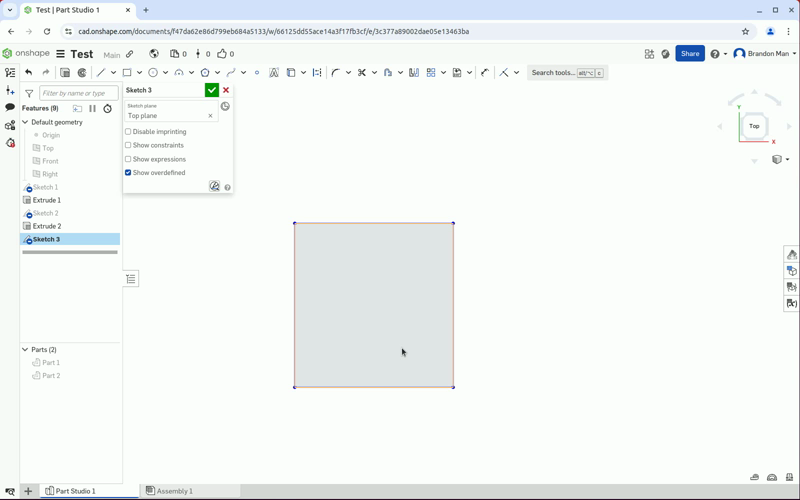
click(402, 347)
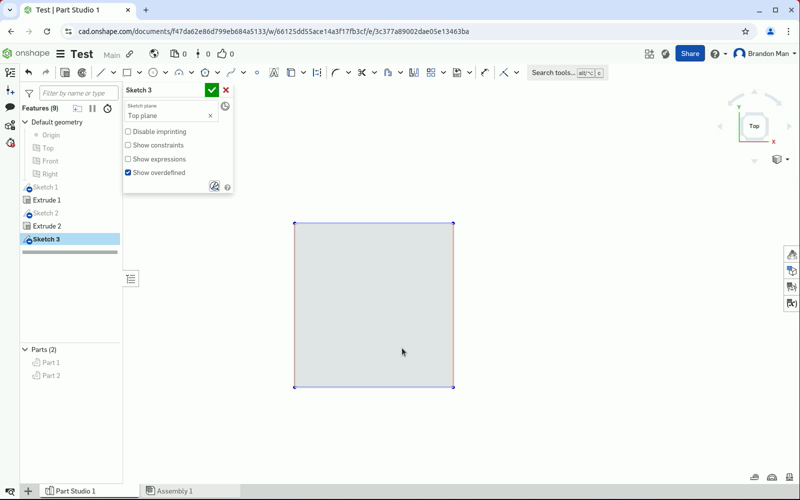
scroll(-6)
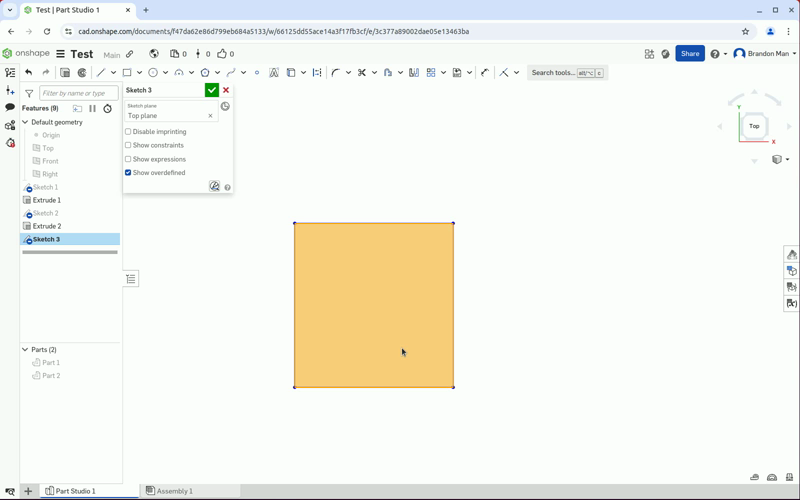
scroll(-6)
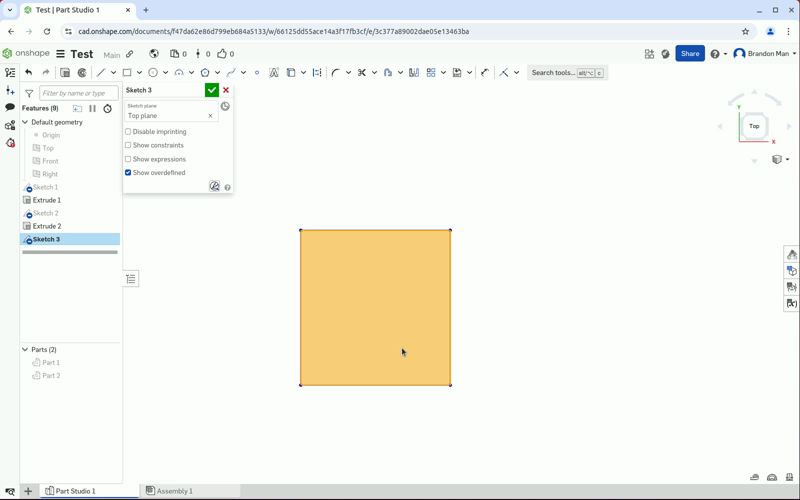
scroll(-6)
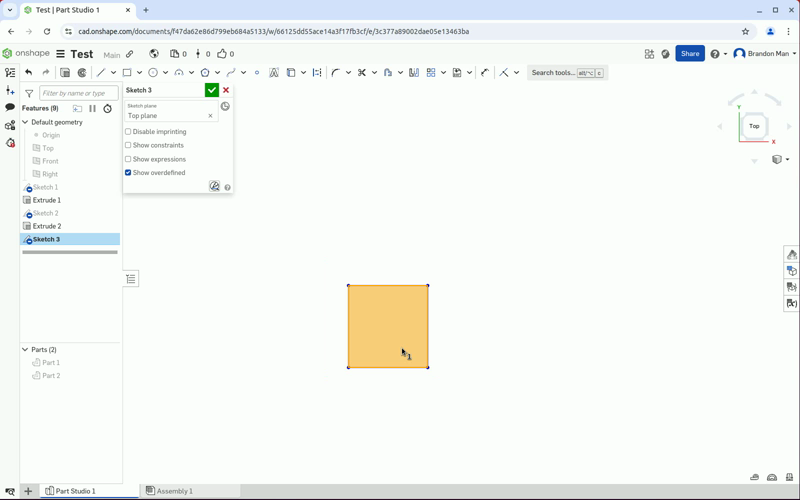
scroll(-6)
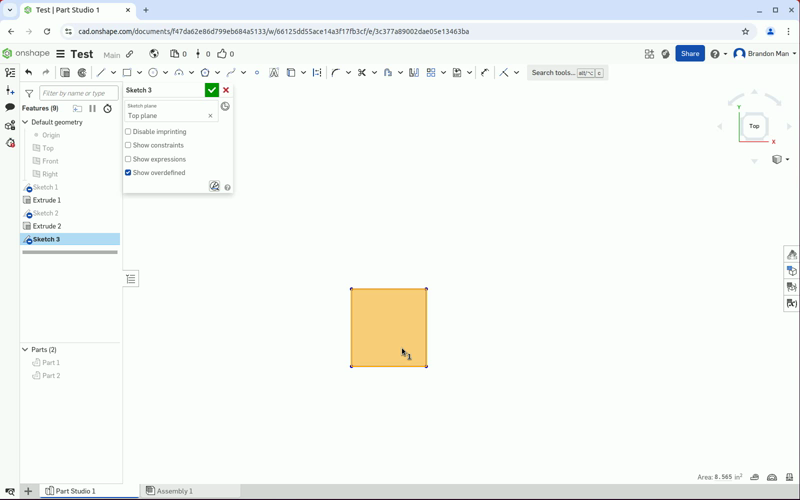
scroll(-6)
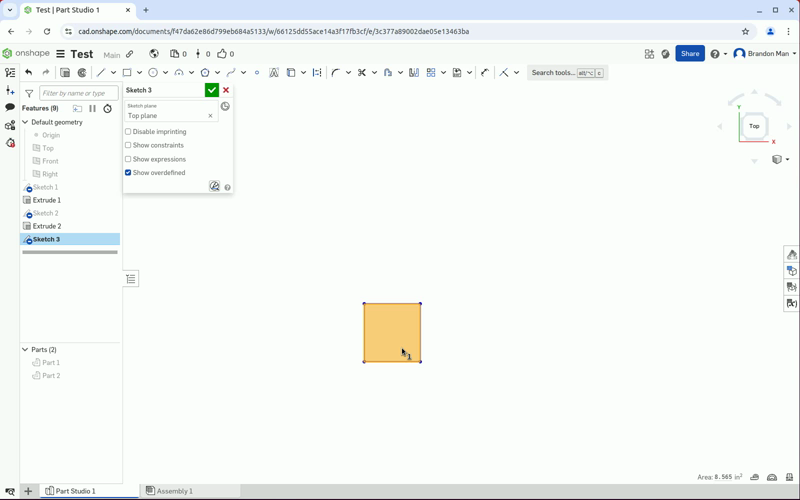
scroll(-6)
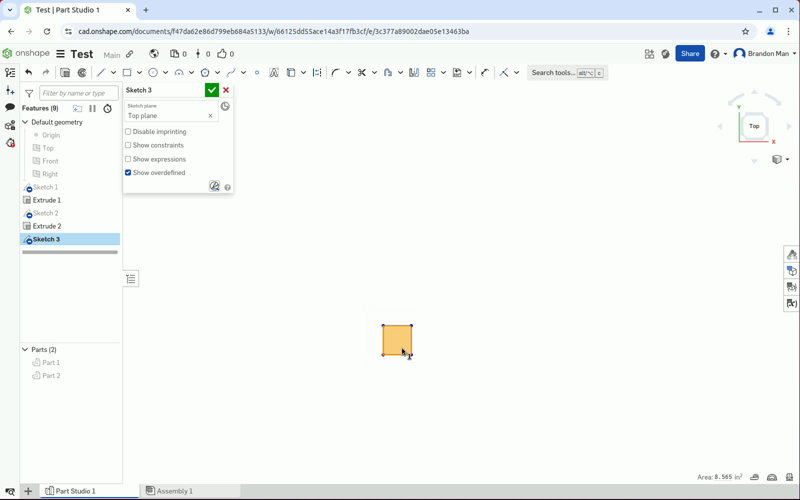
scroll(-6)
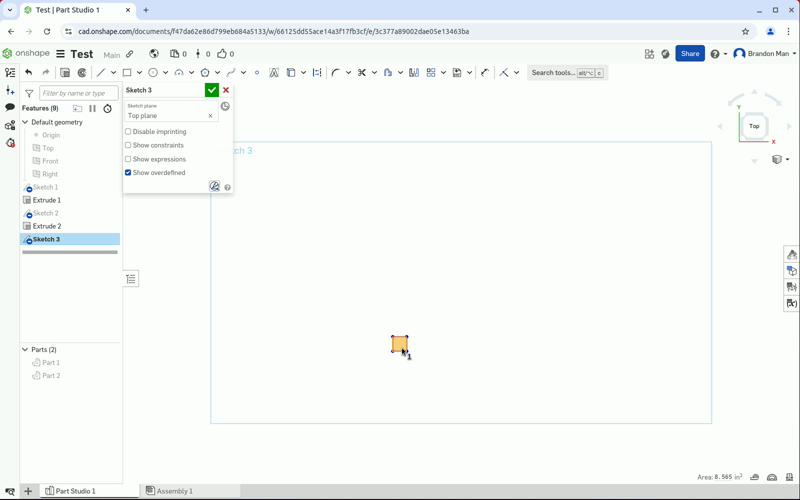
mouse_move(73, 352)
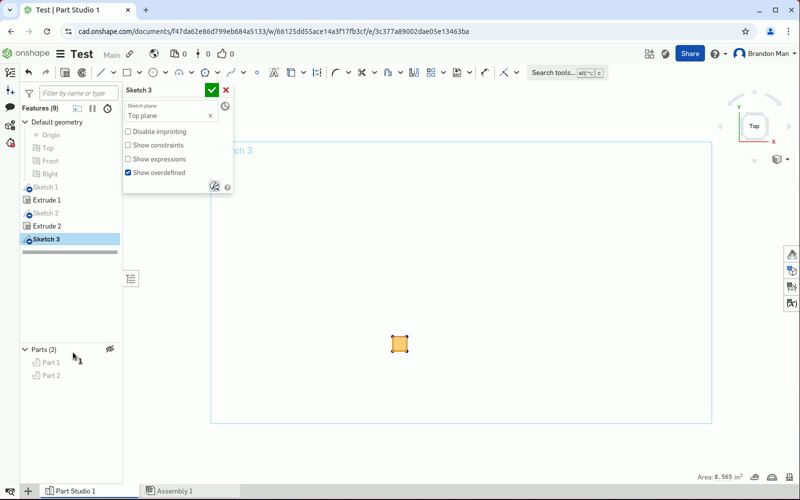
key(shift+y)
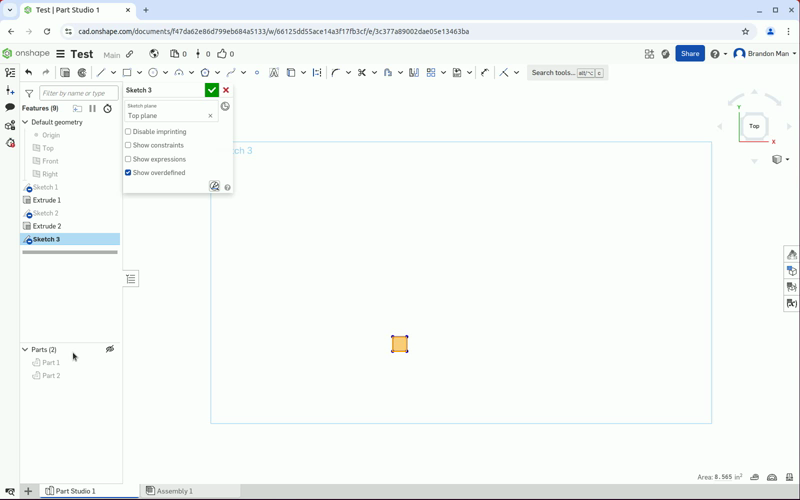
key(shift+e)
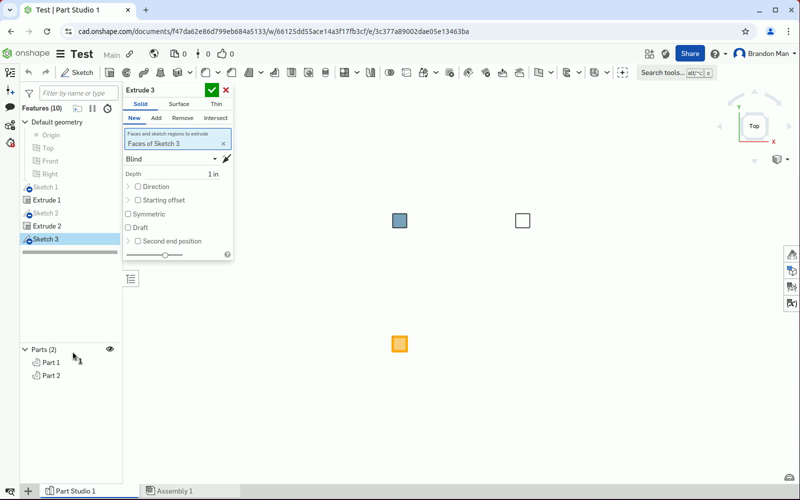
mouse_move(143, 106)
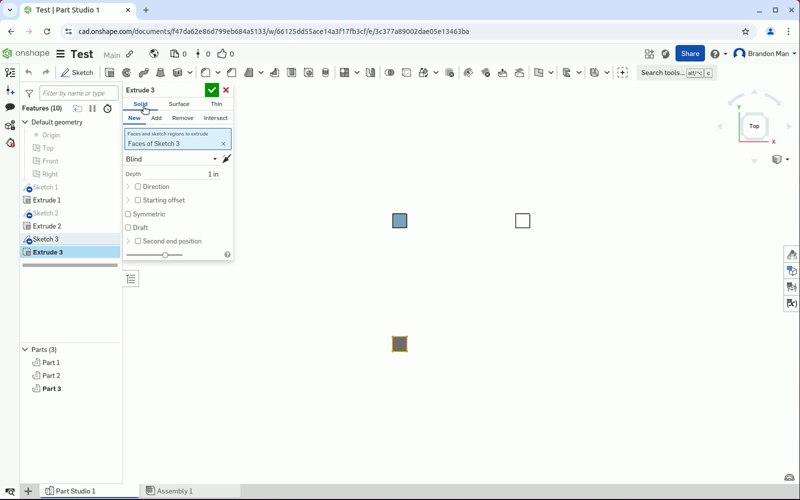
click(143, 106)
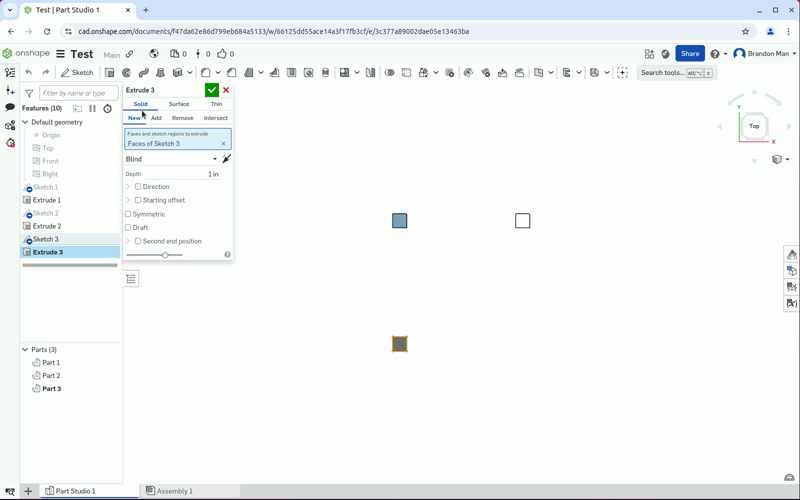
mouse_move(137, 120)
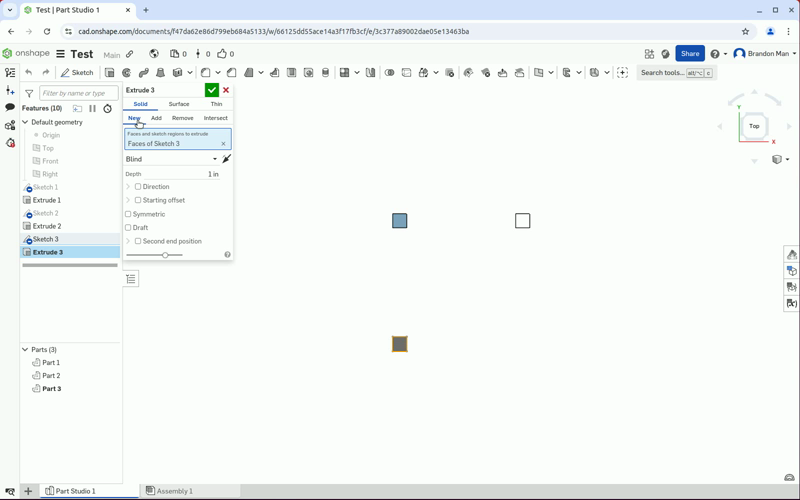
click(137, 120)
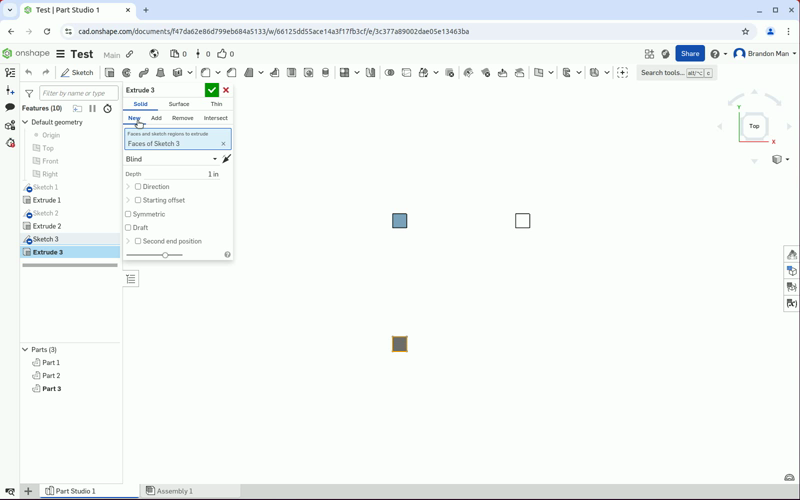
key(tab, 4)
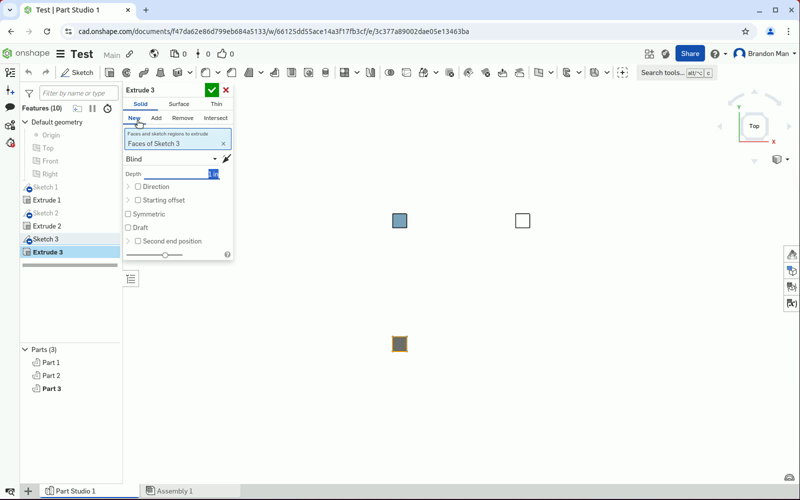
text(20.46)
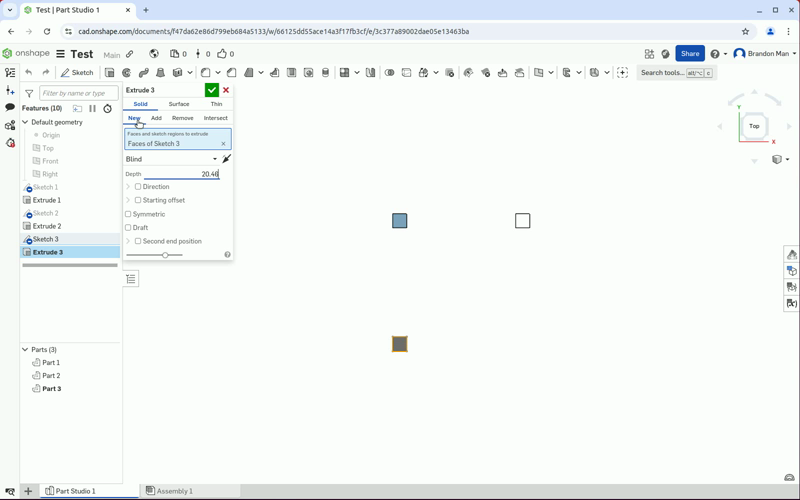
key(enter)
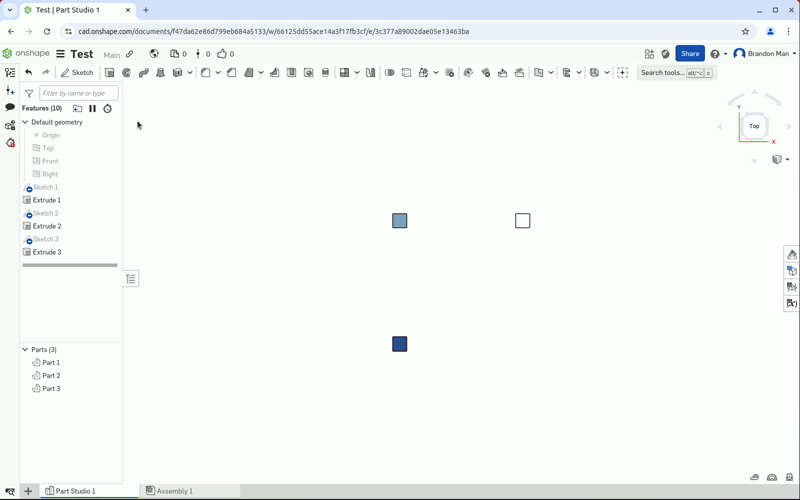
key(shift+h)
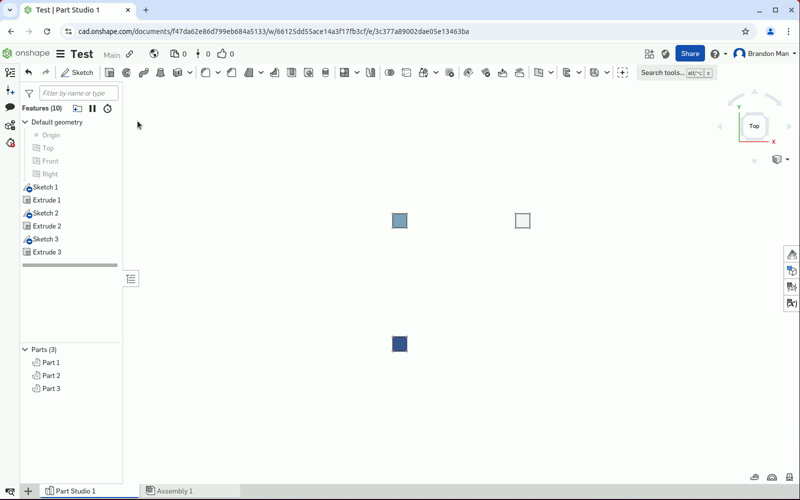
key(shift+h)
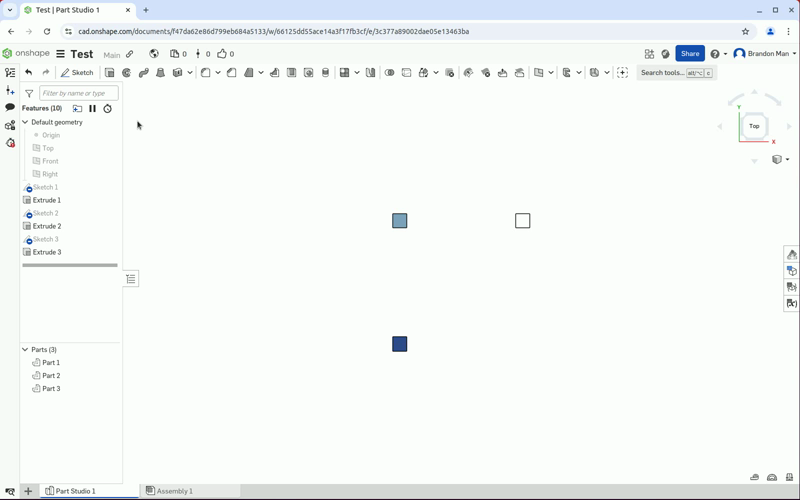
mouse_move(73, 189)
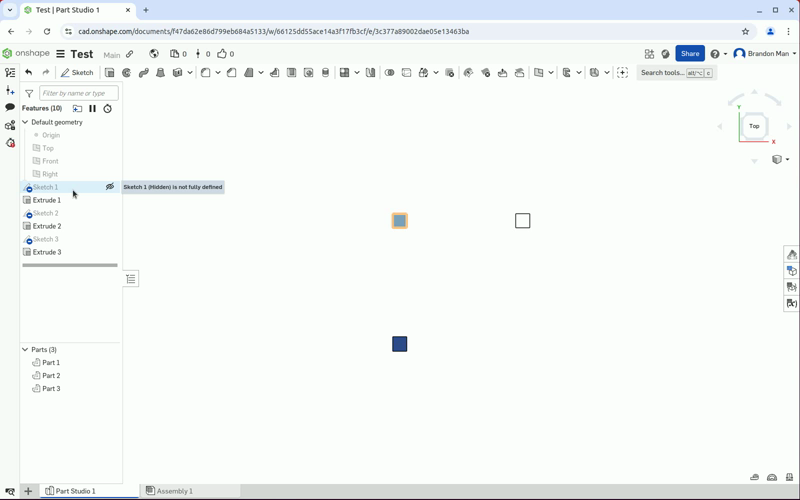
click(73, 189)
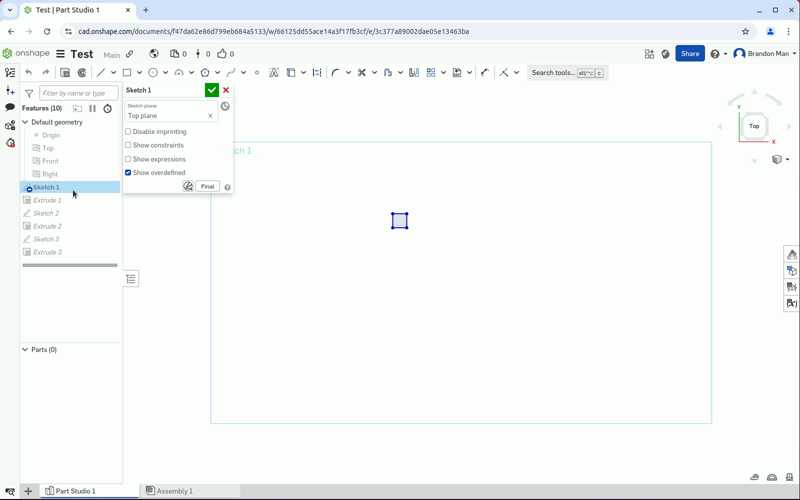
mouse_move(229, 92)
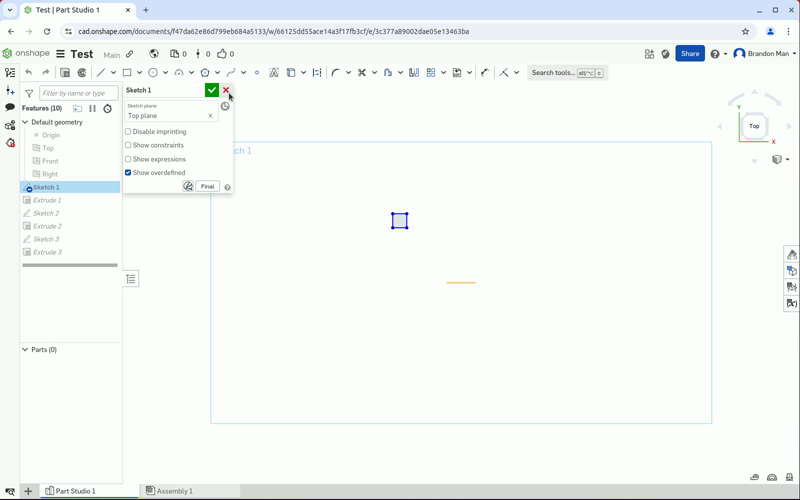
click(229, 92)
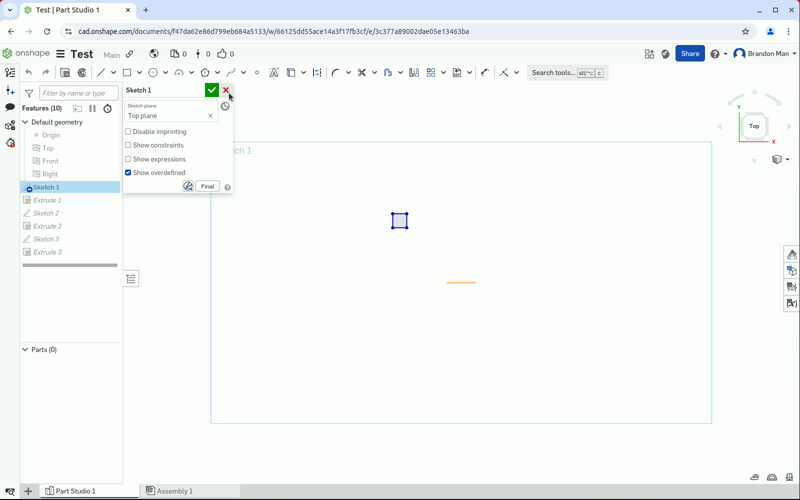
key(shift+s)
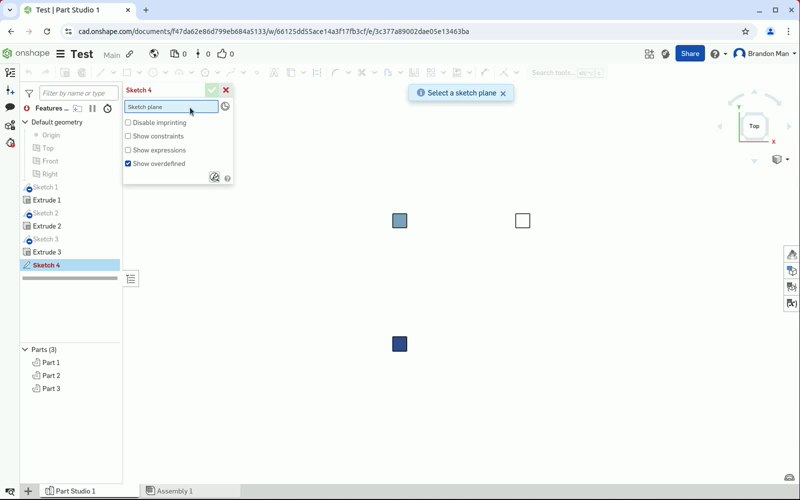
mouse_move(73, 150)
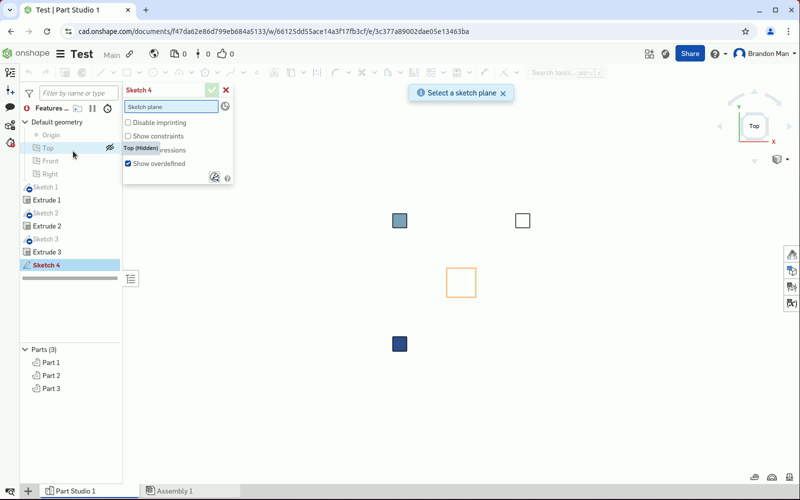
click(73, 150)
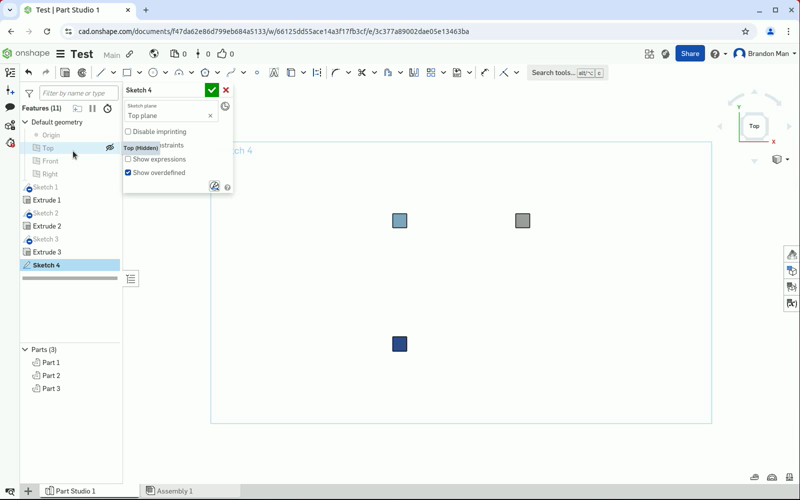
mouse_move(73, 352)
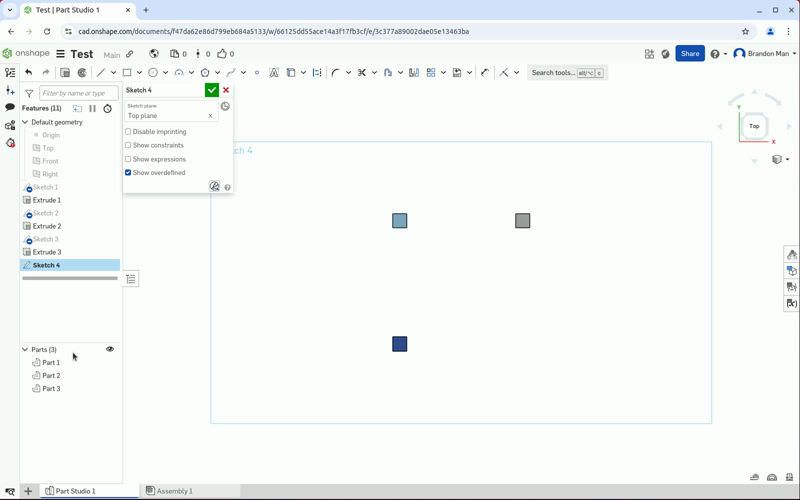
key(y)
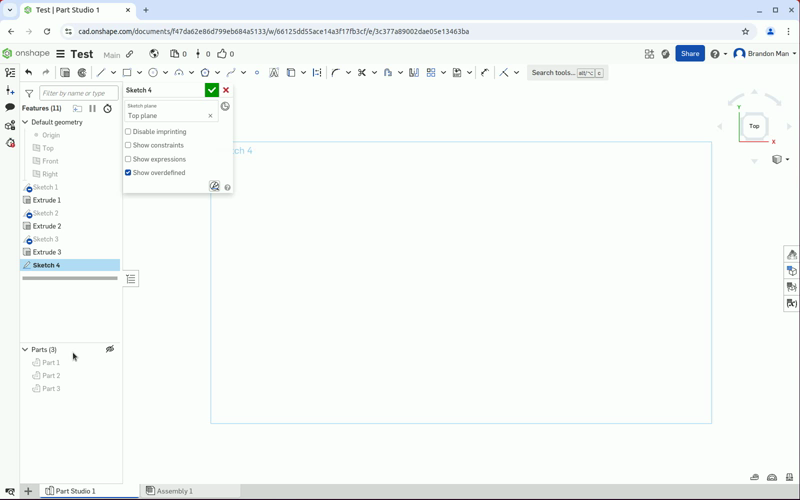
key(l)
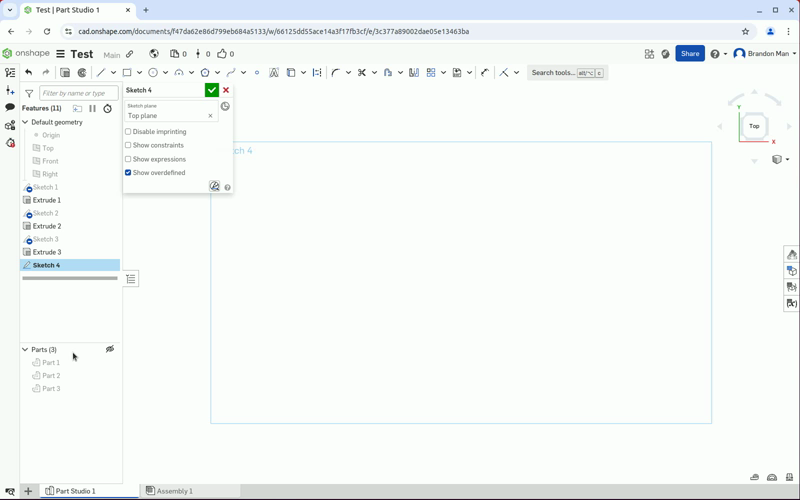
key_down(shift)
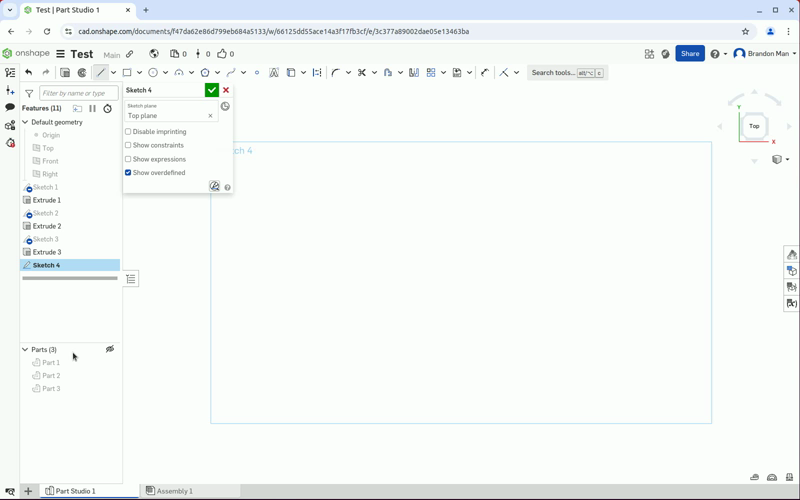
mouse_move(515, 351)
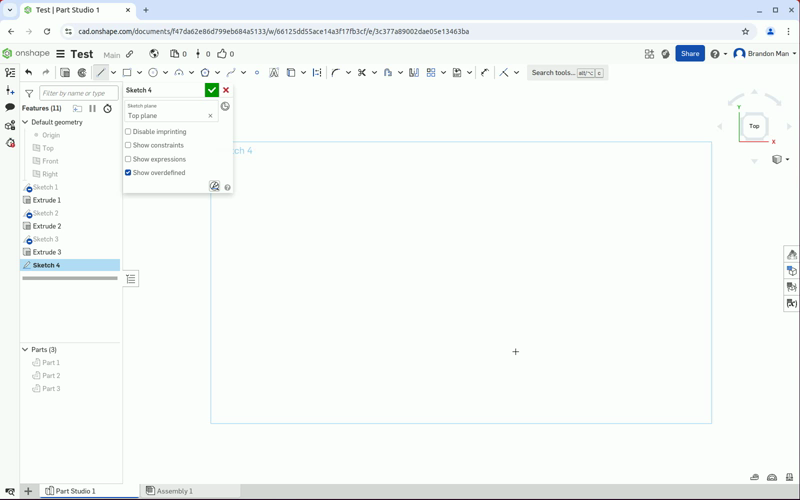
click(515, 351)
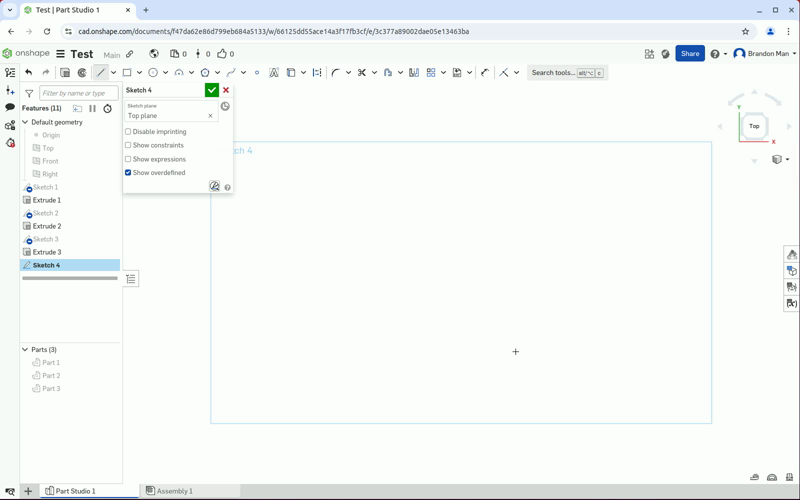
key_up(shift)
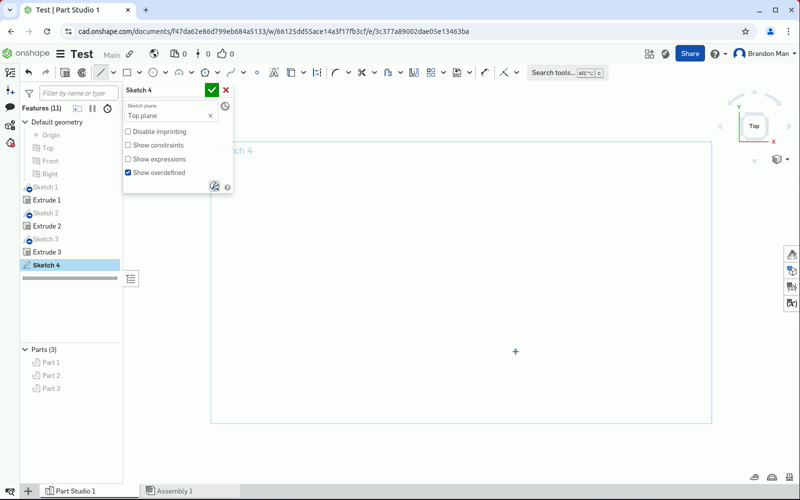
key_down(shift)
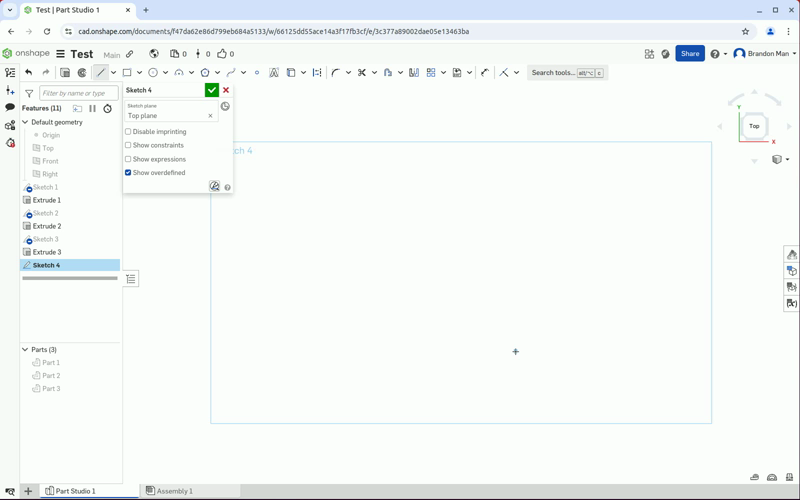
mouse_move(545, 351)
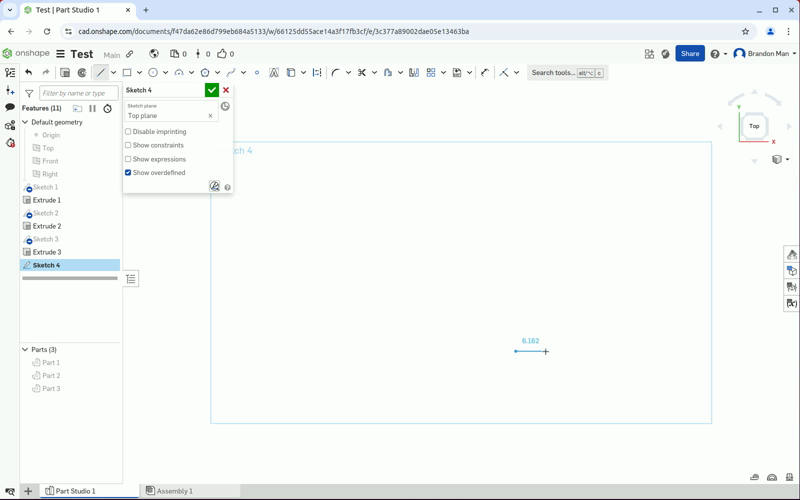
mouse_move(529, 351)
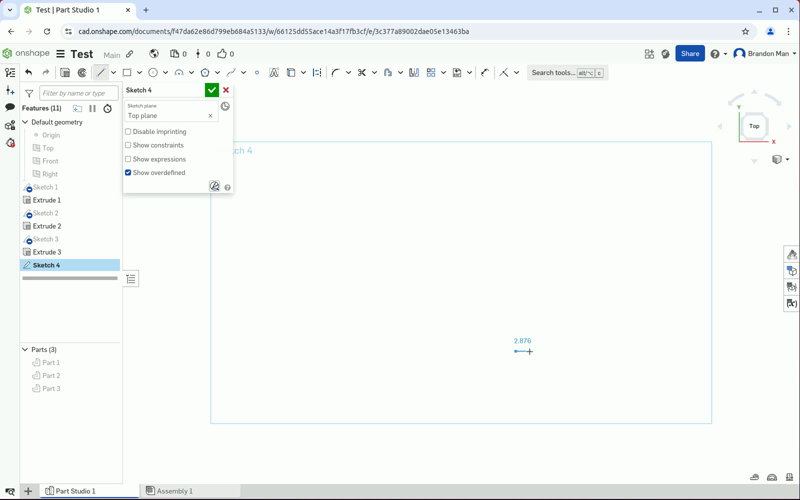
click(529, 351)
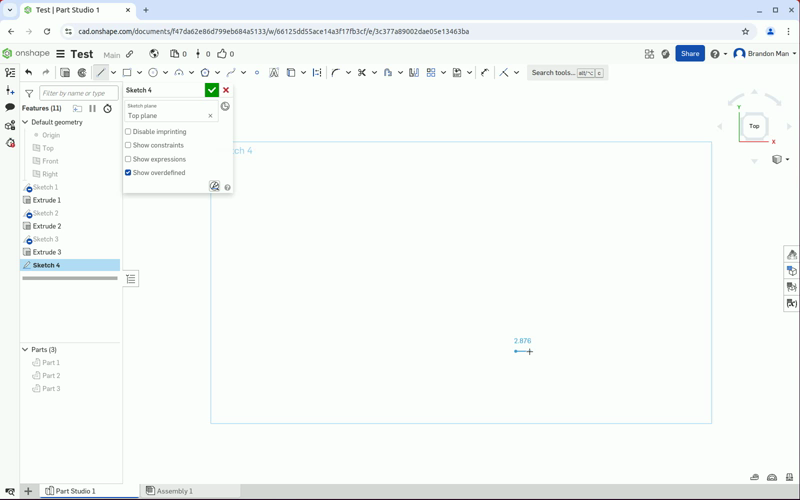
key_up(shift)
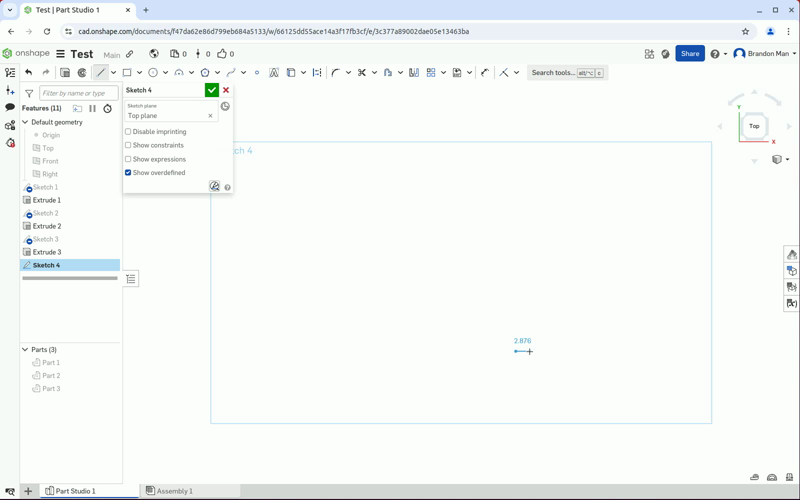
key_down(shift)
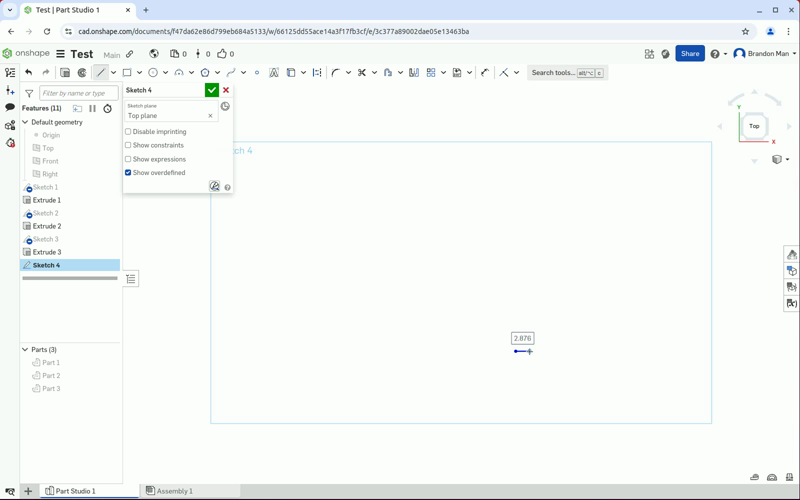
mouse_move(559, 351)
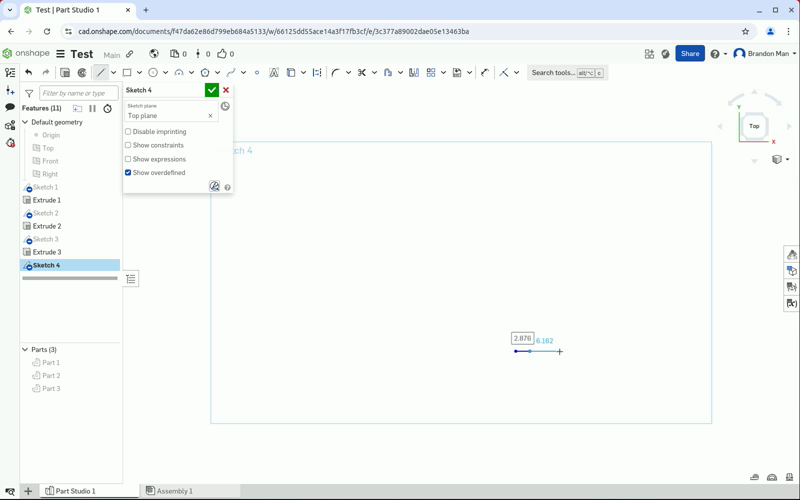
mouse_move(529, 336)
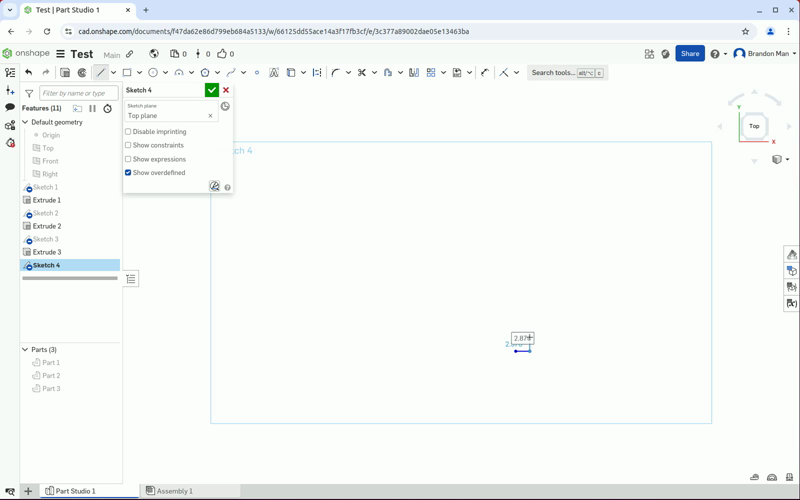
click(529, 336)
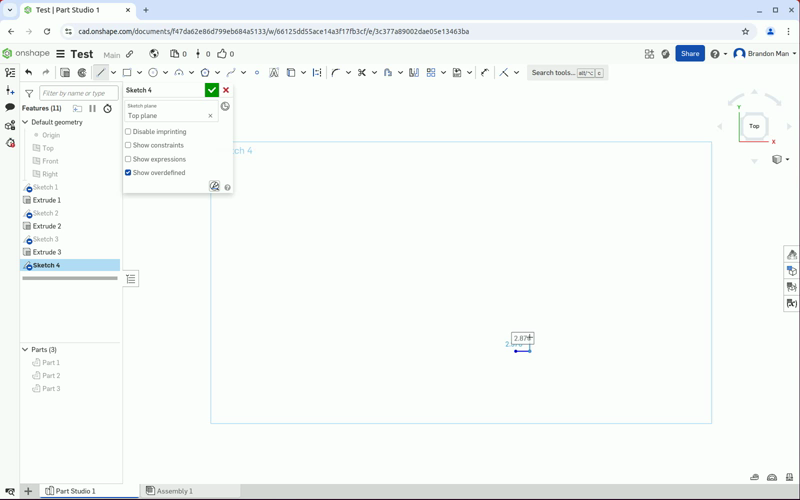
key_up(shift)
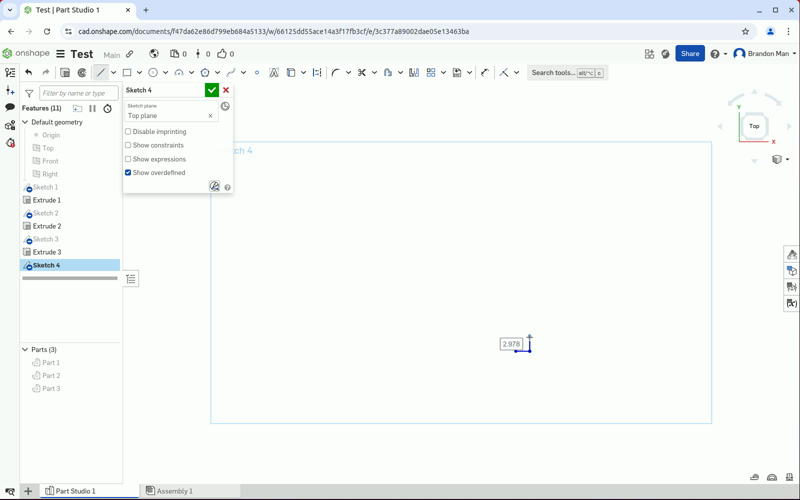
key_down(shift)
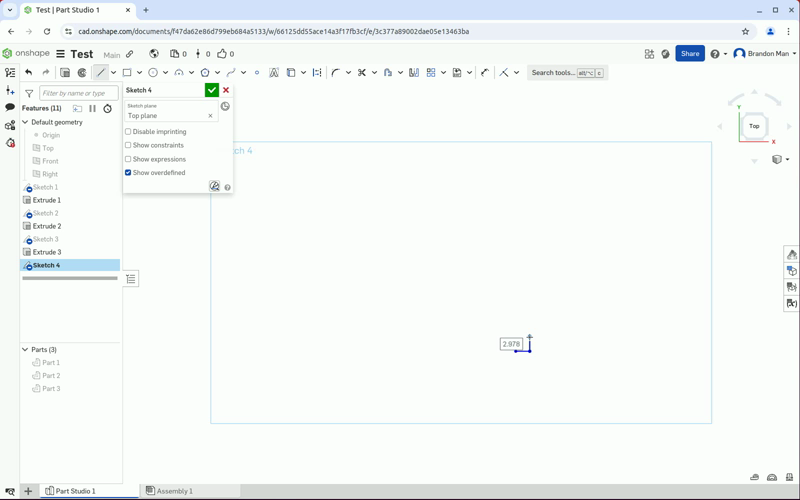
mouse_move(559, 336)
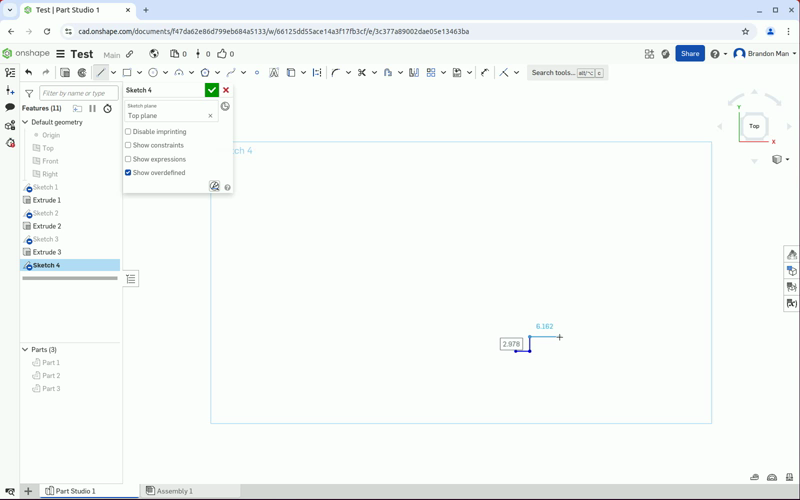
mouse_move(515, 336)
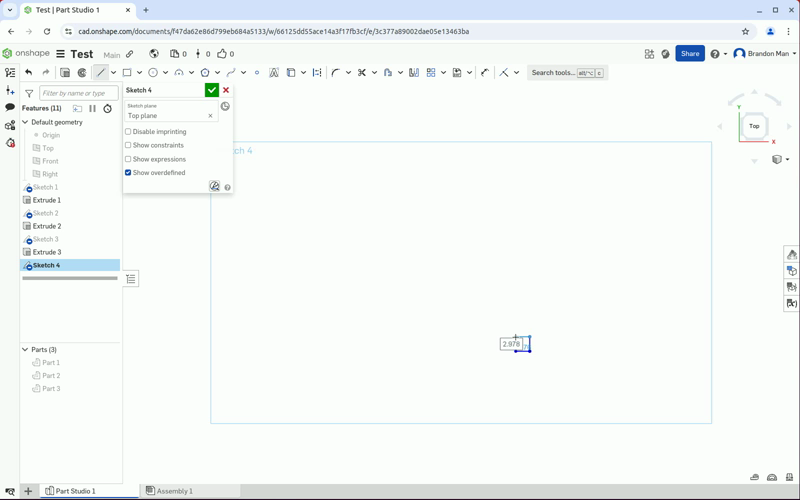
click(515, 336)
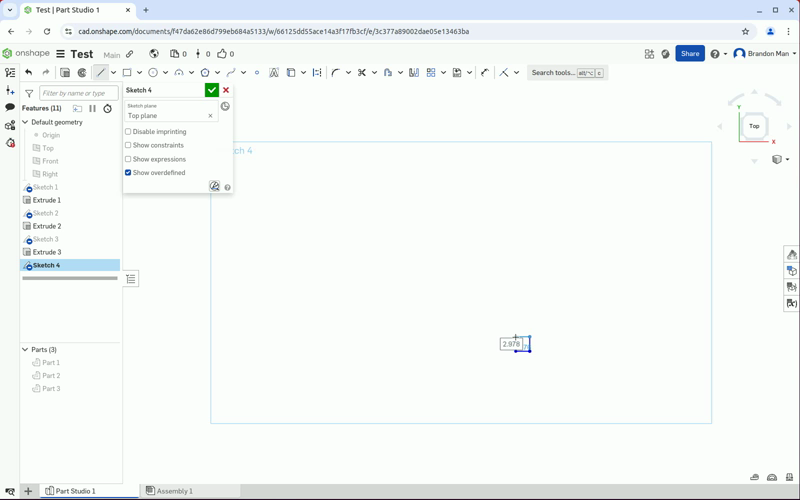
key_up(shift)
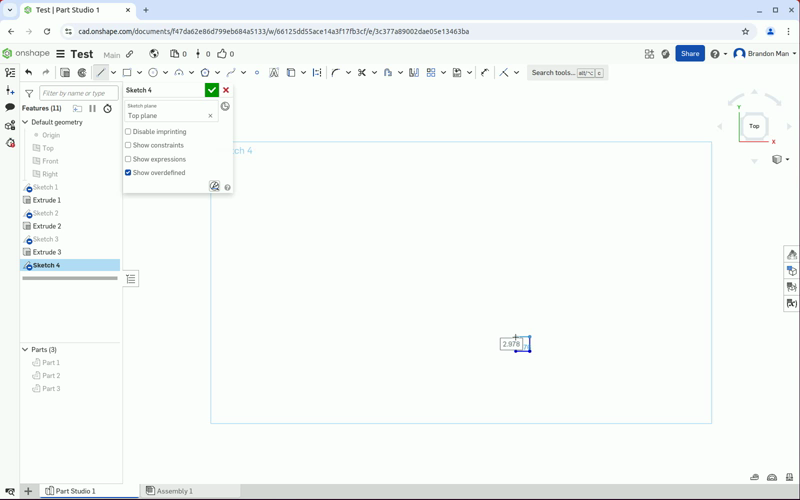
mouse_move(545, 336)
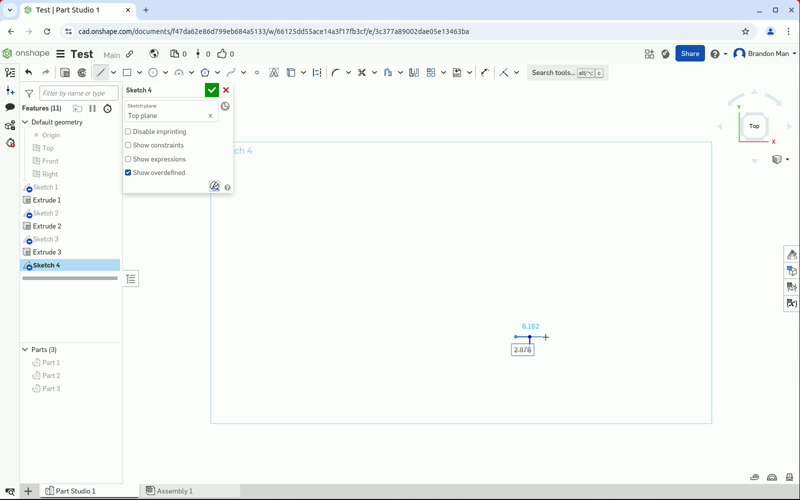
key_down(shift)
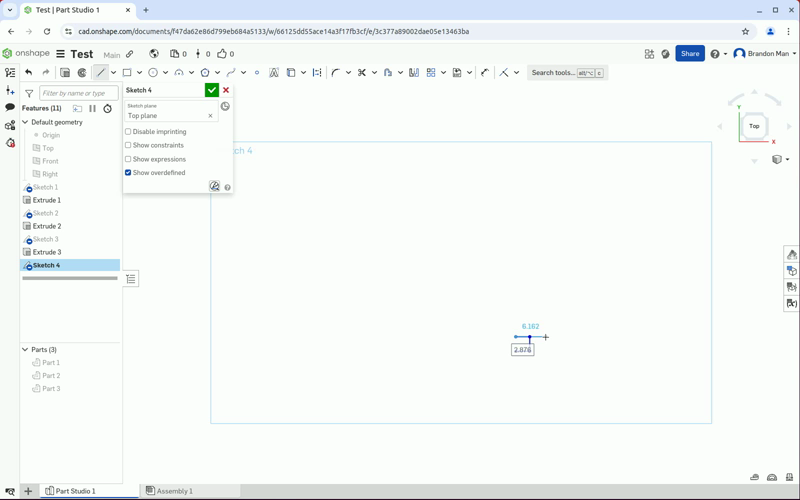
mouse_move(515, 351)
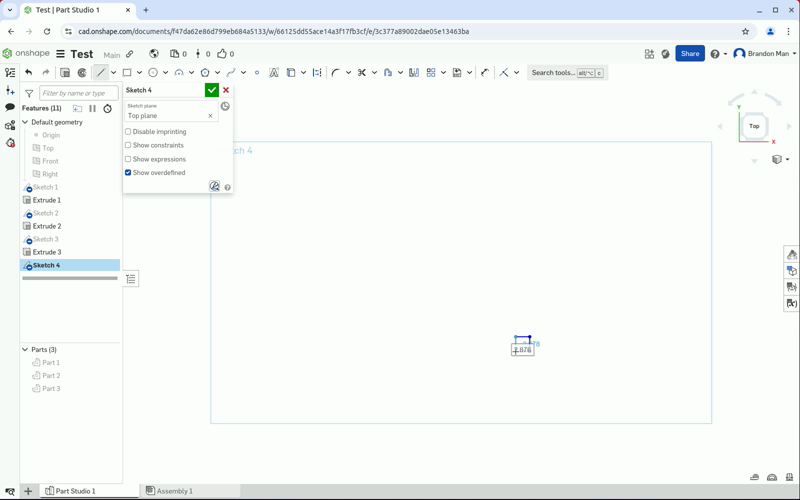
key_up(shift)
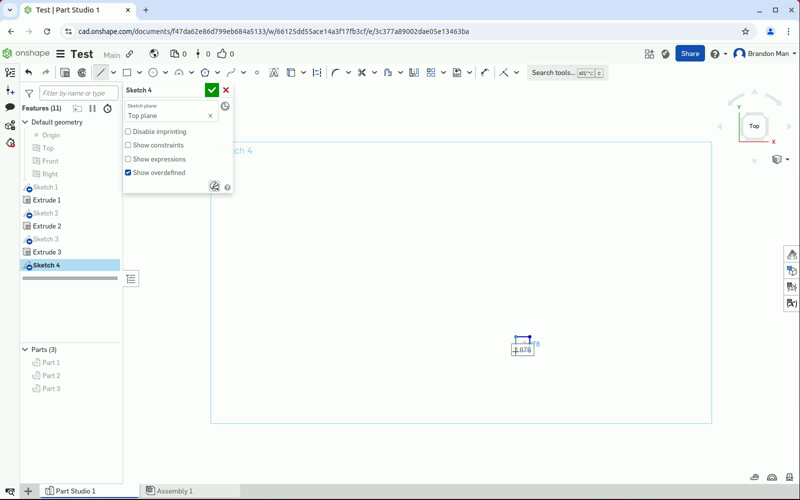
click(515, 351)
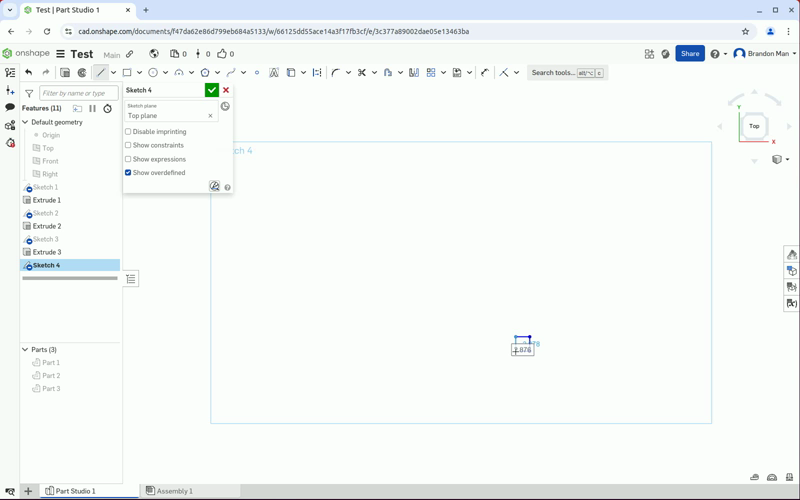
key(esc)
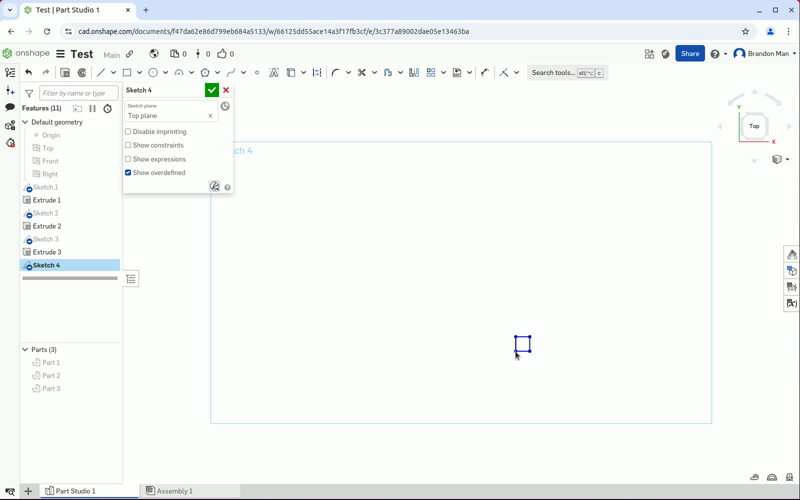
mouse_move(522, 343)
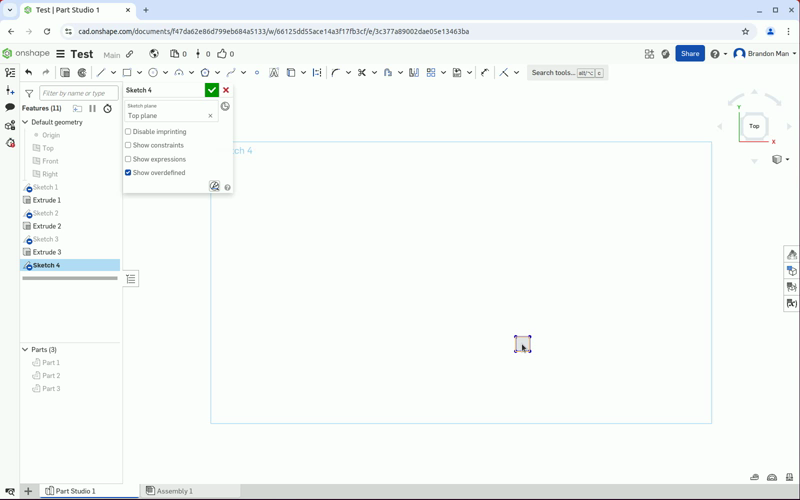
scroll(6)
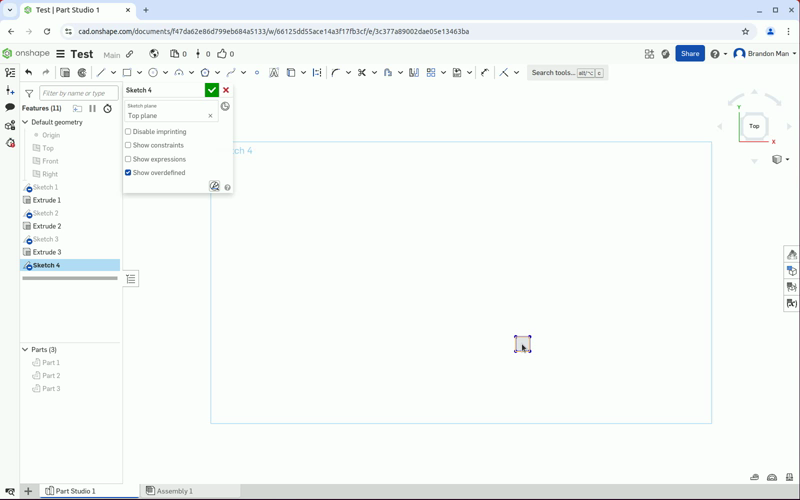
scroll(6)
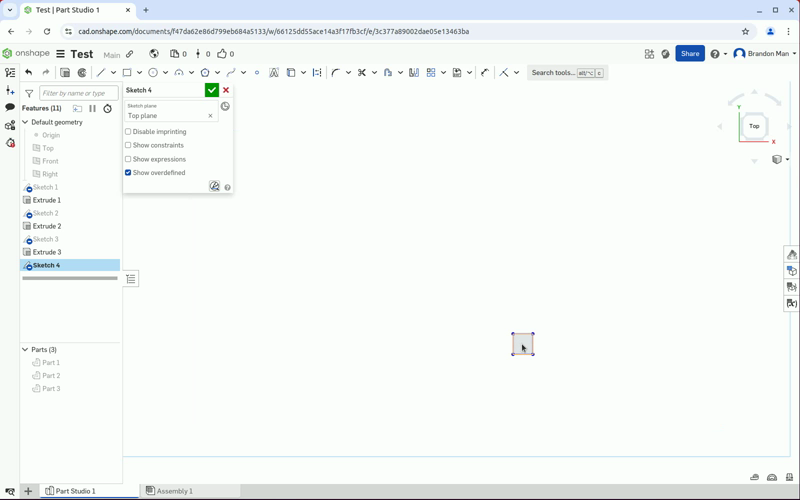
scroll(6)
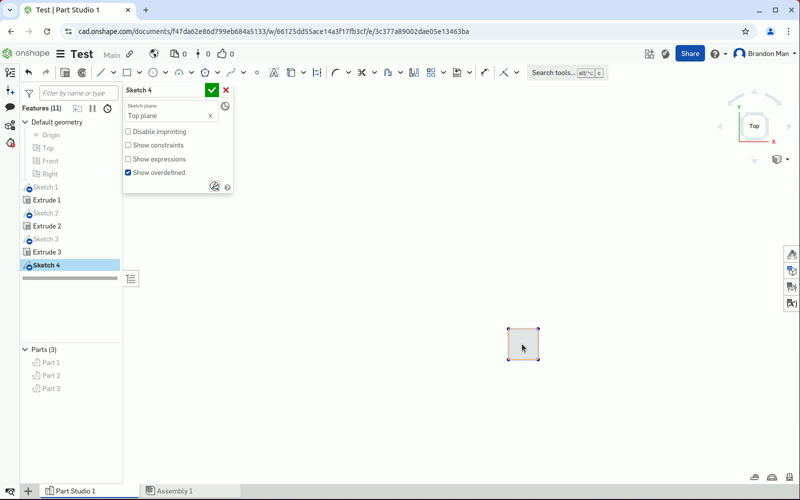
scroll(6)
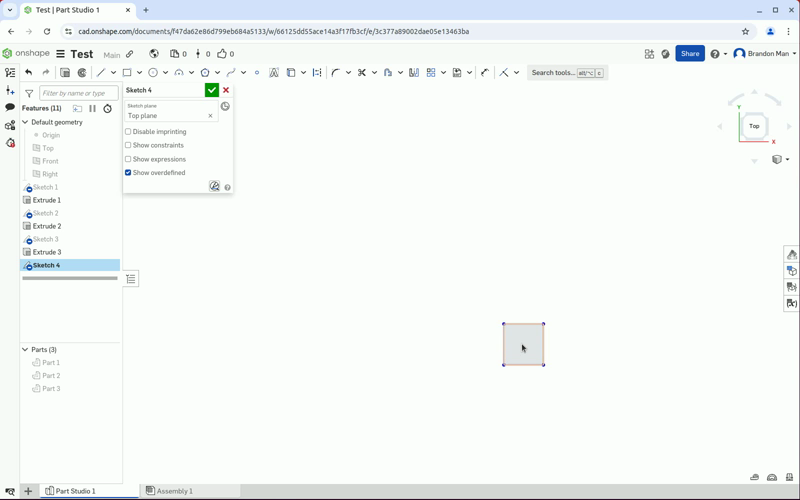
scroll(6)
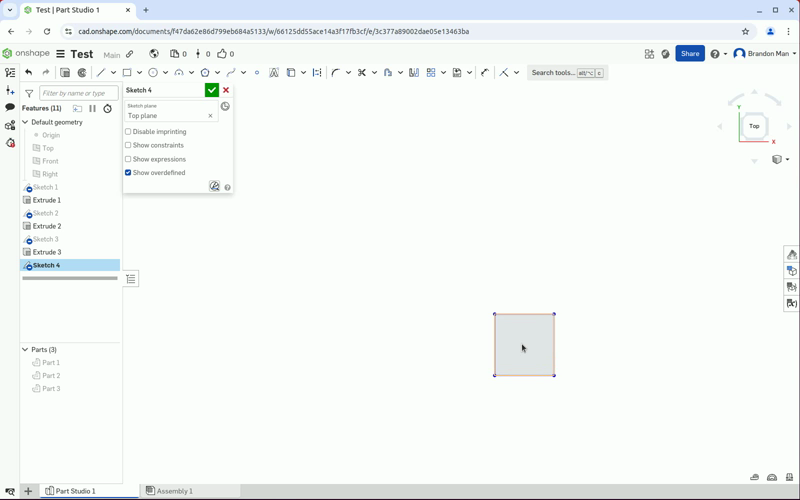
scroll(6)
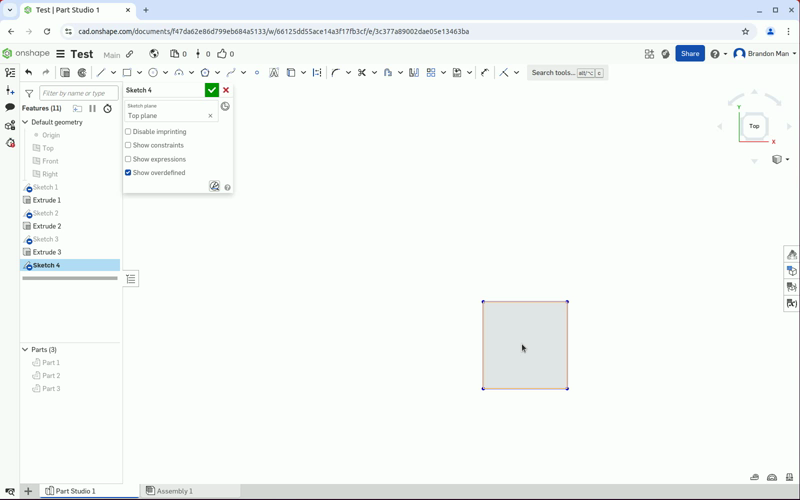
scroll(6)
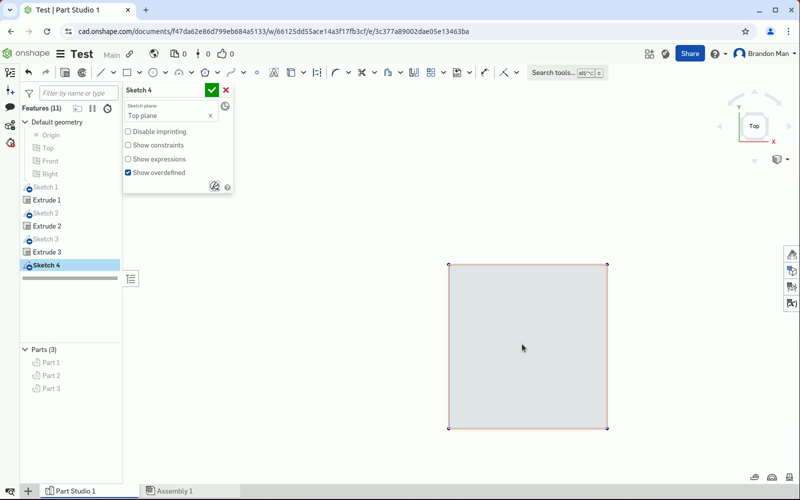
click(522, 343)
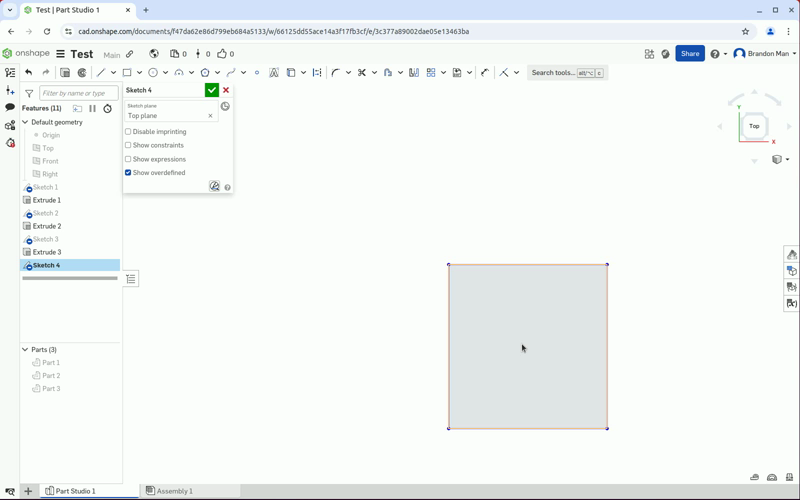
scroll(-6)
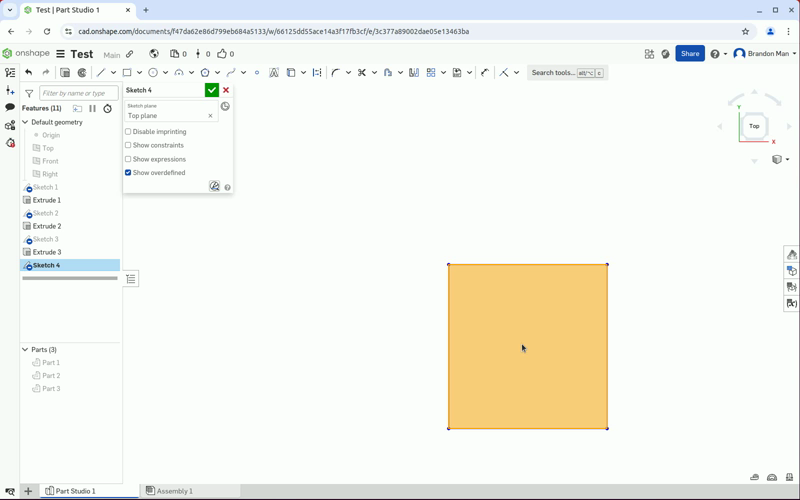
scroll(-6)
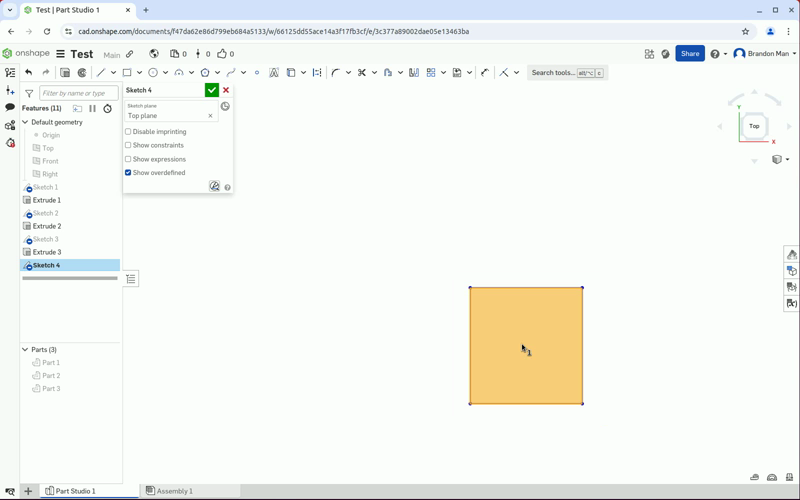
scroll(-6)
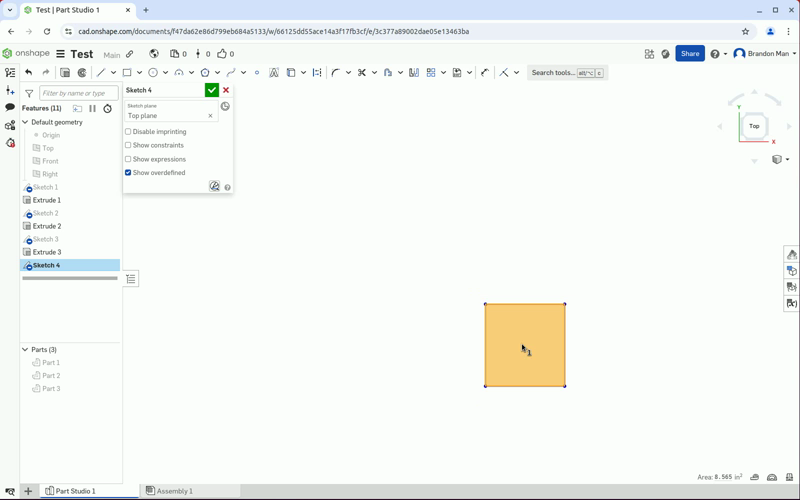
scroll(-6)
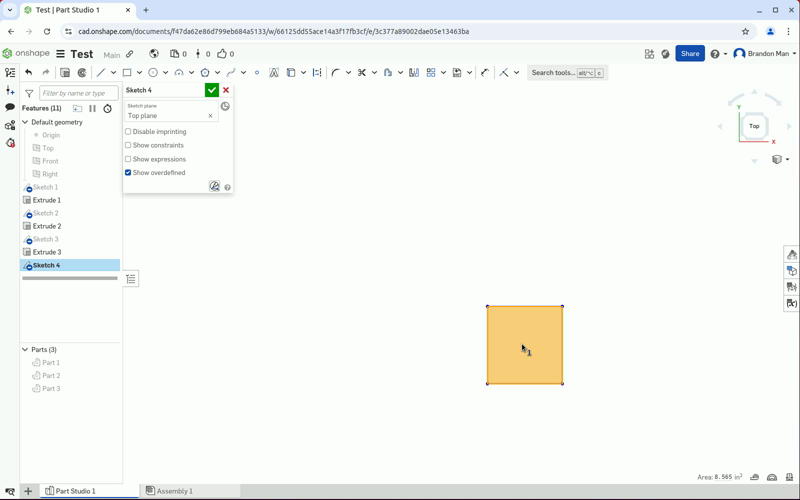
scroll(-6)
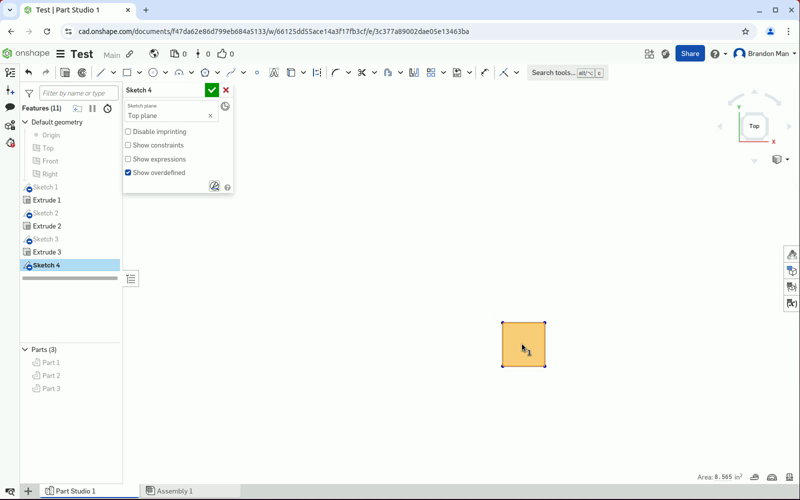
scroll(-6)
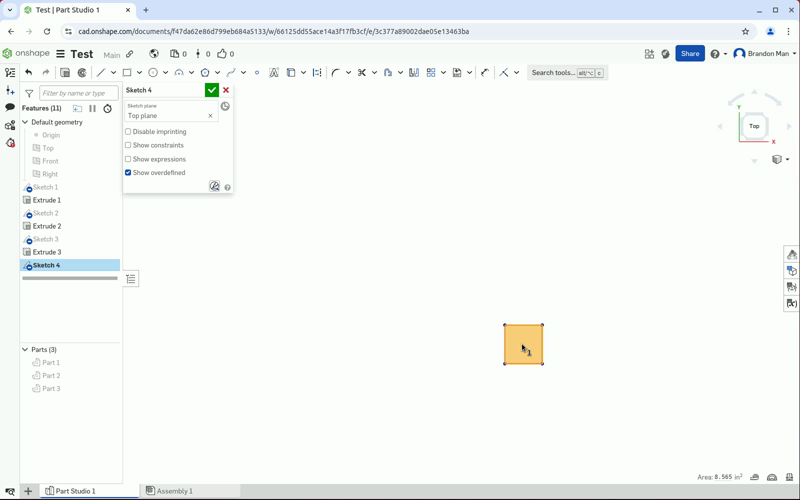
scroll(-6)
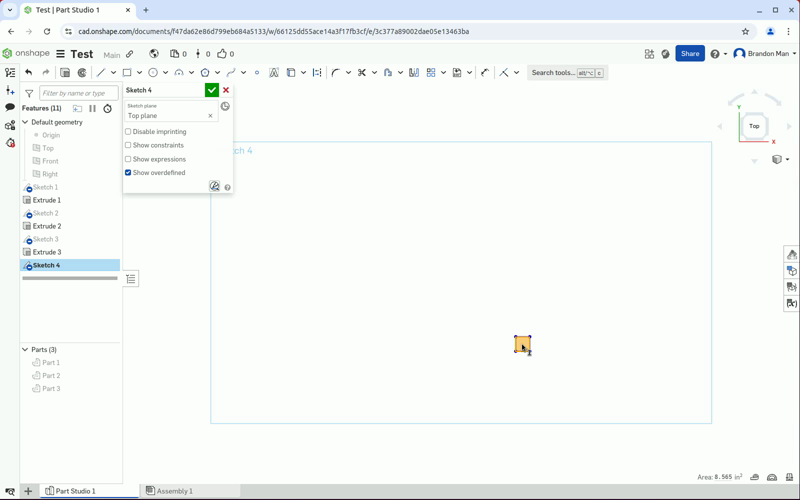
mouse_move(73, 352)
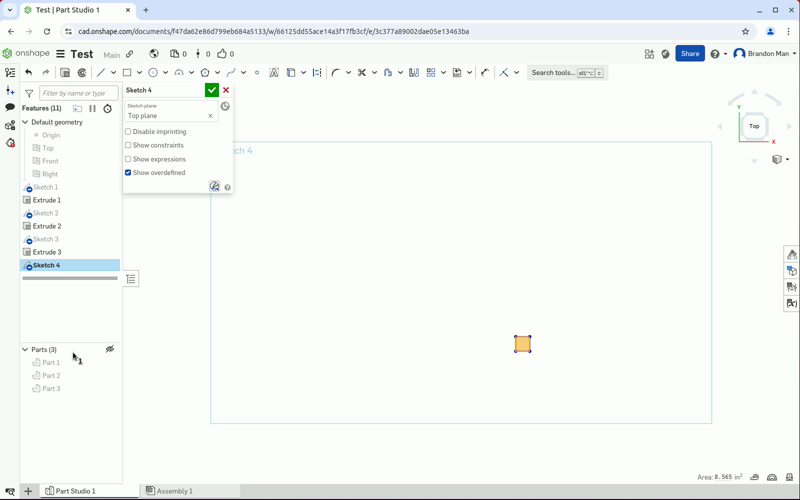
key(shift+y)
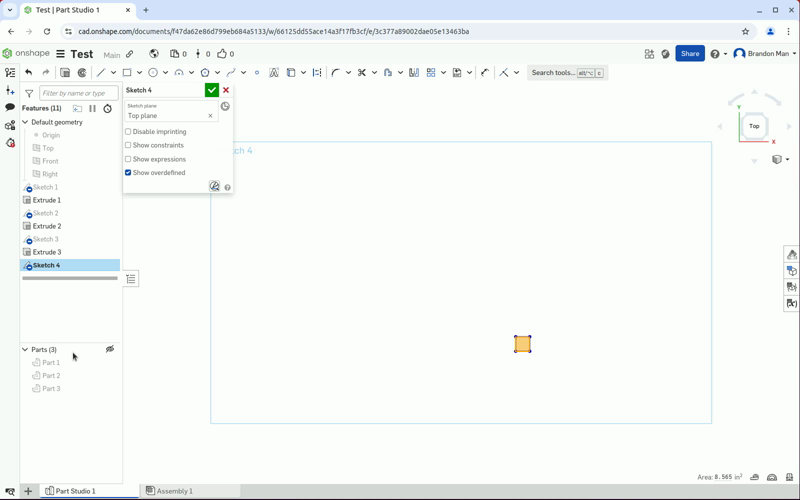
key(shift+e)
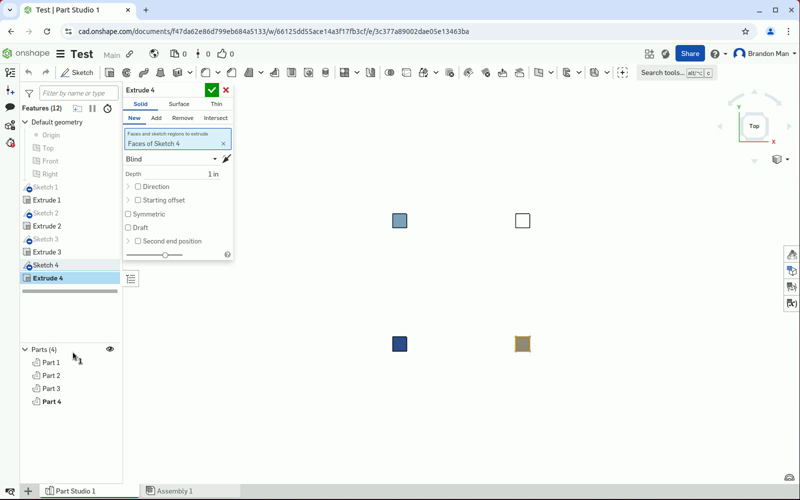
mouse_move(143, 106)
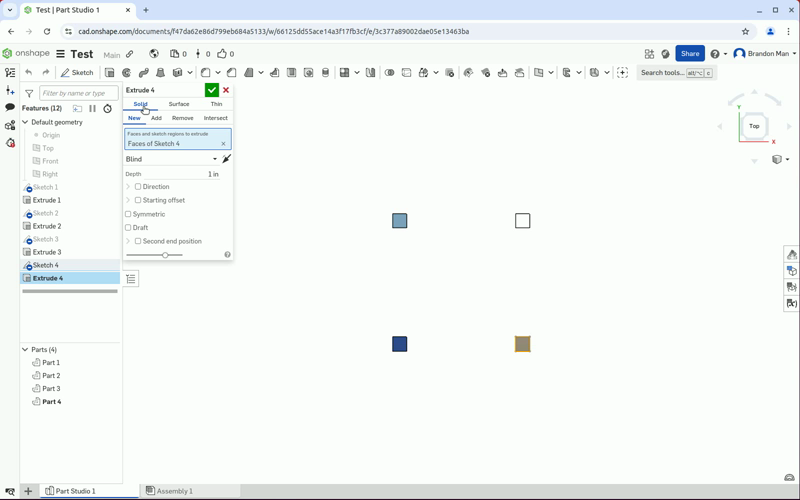
click(143, 106)
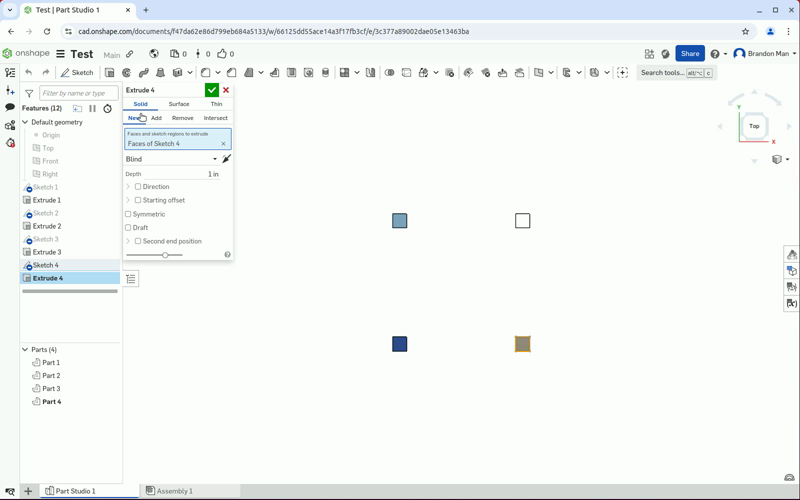
mouse_move(137, 120)
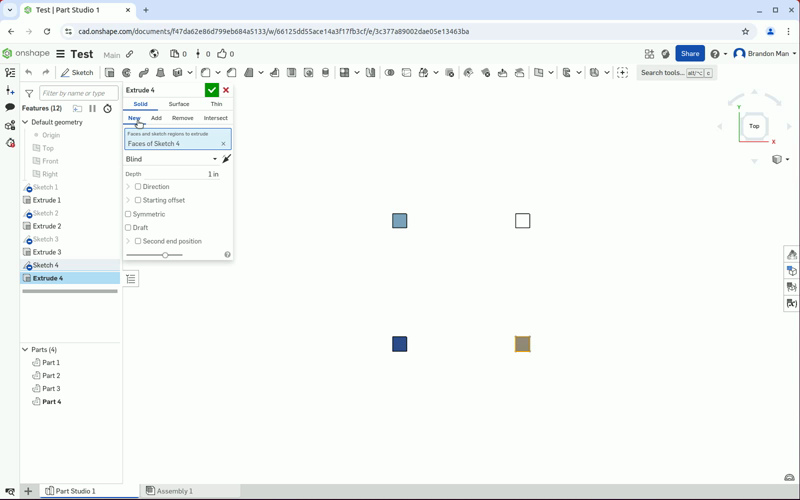
click(137, 120)
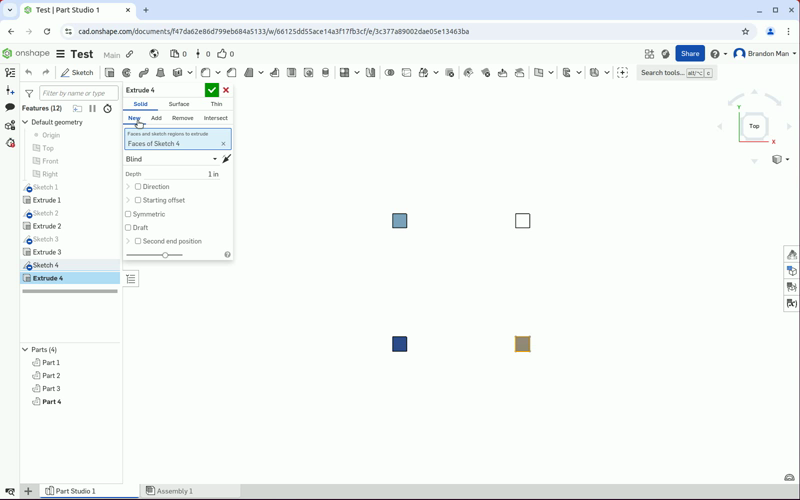
key(tab, 4)
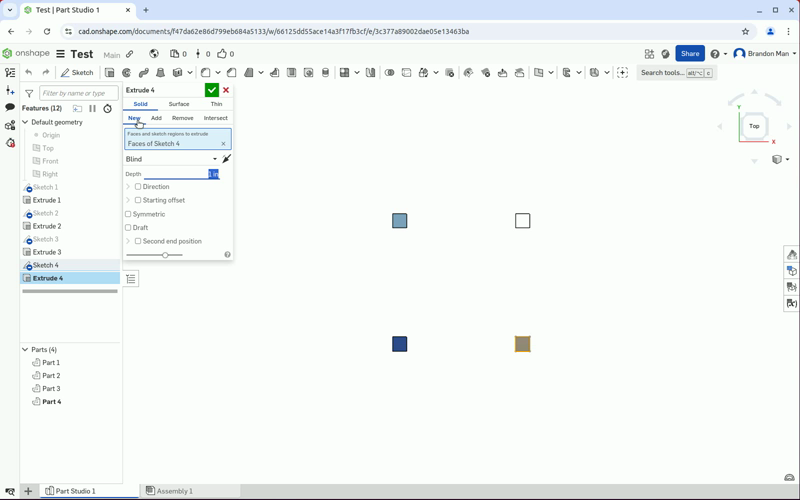
text(20.46)
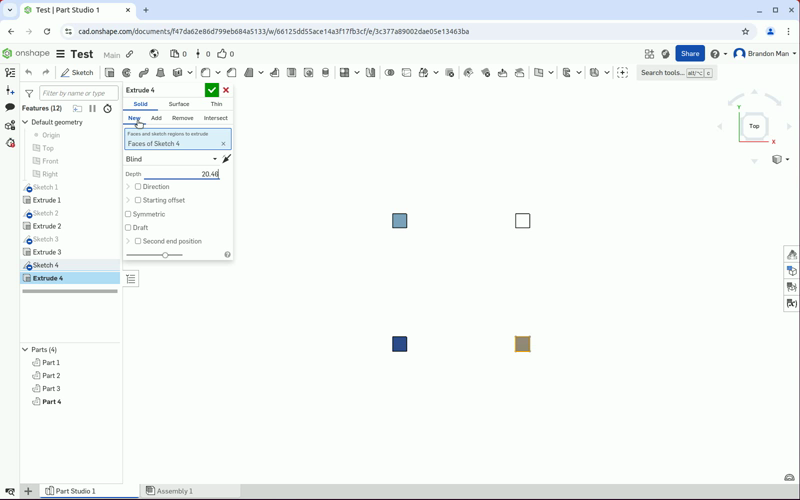
key(enter)
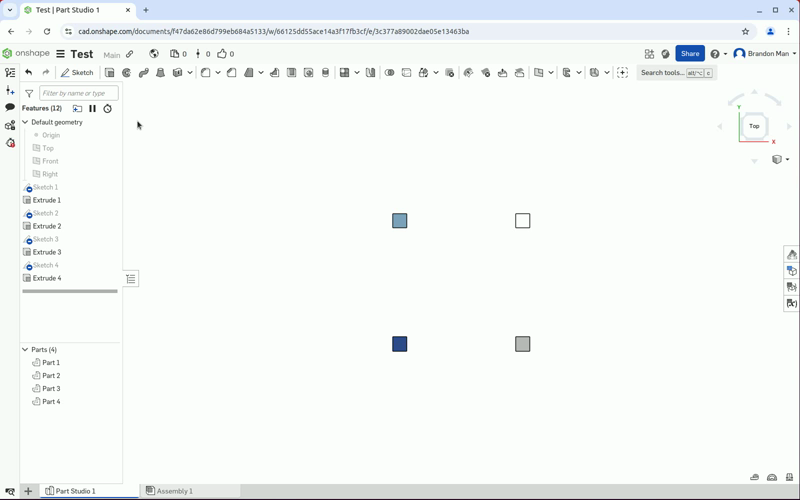
key(shift+h)
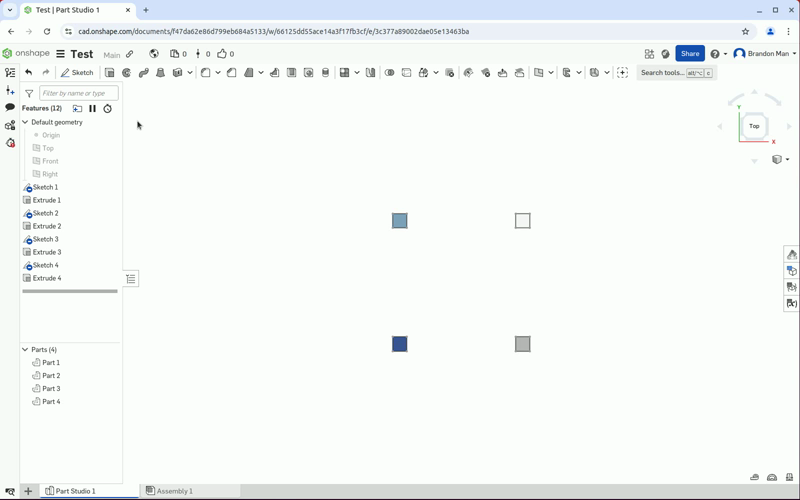
key(shift+h)
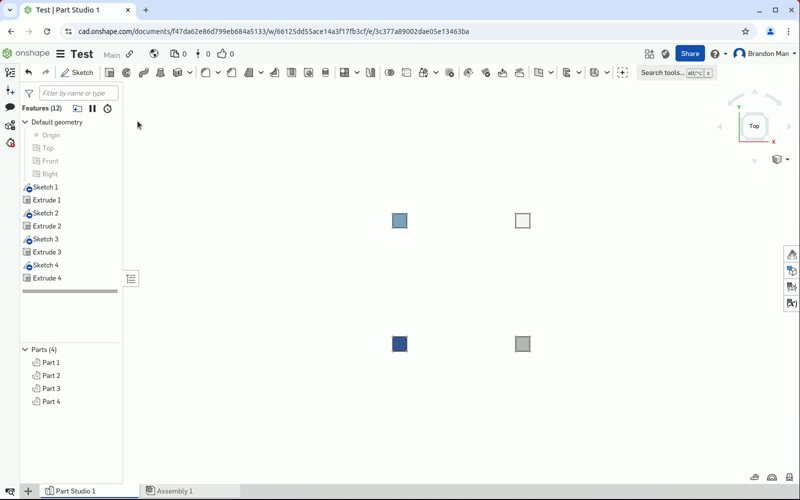
key(shift+7)
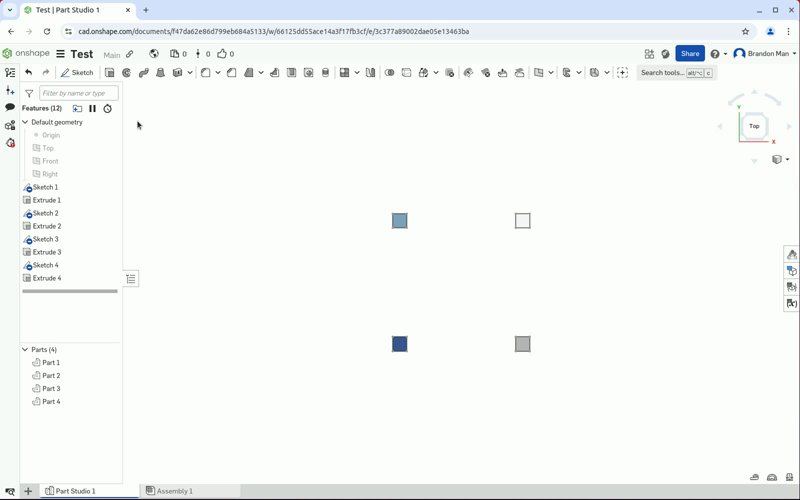
key(up, 3)
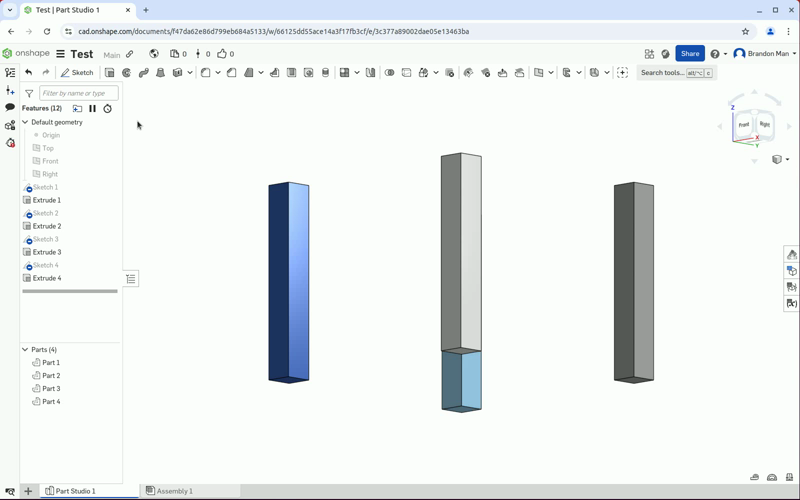
key(left, 3)
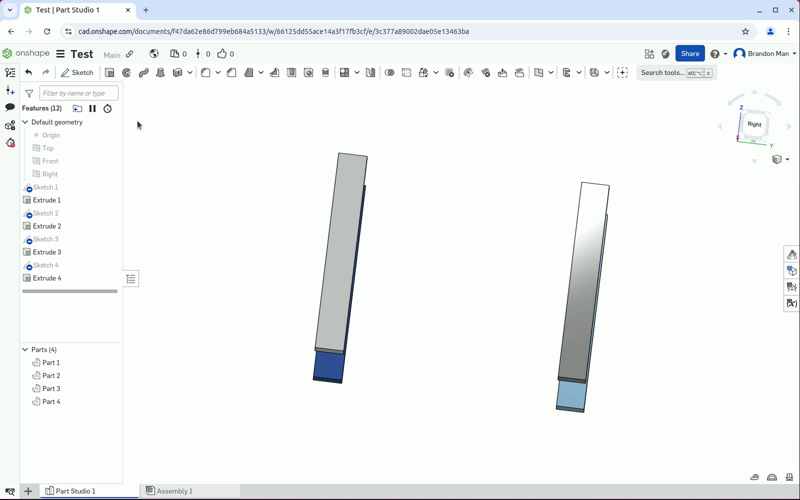
key(right, 3)
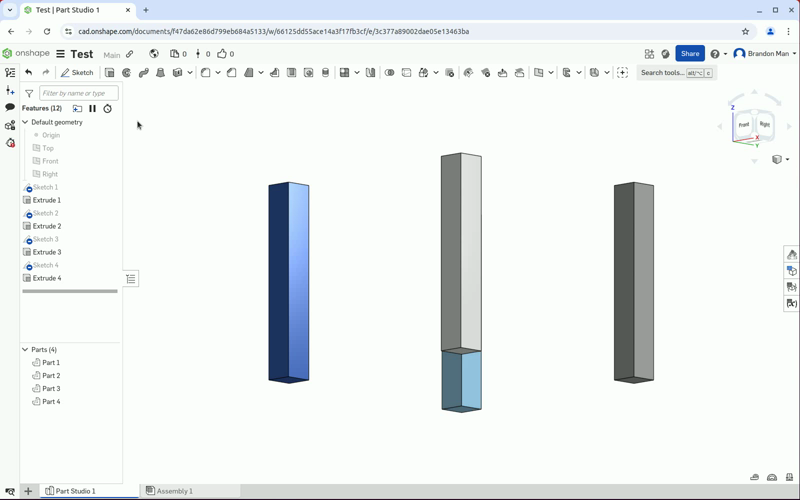
key(down, 3)
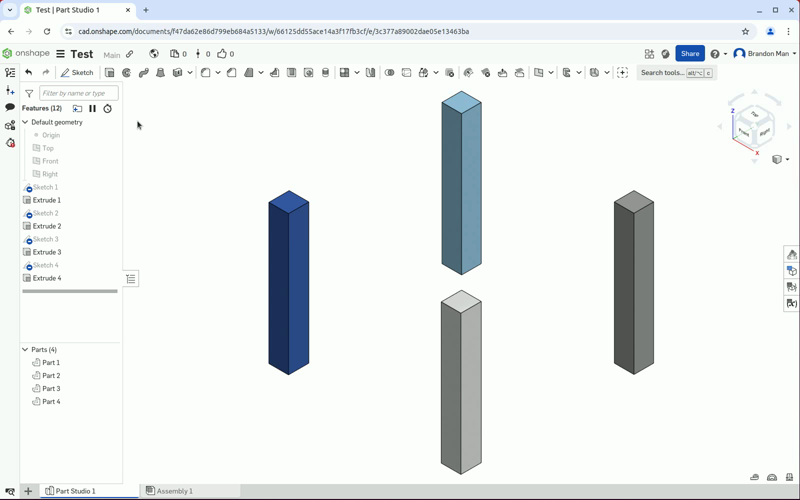
mouse_move(73, 189)
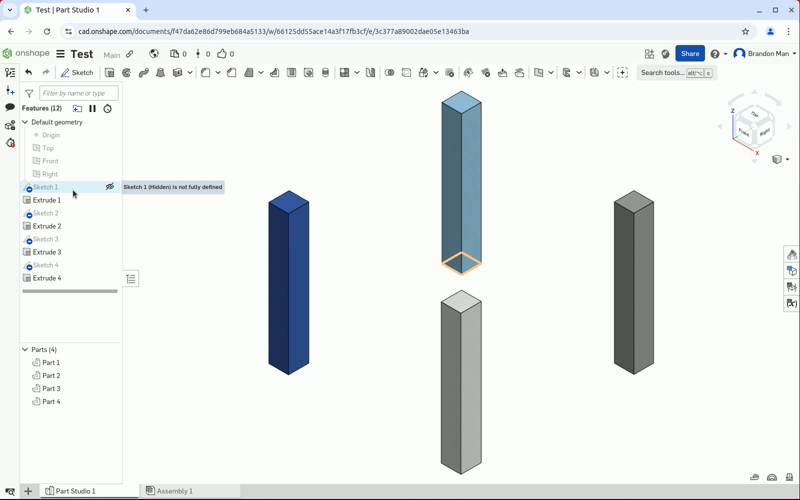
click(73, 189)